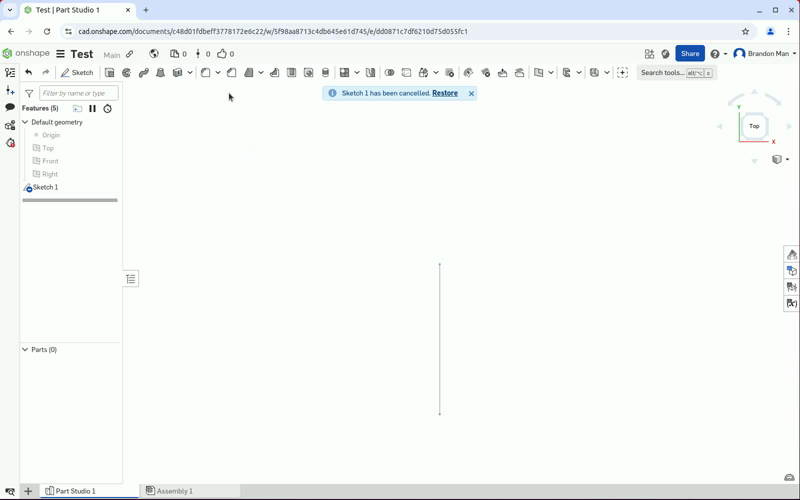
key(shift+h)
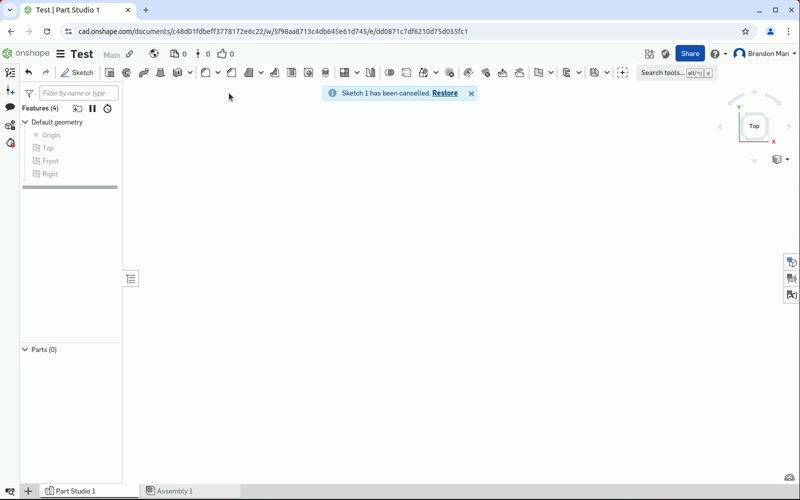
mouse_move(73, 352)
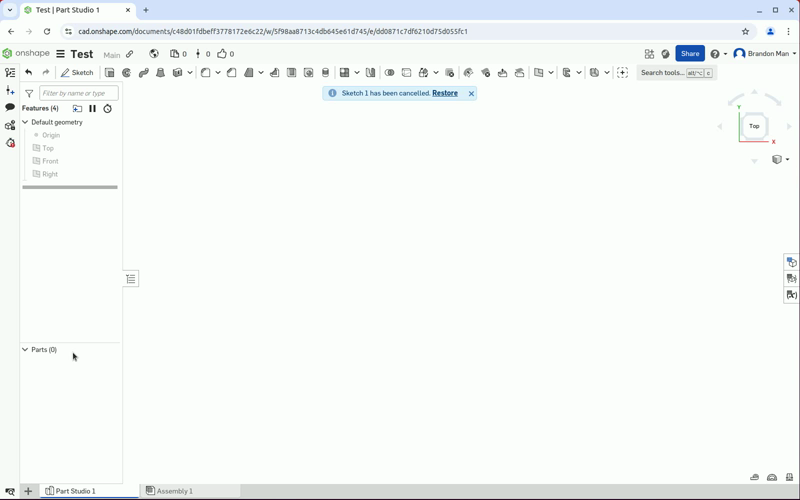
key(y)
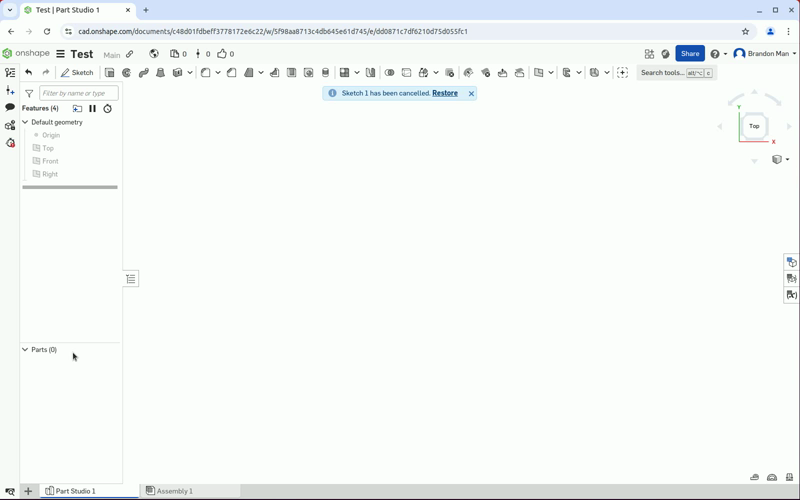
key(shift+p)
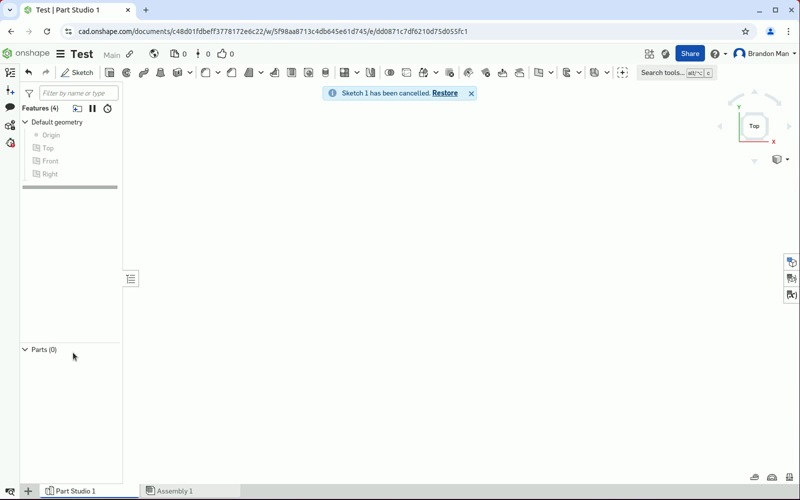
key(space)
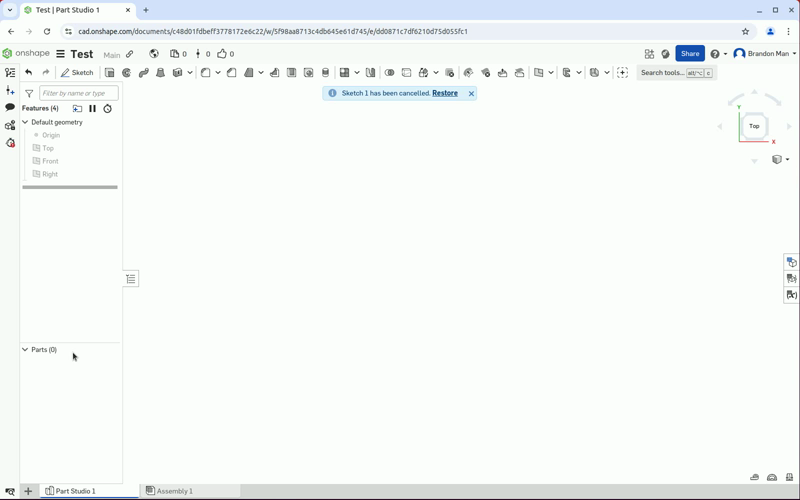
key_down(shift)
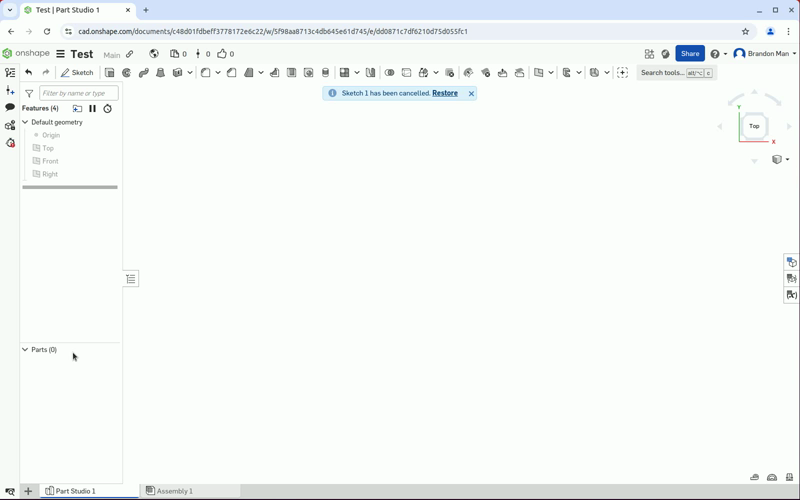
key(up)
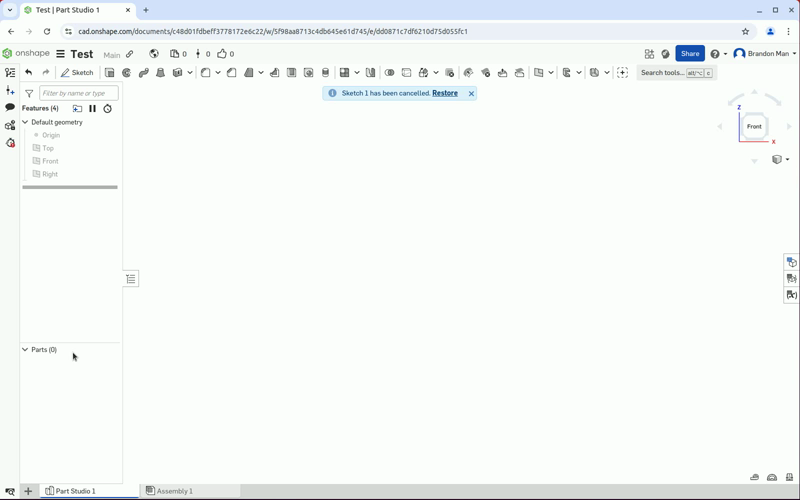
key_up(shift)
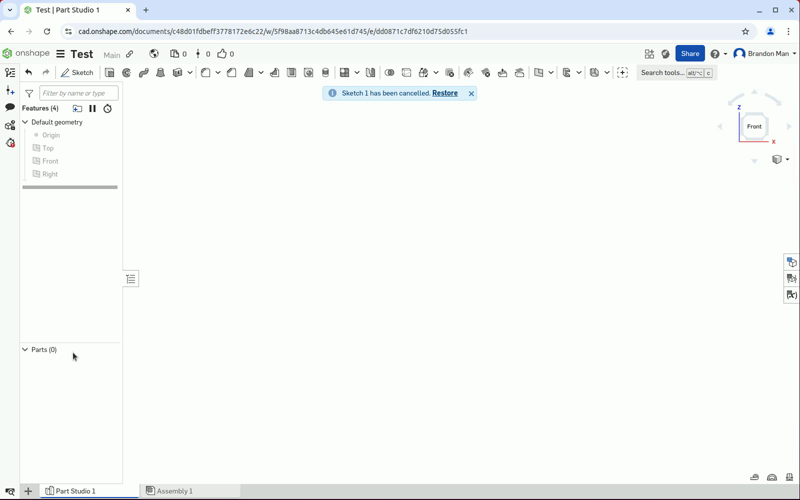
key(space)
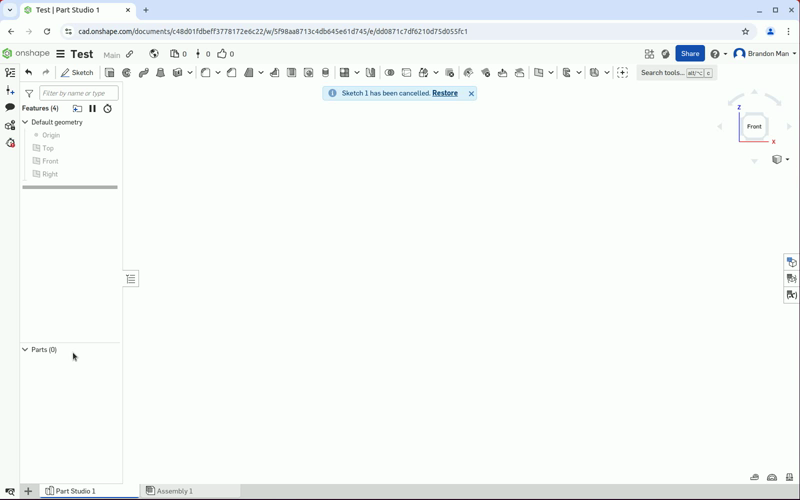
key_down(shift)
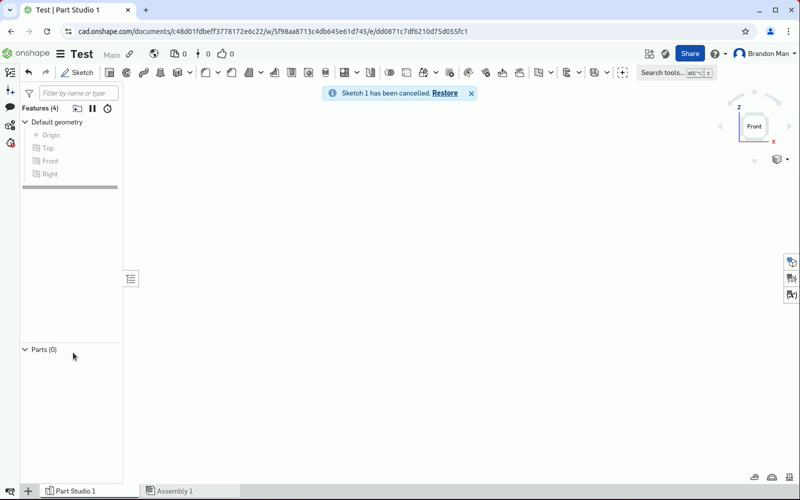
key(left)
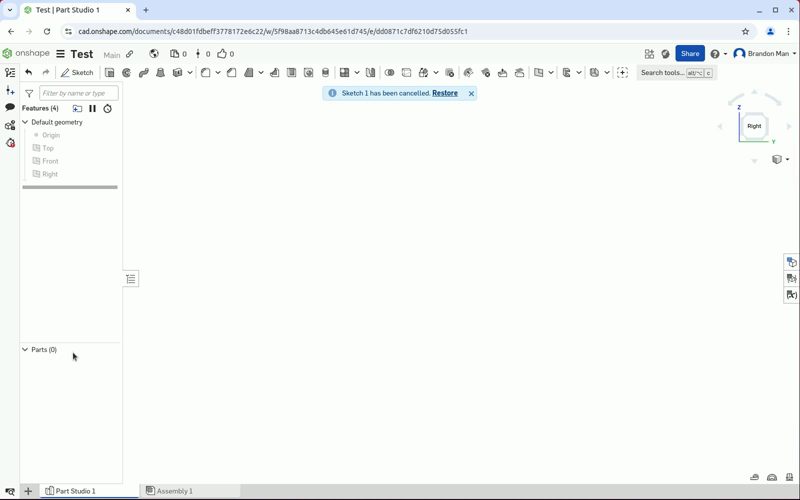
key_up(shift)
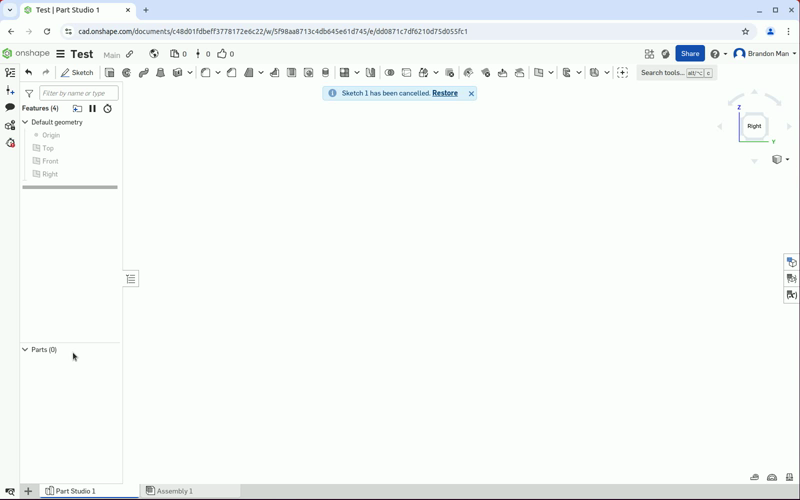
mouse_move(73, 352)
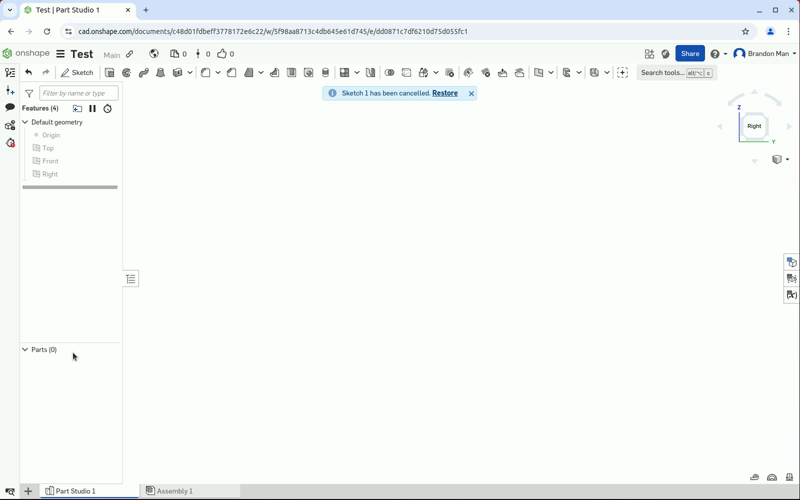
key(shift+y)
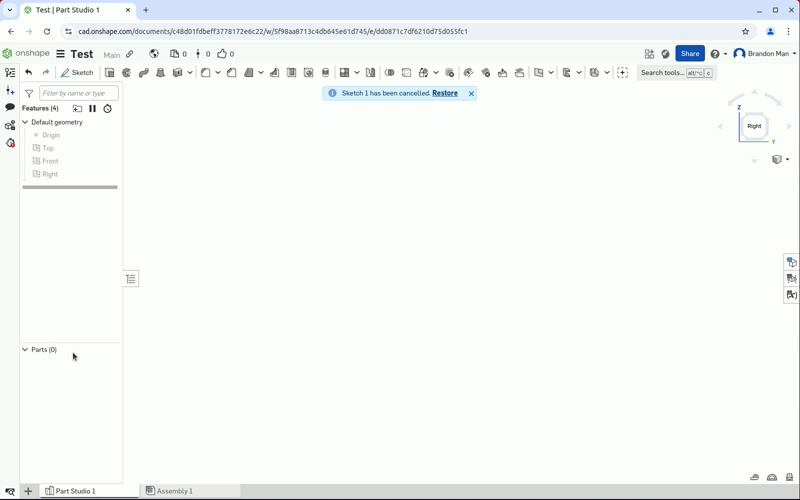
key(shift+s)
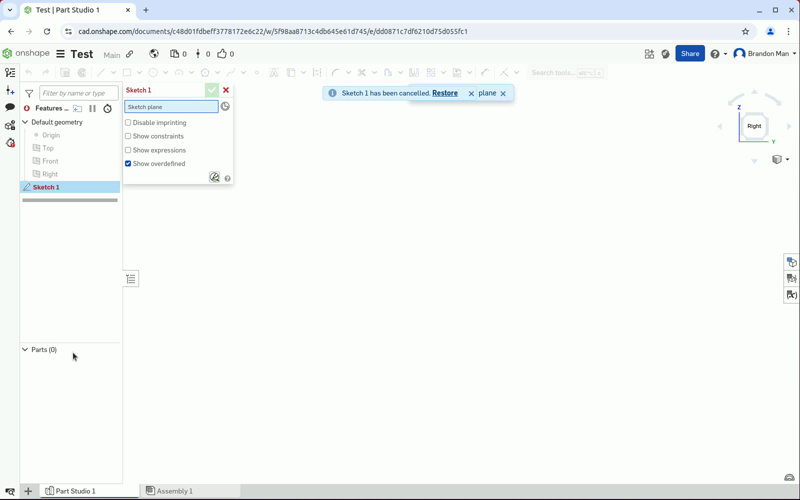
mouse_move(73, 176)
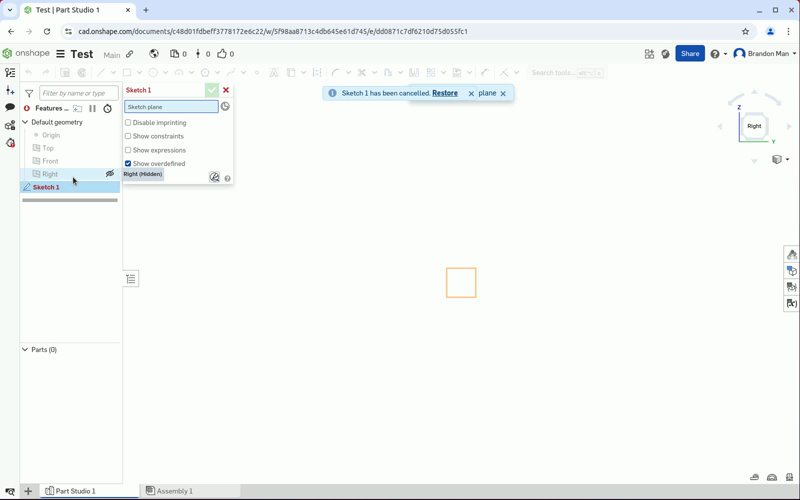
click(73, 176)
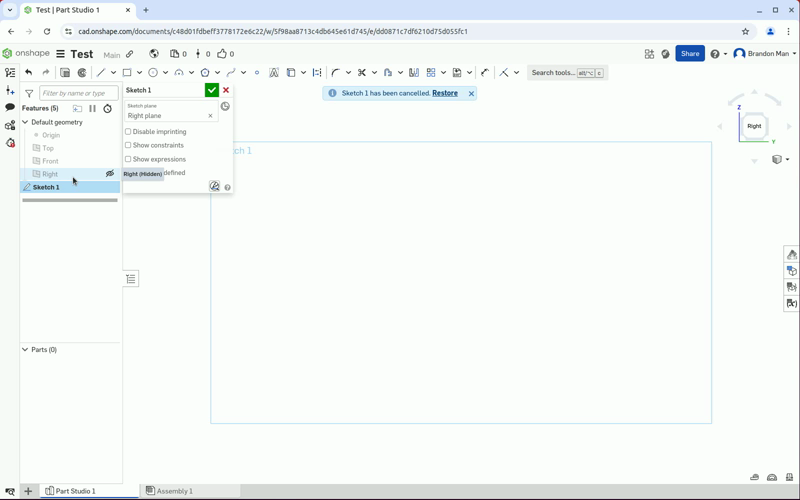
mouse_move(73, 352)
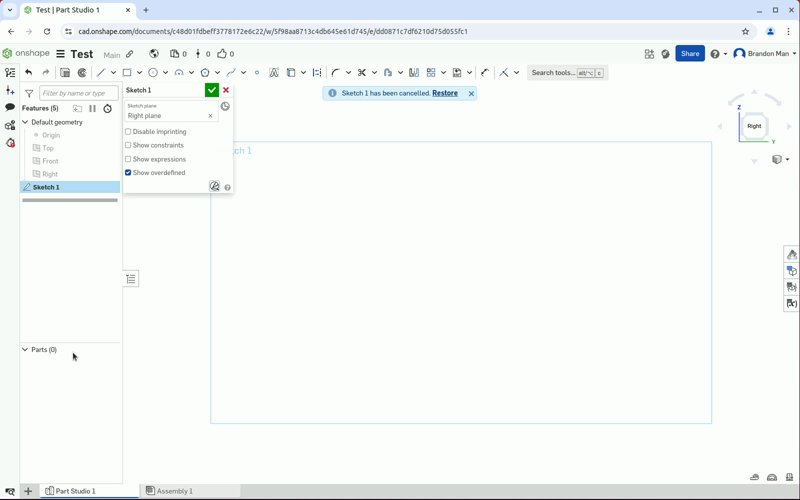
key(y)
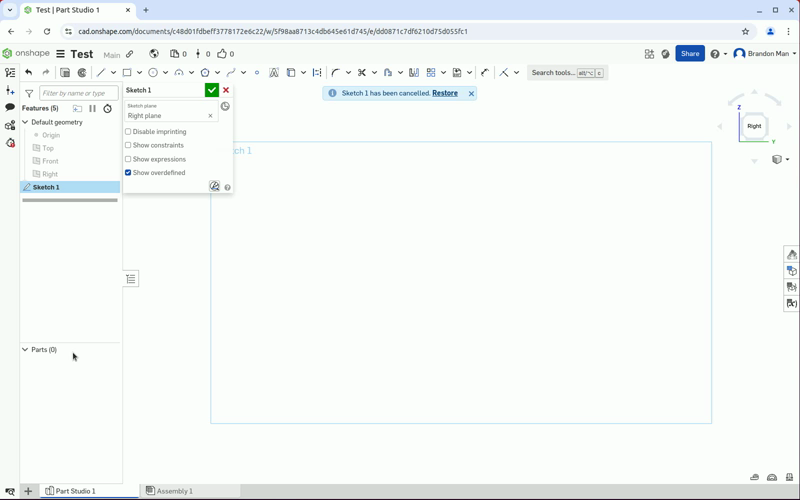
key(l)
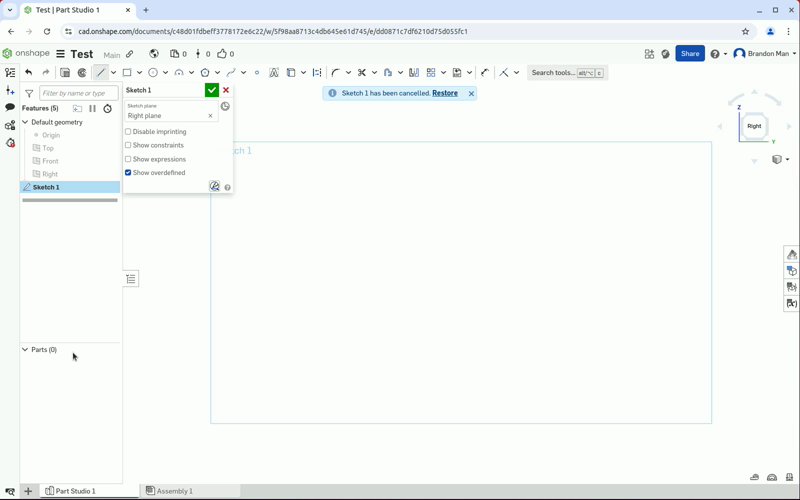
key_down(shift)
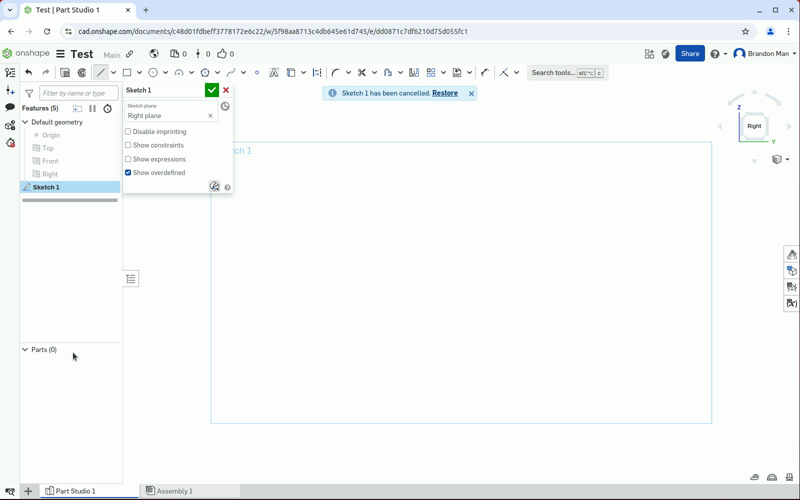
mouse_move(348, 282)
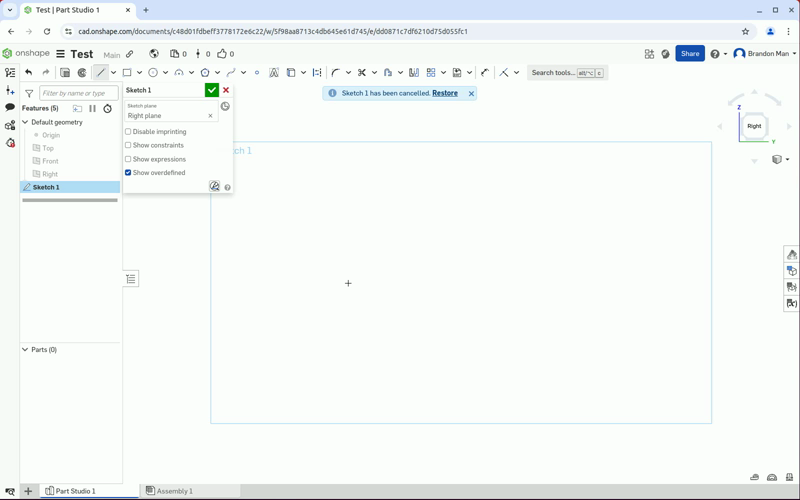
click(348, 282)
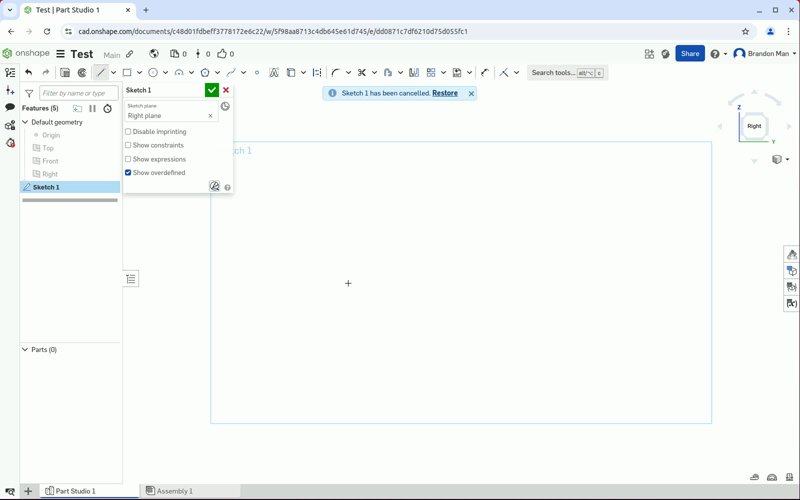
key_up(shift)
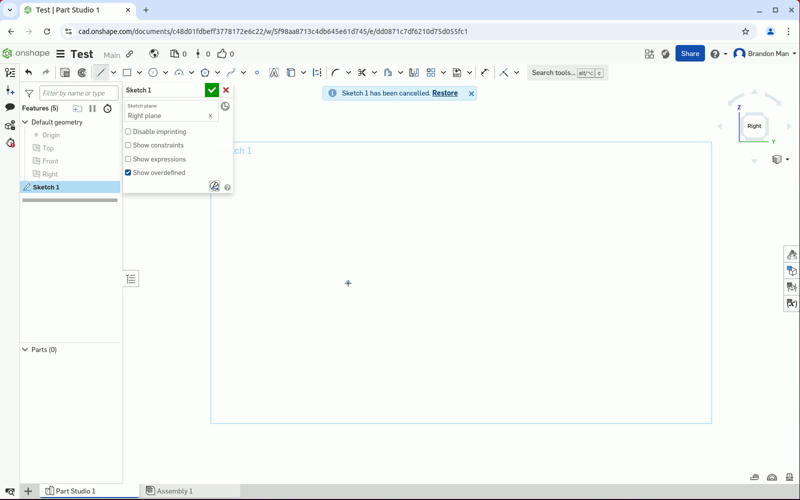
key_down(shift)
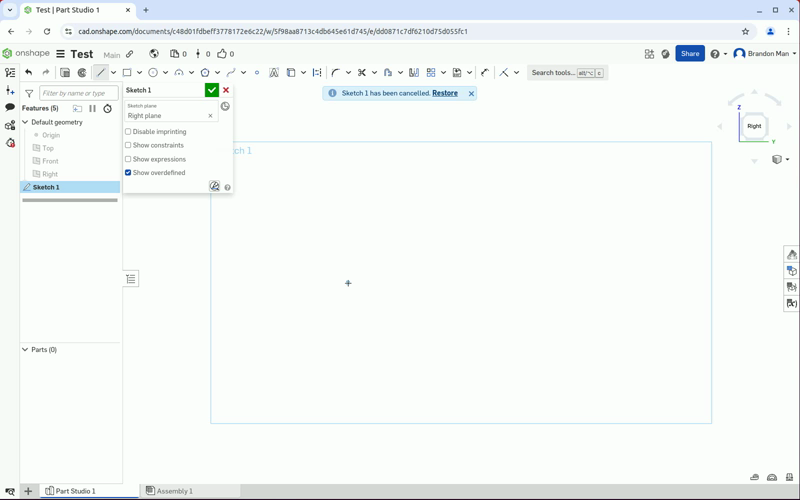
mouse_move(378, 282)
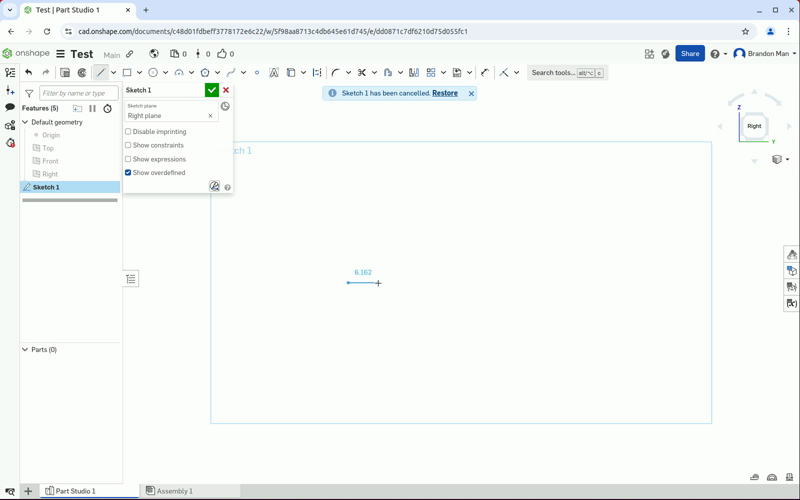
mouse_move(387, 282)
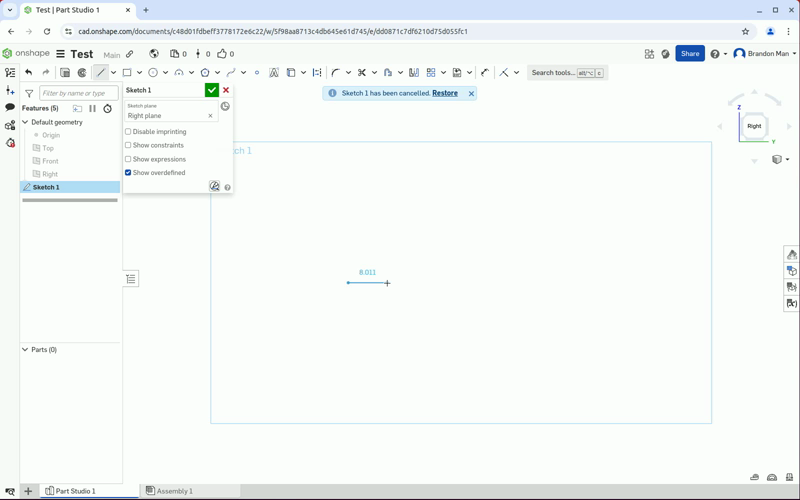
click(387, 282)
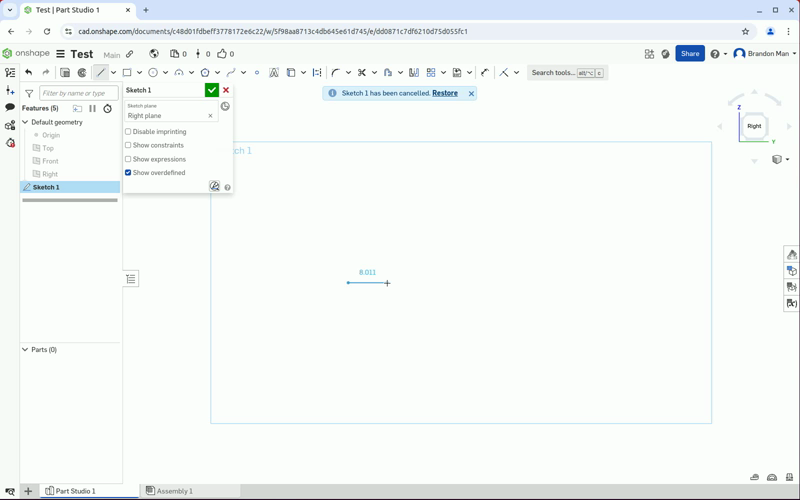
key_up(shift)
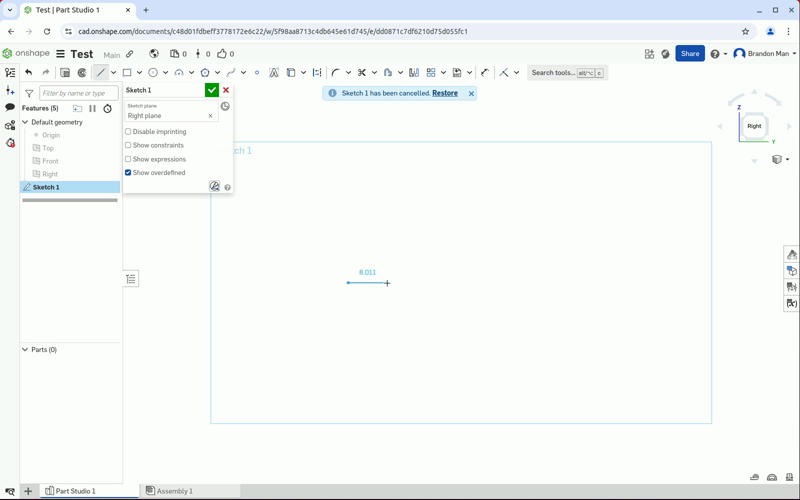
key_down(shift)
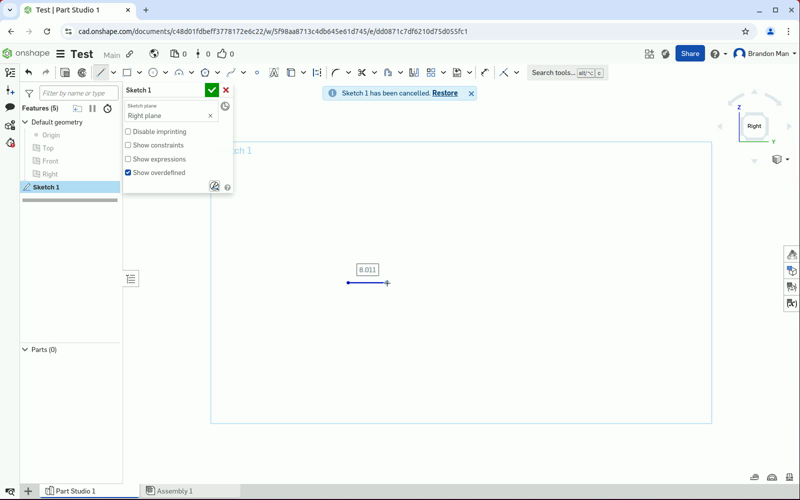
mouse_move(460, 282)
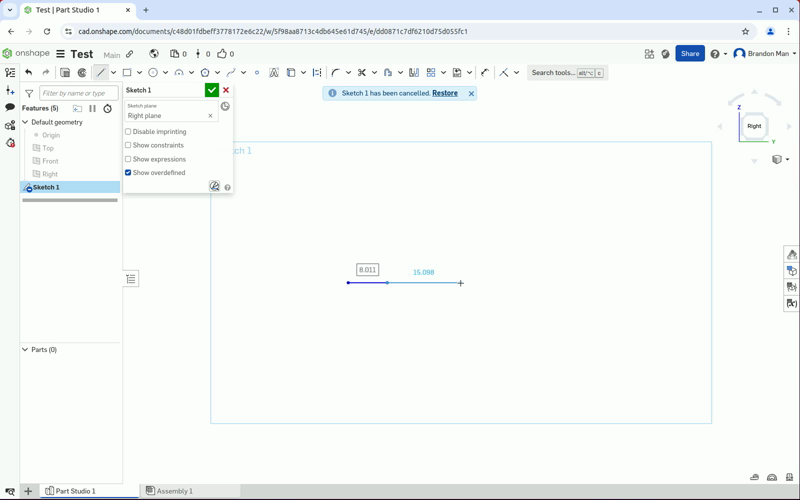
click(460, 282)
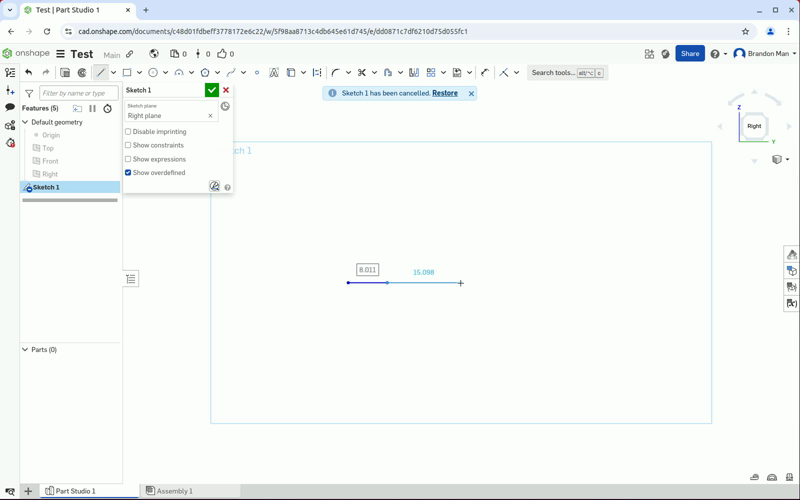
key_up(shift)
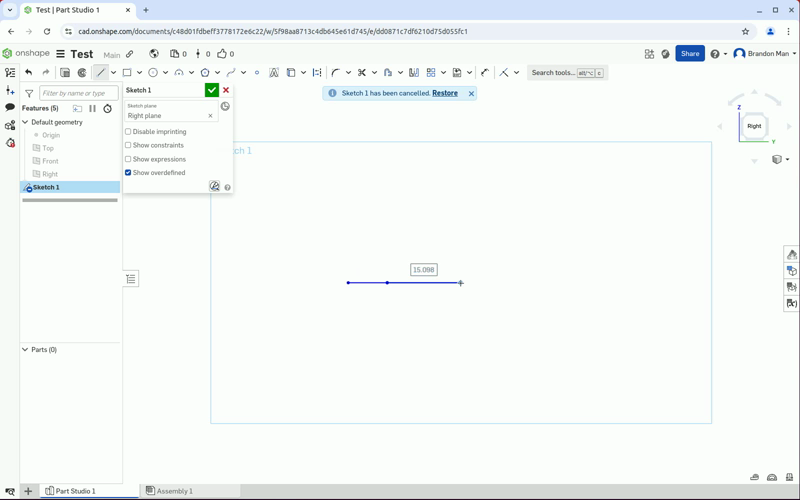
key_down(shift)
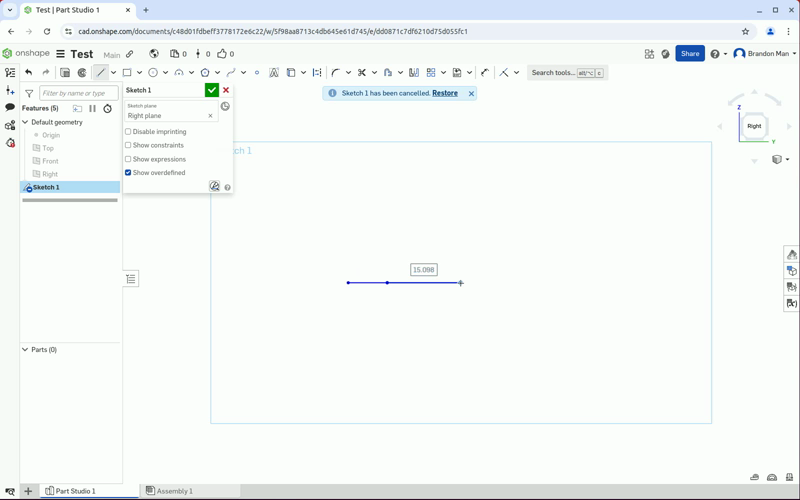
mouse_move(460, 177)
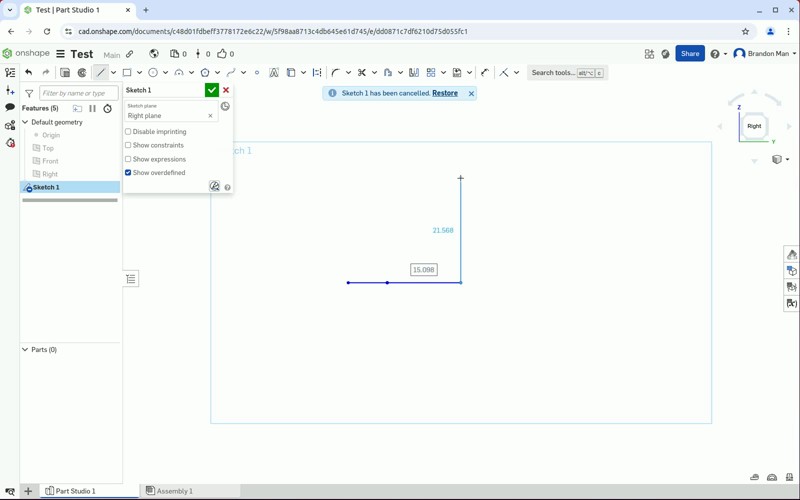
click(460, 177)
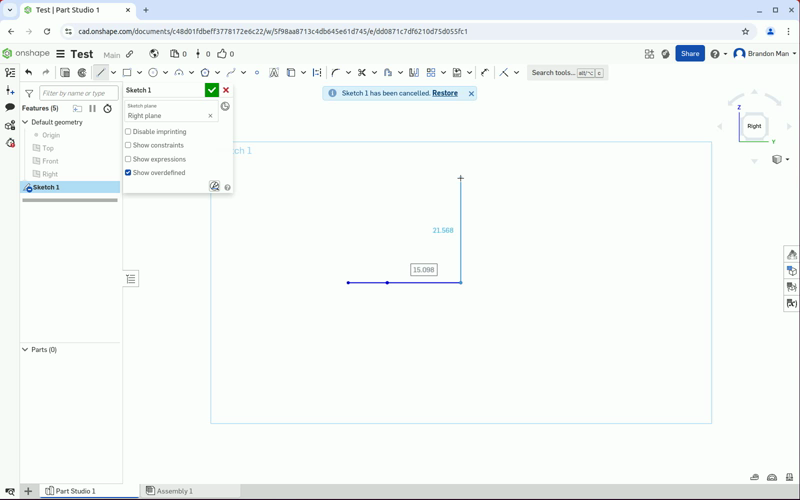
key_up(shift)
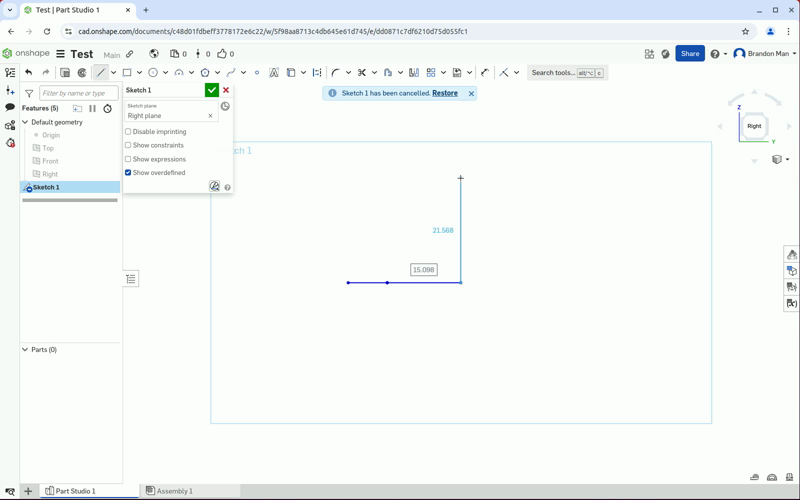
key_down(shift)
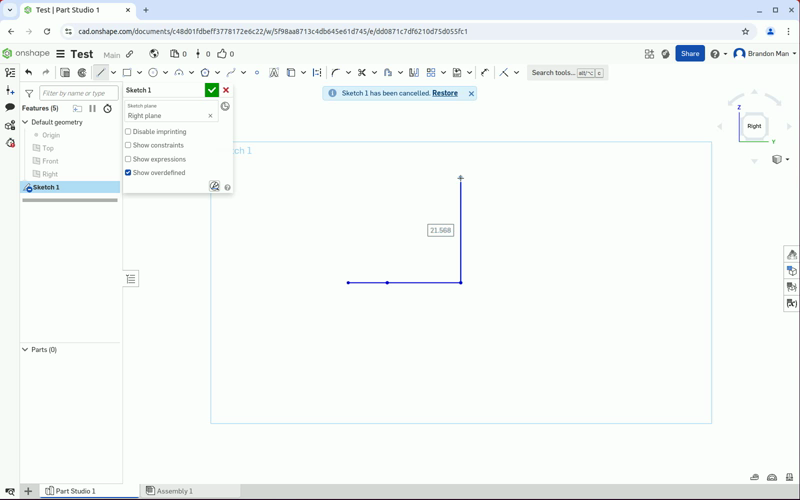
mouse_move(387, 177)
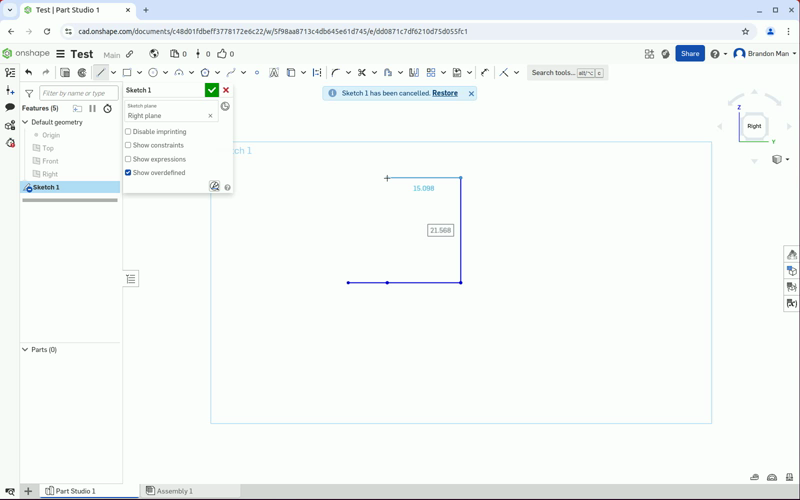
click(387, 177)
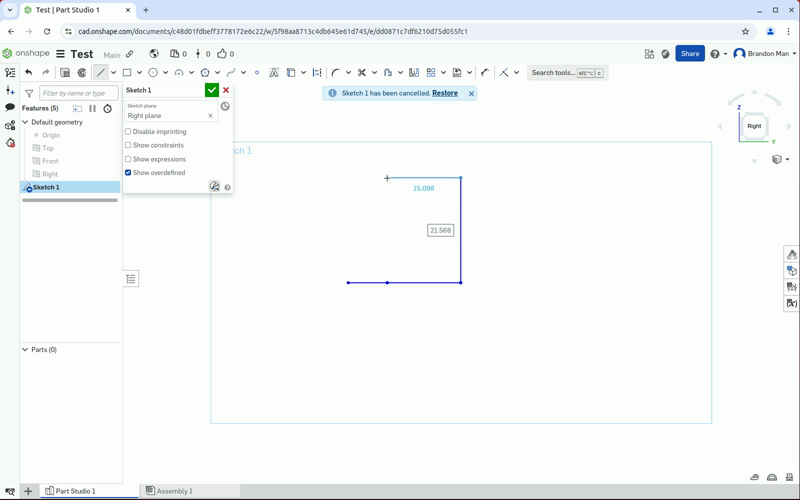
key_up(shift)
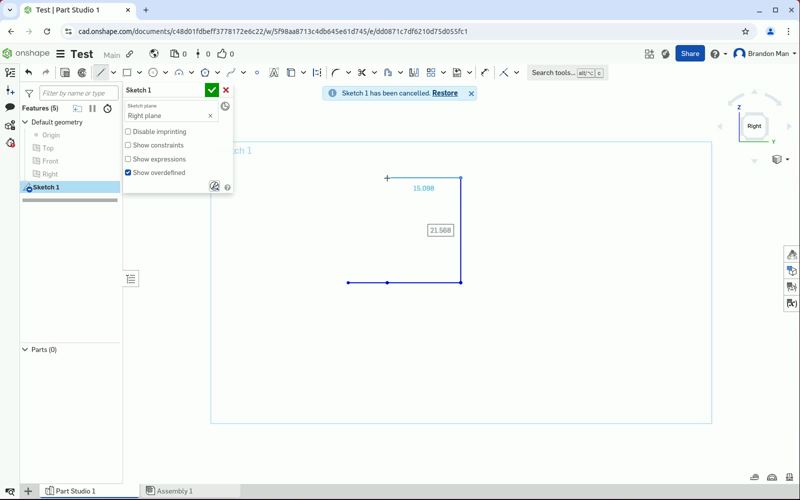
key_down(shift)
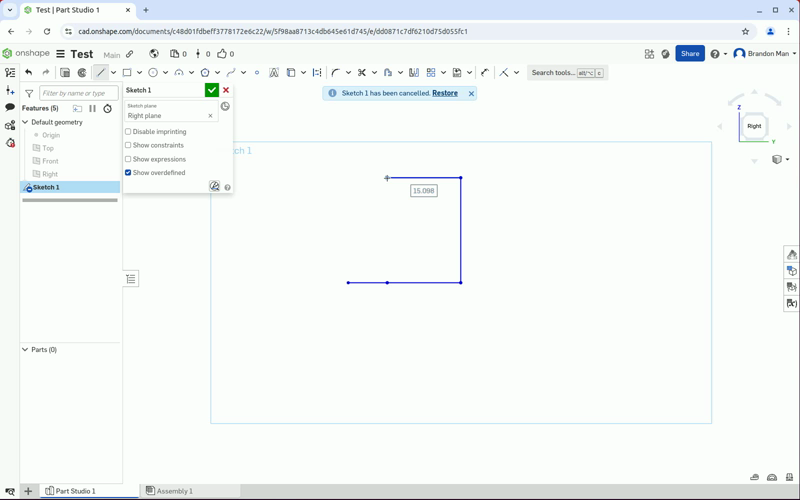
mouse_move(417, 177)
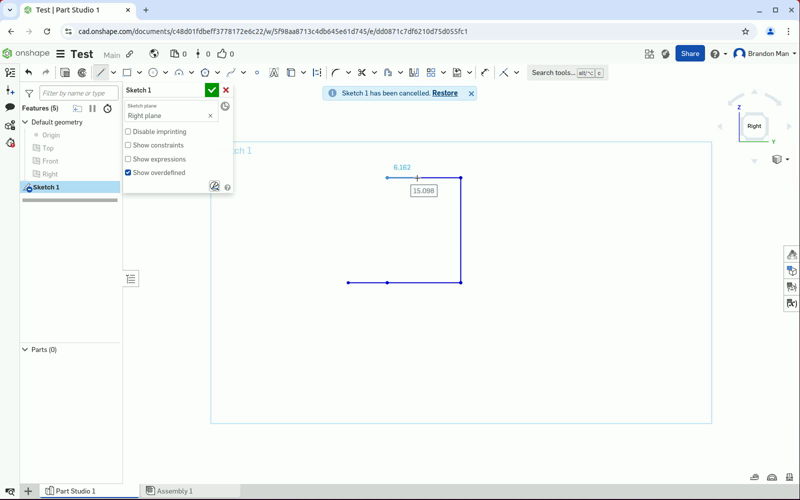
mouse_move(348, 203)
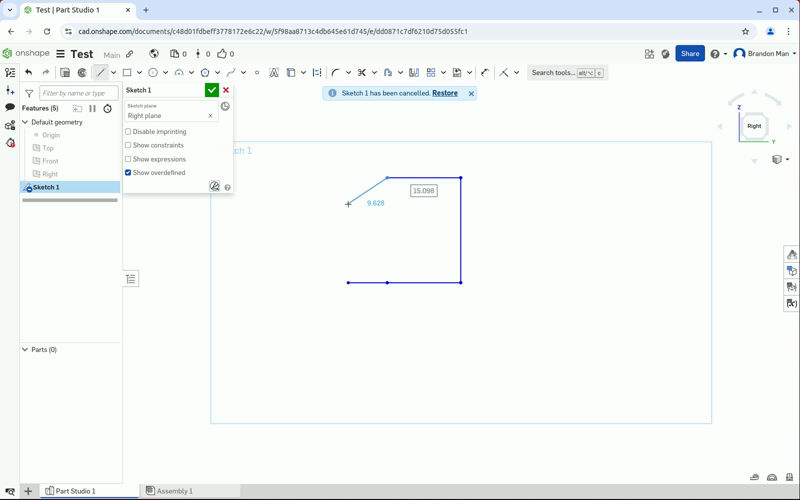
click(348, 203)
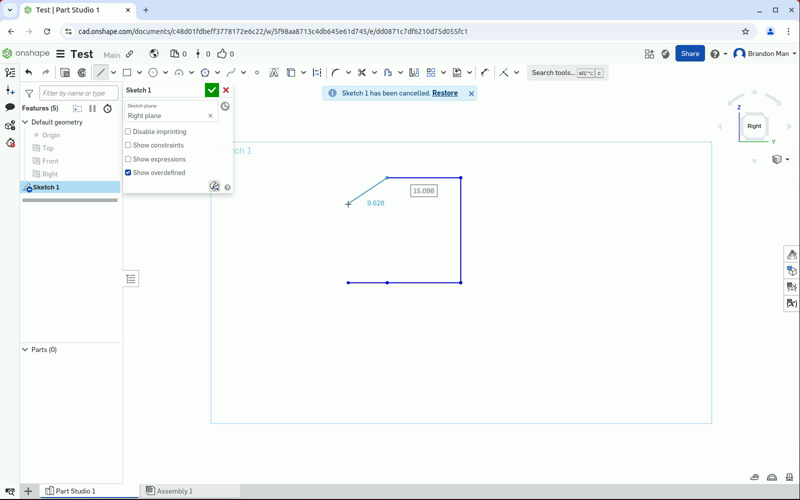
key_up(shift)
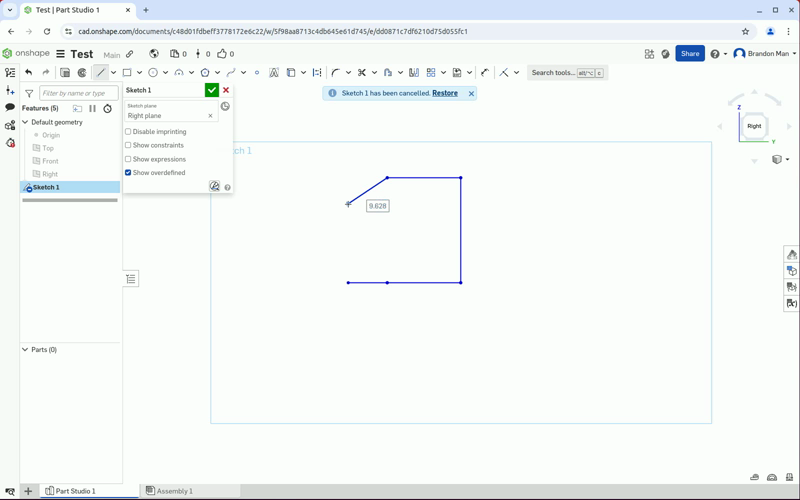
key_down(shift)
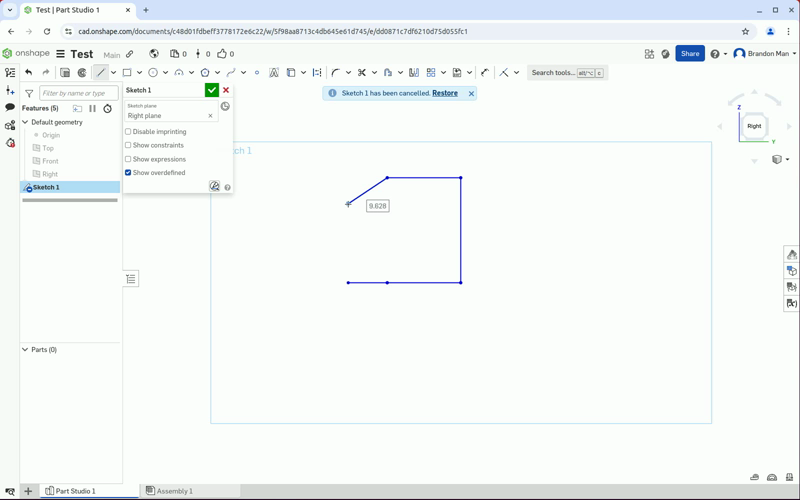
mouse_move(348, 282)
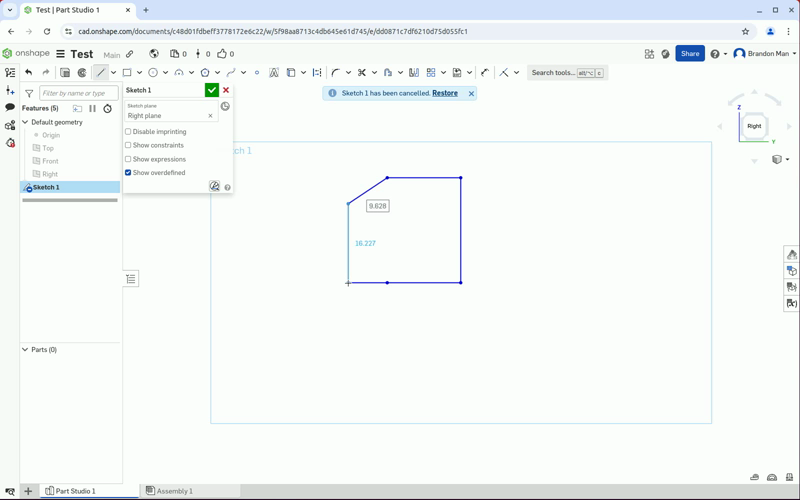
key_up(shift)
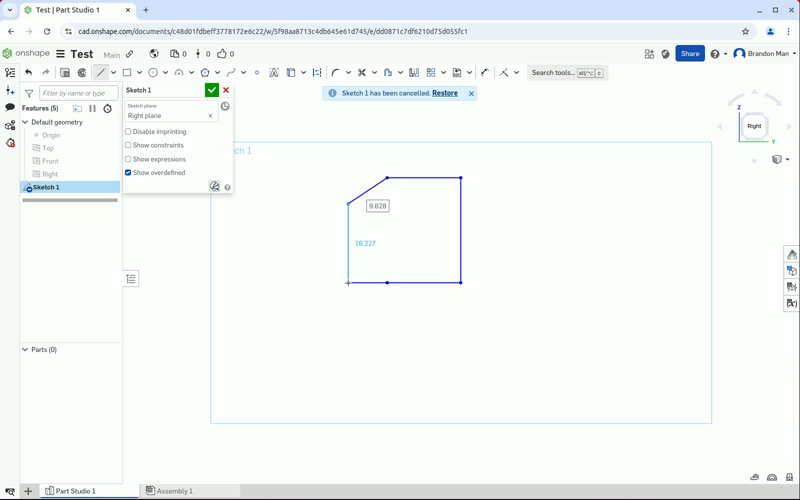
click(348, 282)
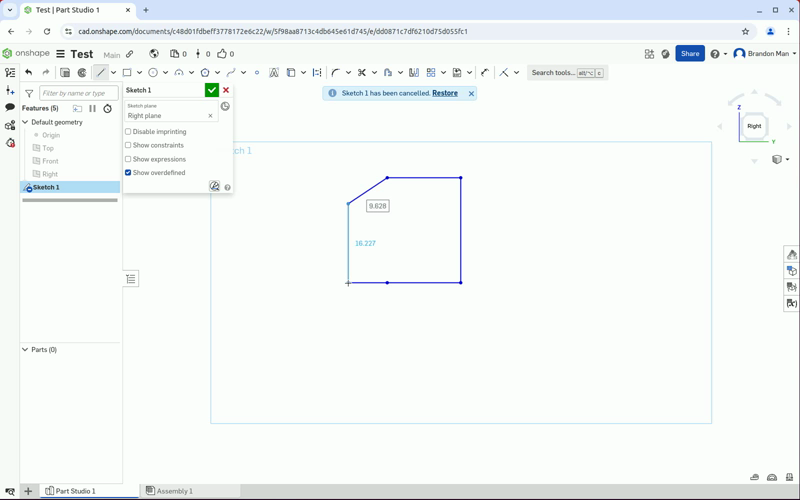
key(esc)
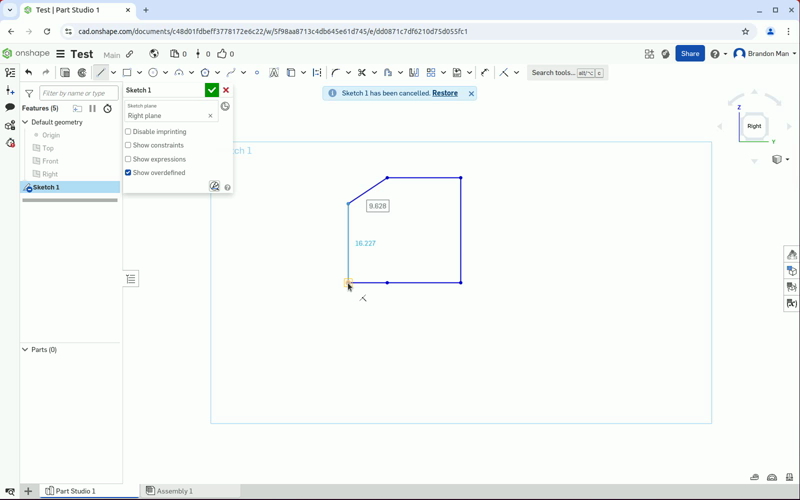
key(l)
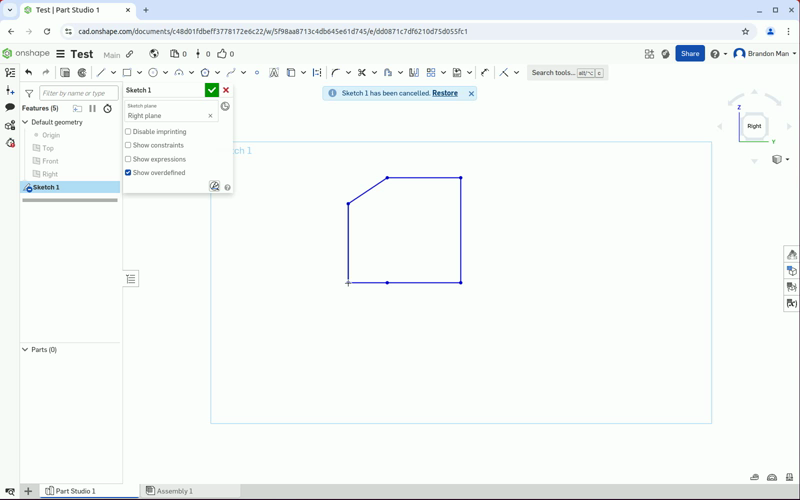
key_down(shift)
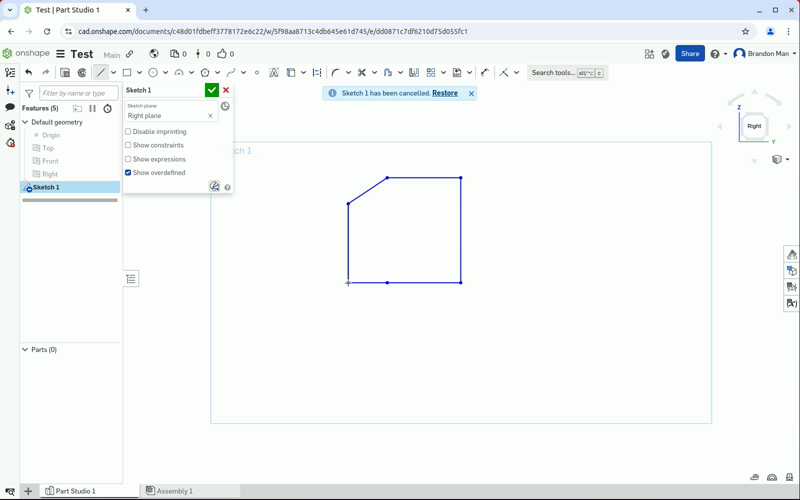
mouse_move(390, 278)
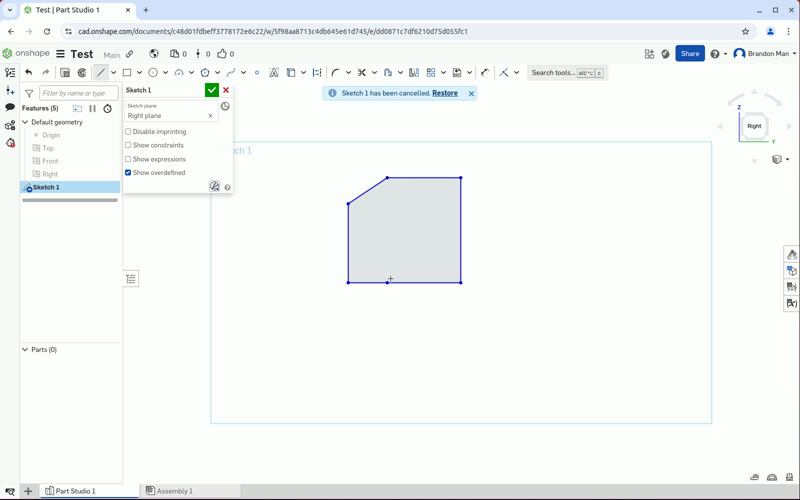
click(390, 278)
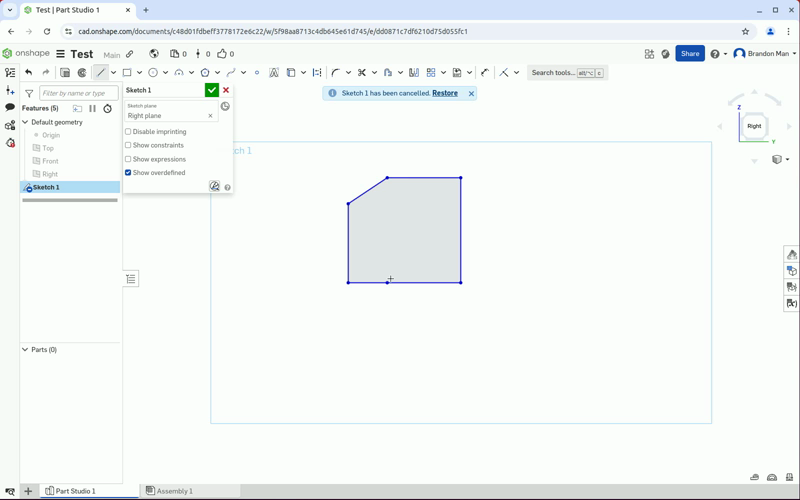
key_up(shift)
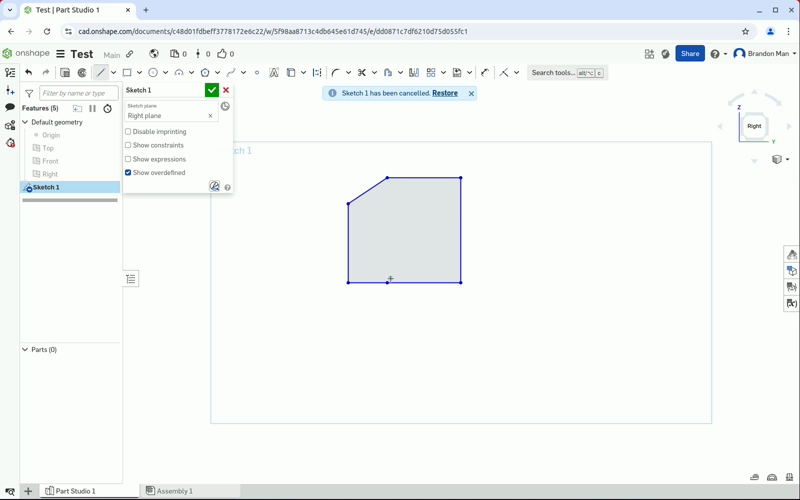
key_down(shift)
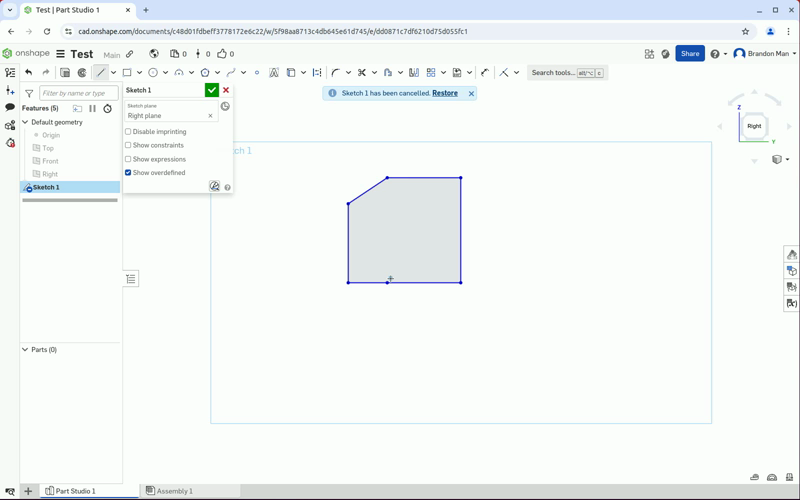
mouse_move(420, 278)
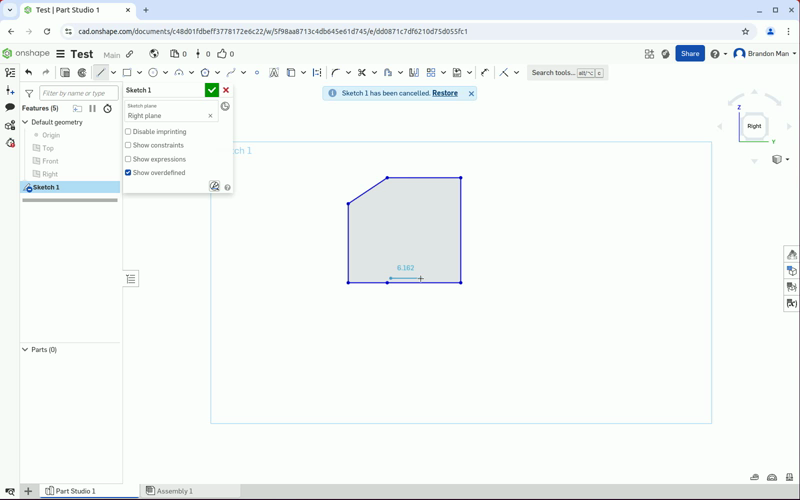
mouse_move(420, 278)
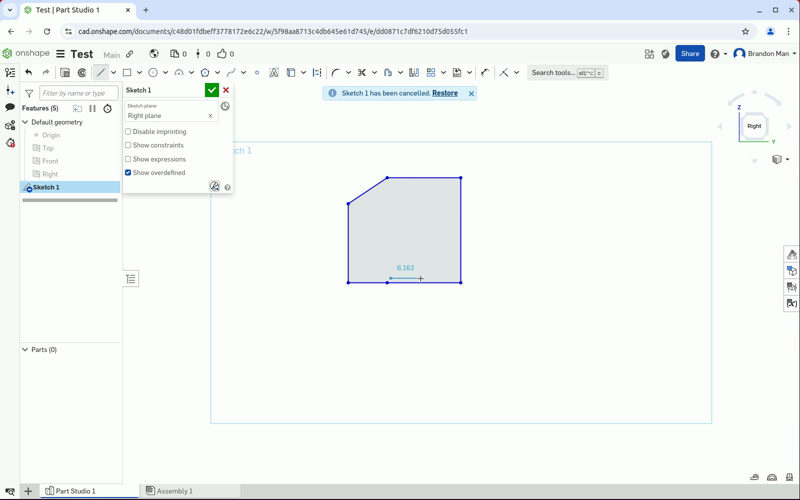
click(420, 278)
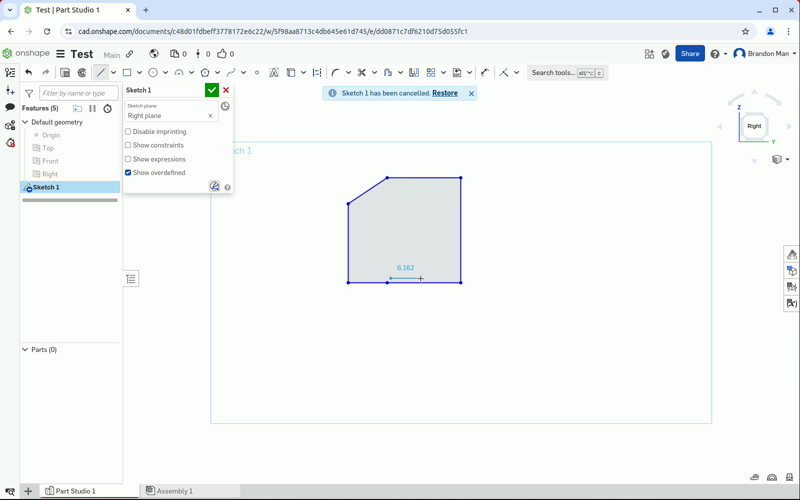
key_up(shift)
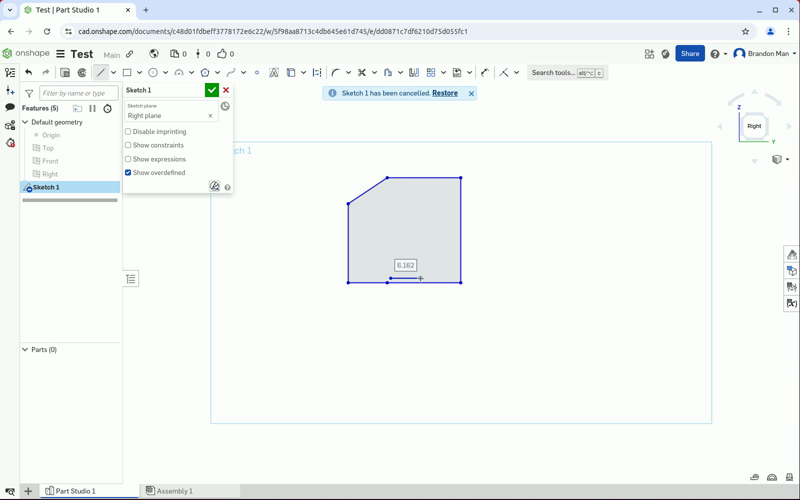
key_down(shift)
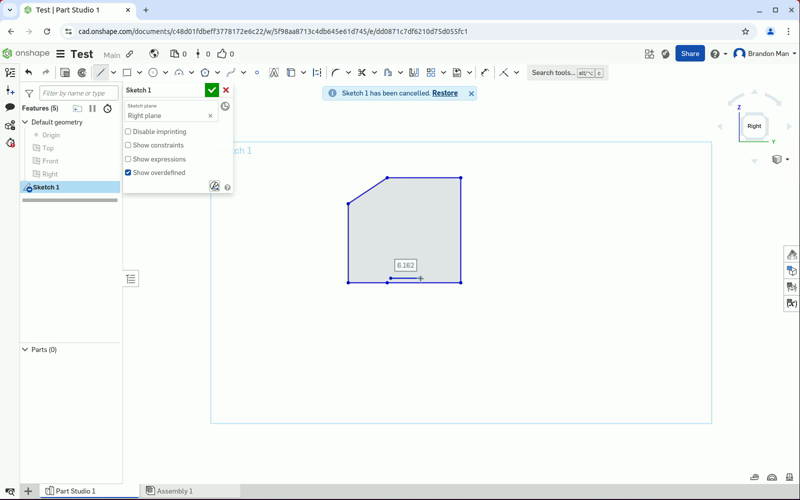
mouse_move(450, 278)
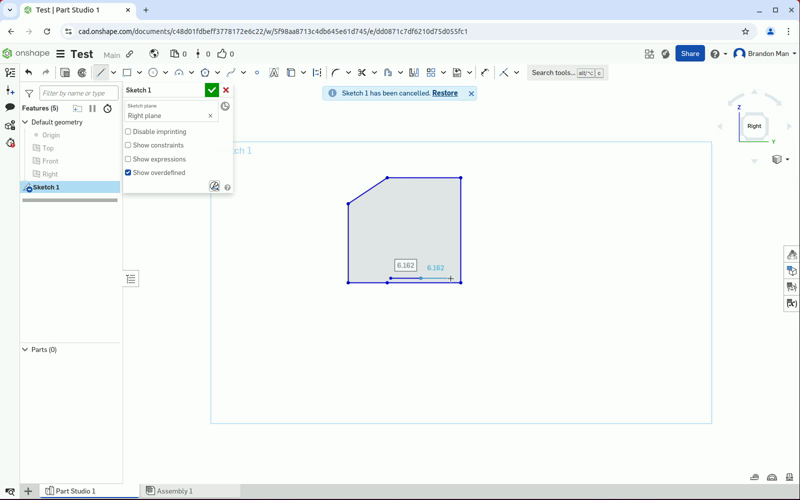
mouse_move(420, 248)
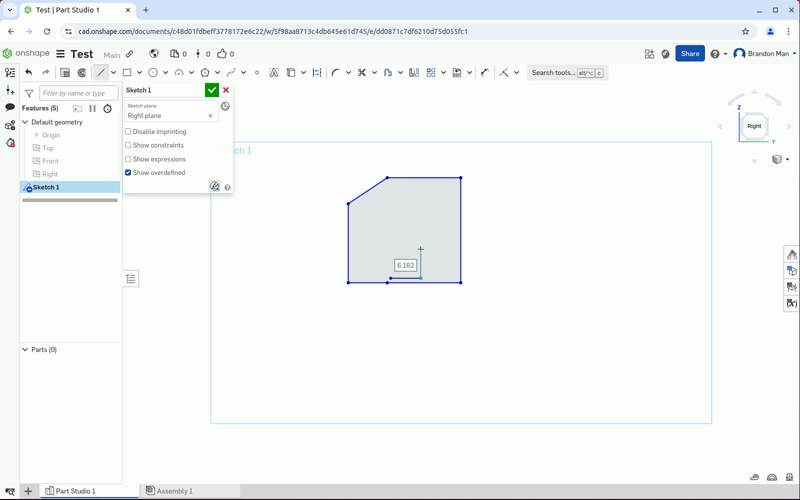
click(420, 248)
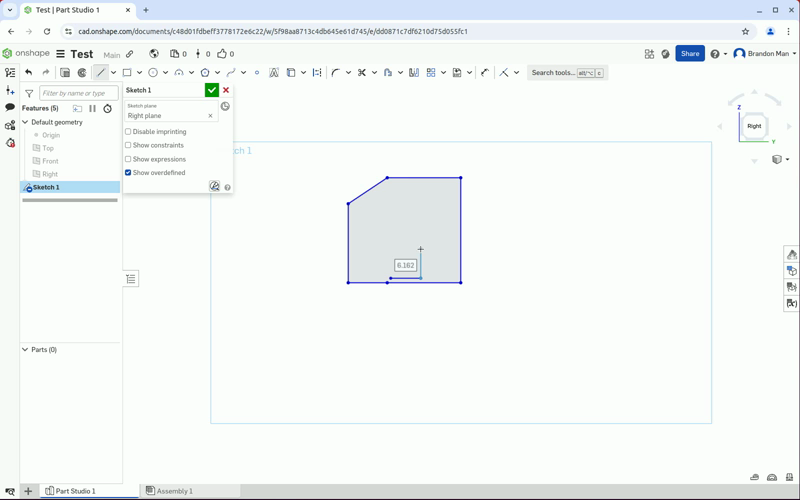
key_up(shift)
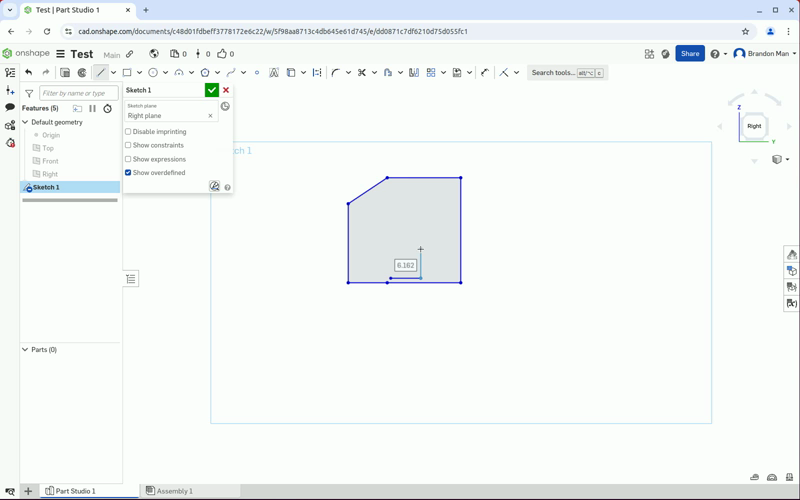
key_down(shift)
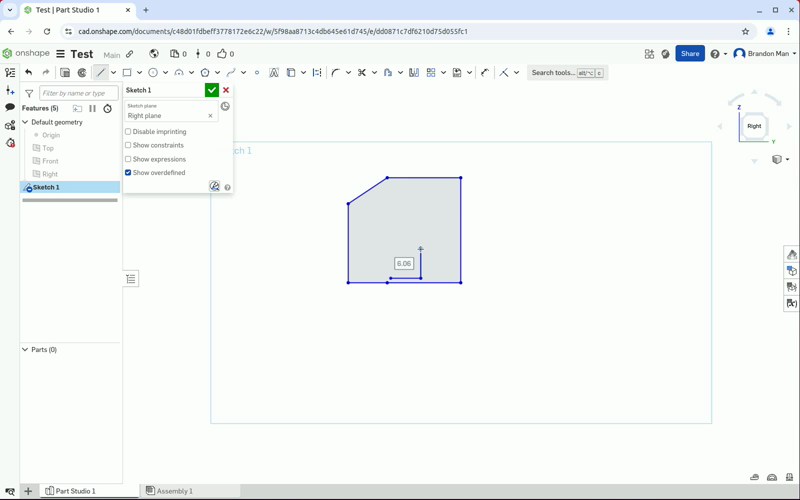
mouse_move(450, 248)
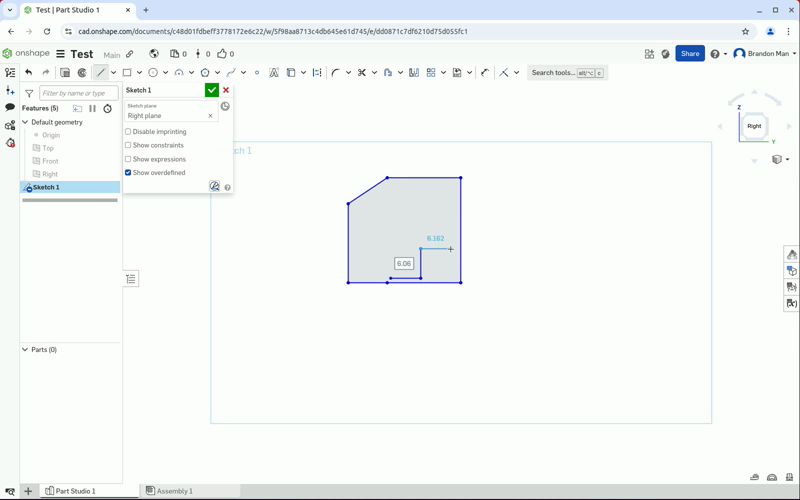
mouse_move(390, 248)
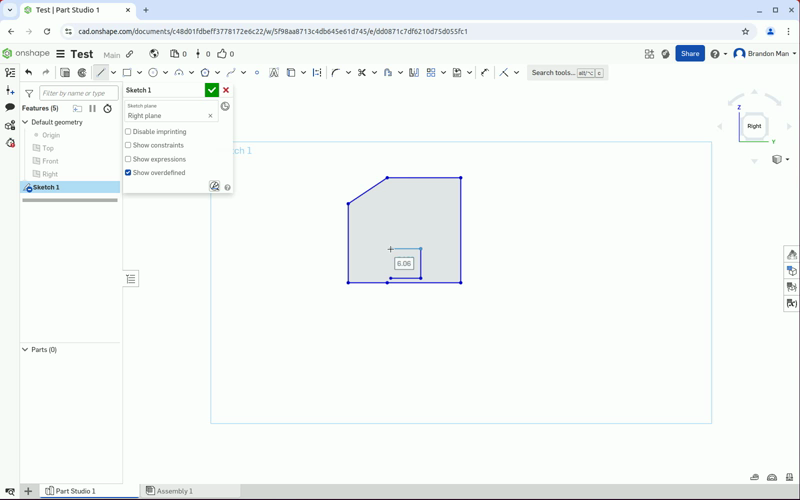
click(390, 248)
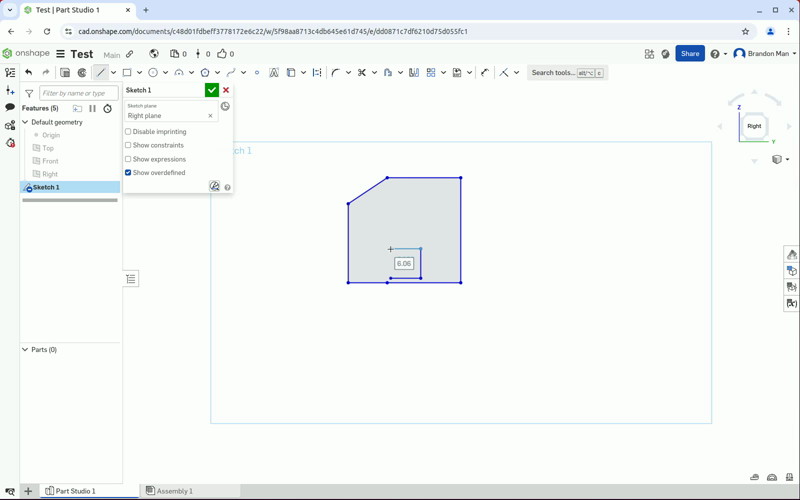
key_up(shift)
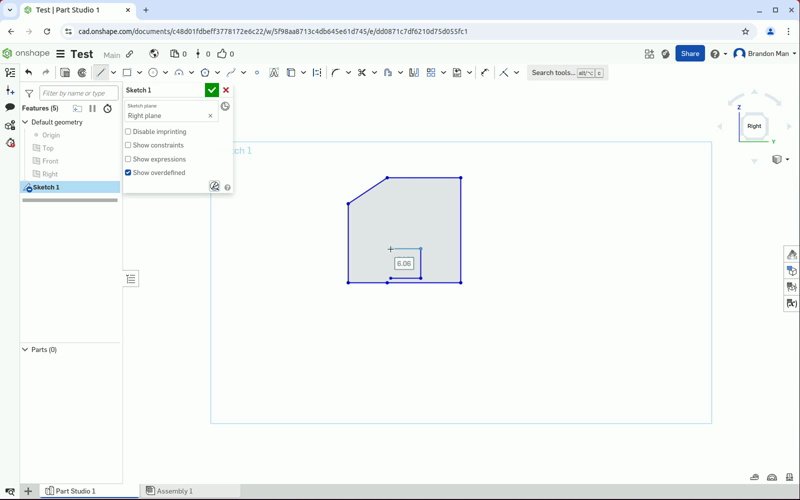
mouse_move(420, 248)
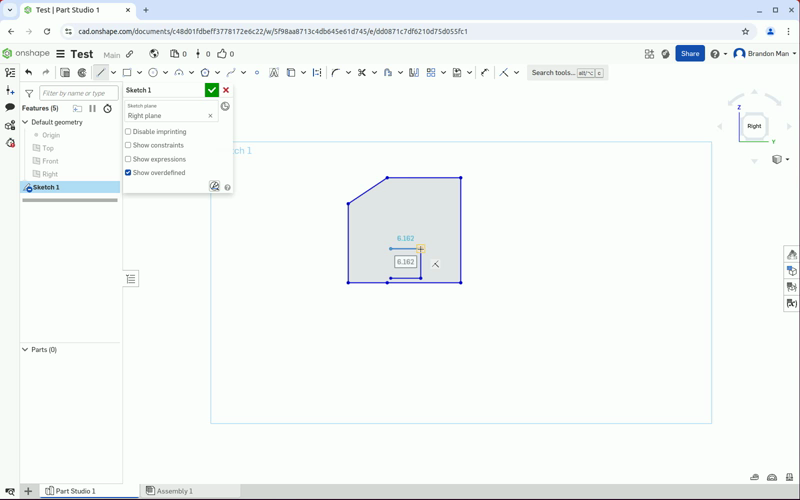
key_down(shift)
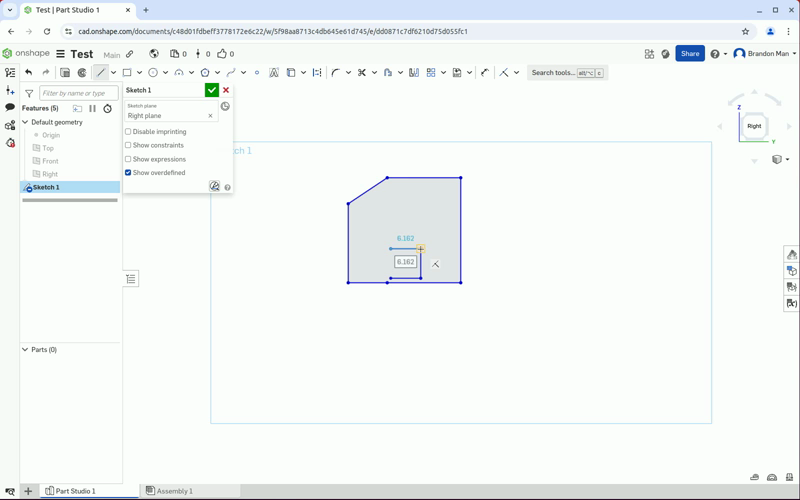
mouse_move(390, 278)
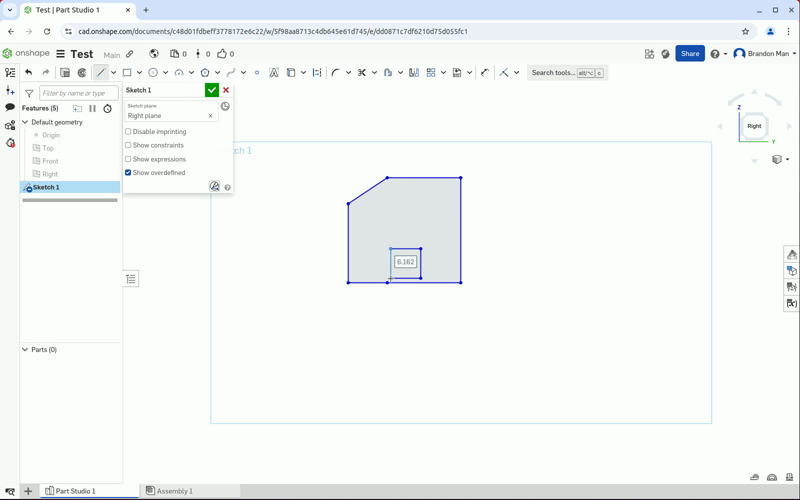
key_up(shift)
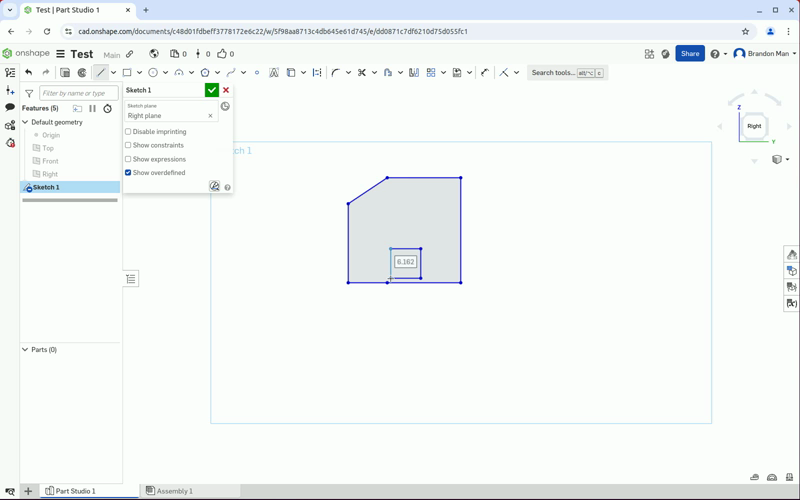
click(390, 278)
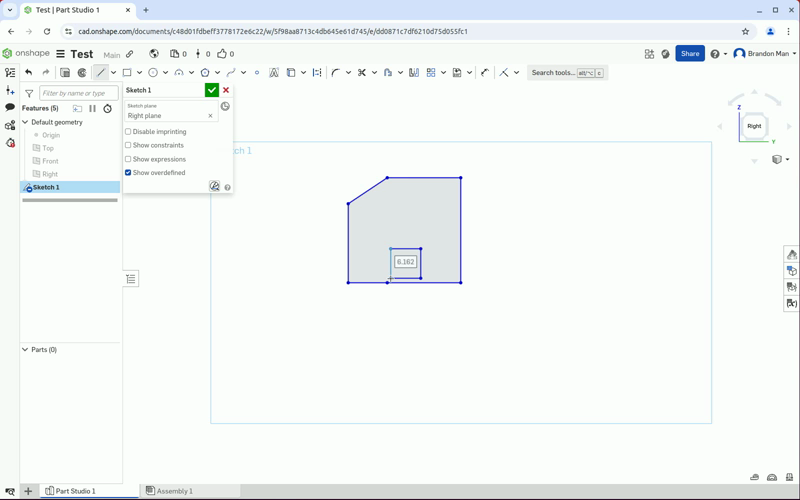
key(esc)
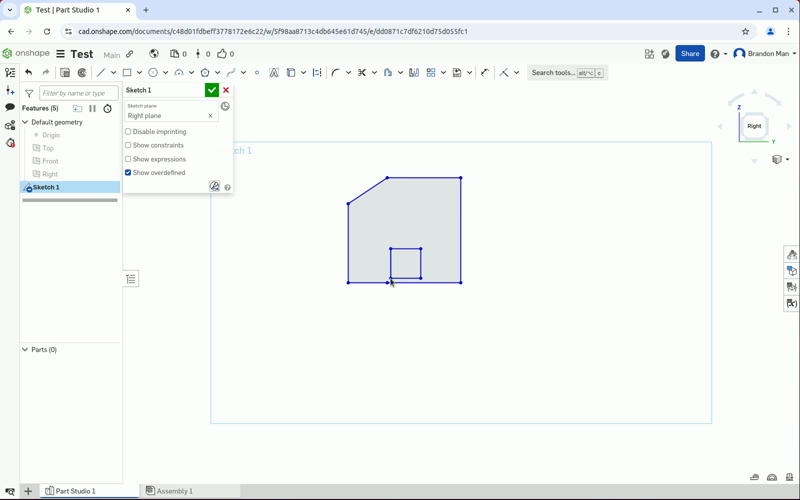
mouse_move(447, 246)
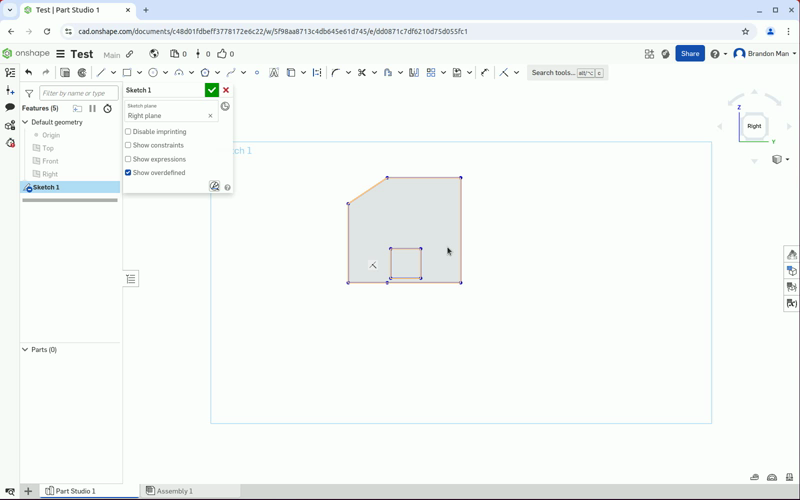
click(447, 246)
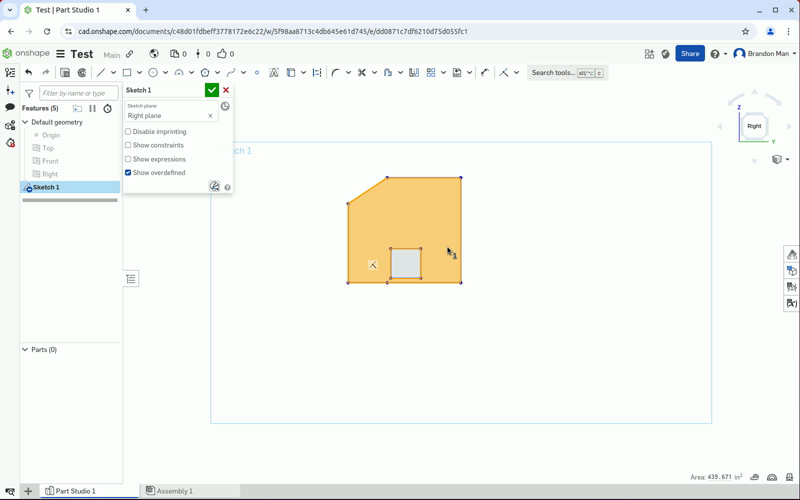
mouse_move(73, 352)
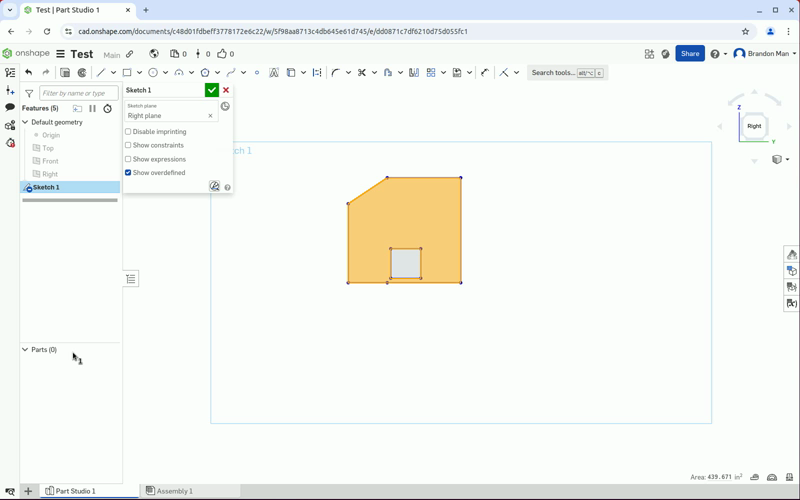
key(shift+y)
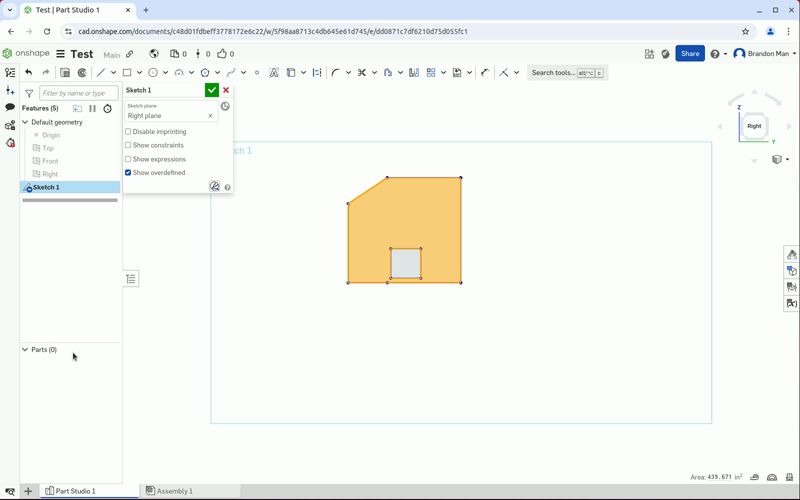
key(shift+e)
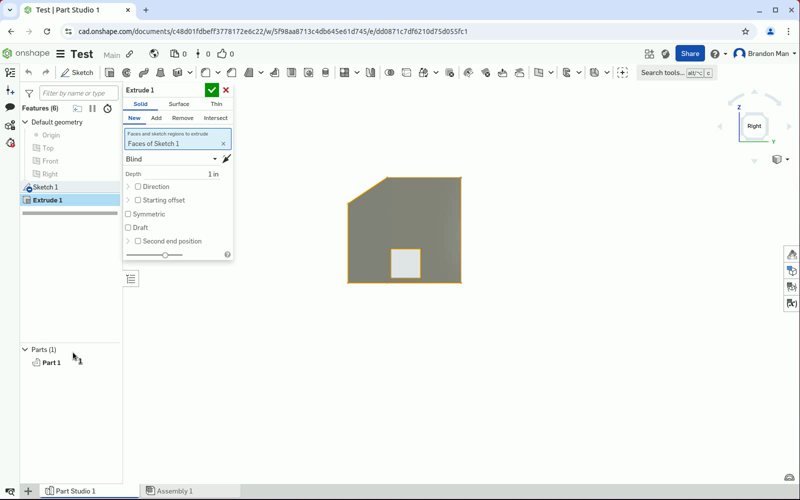
mouse_move(143, 106)
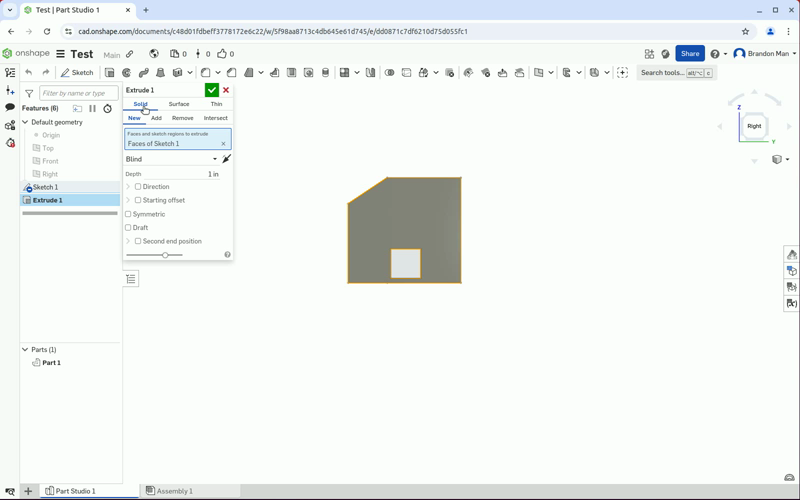
click(143, 106)
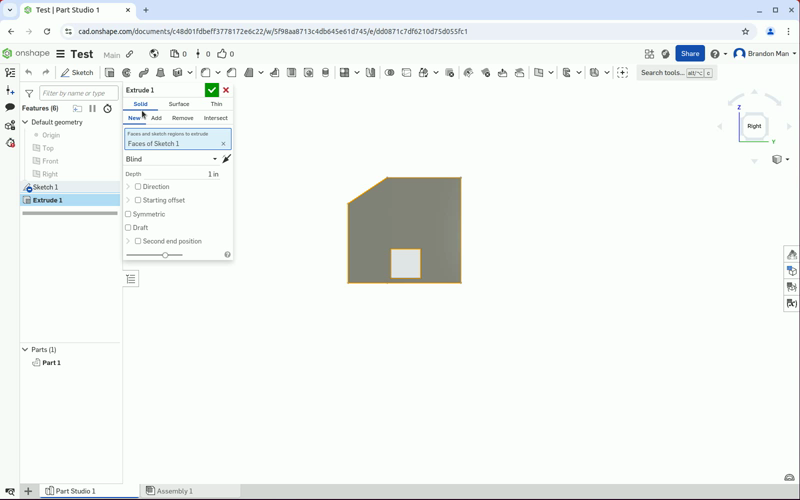
mouse_move(137, 120)
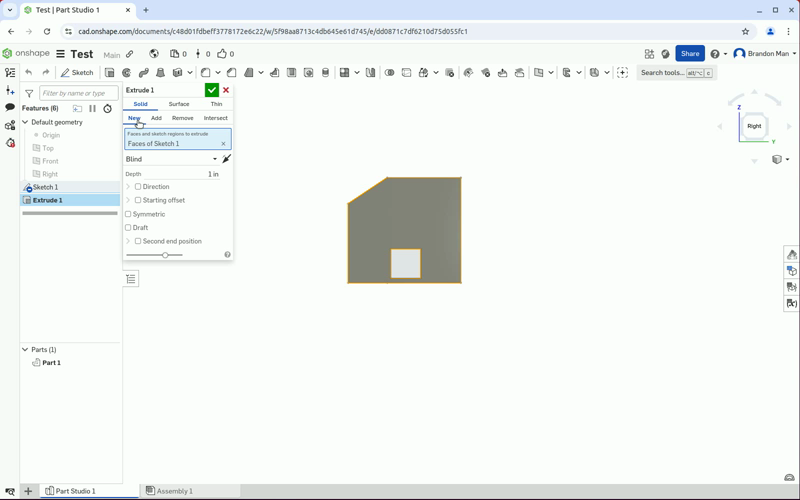
click(137, 120)
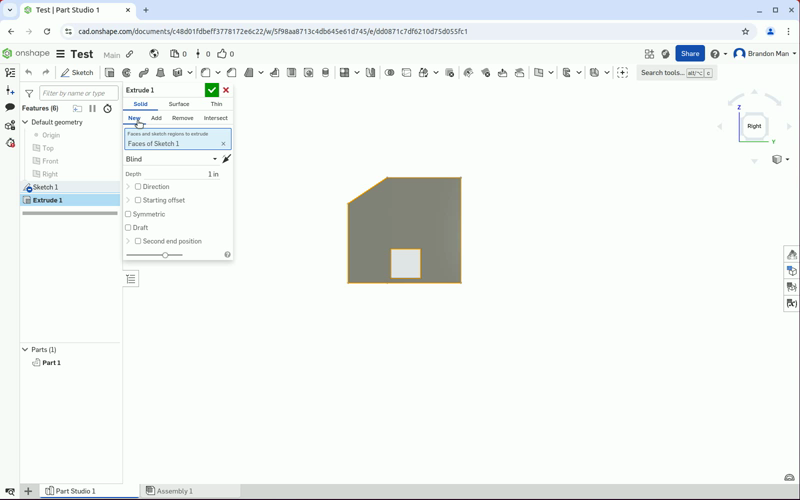
key(tab, 4)
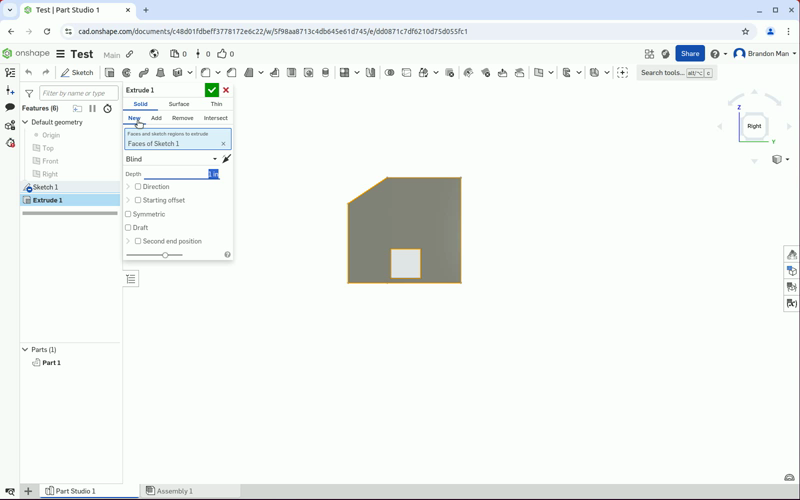
text(-0.241)
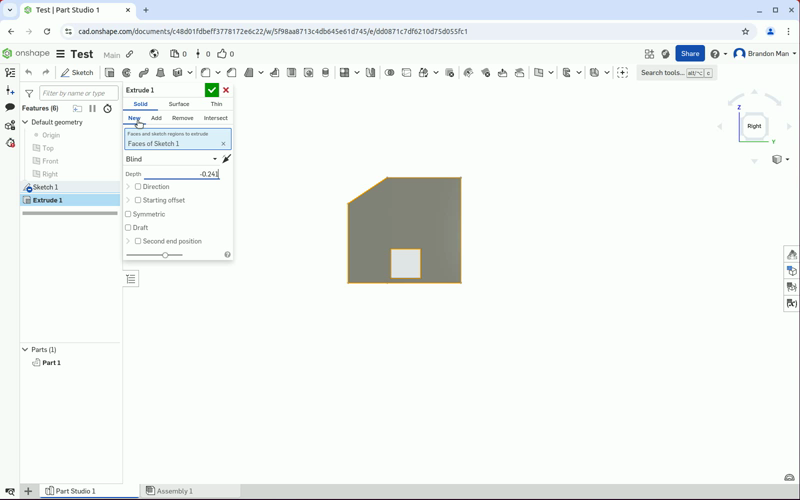
key(enter)
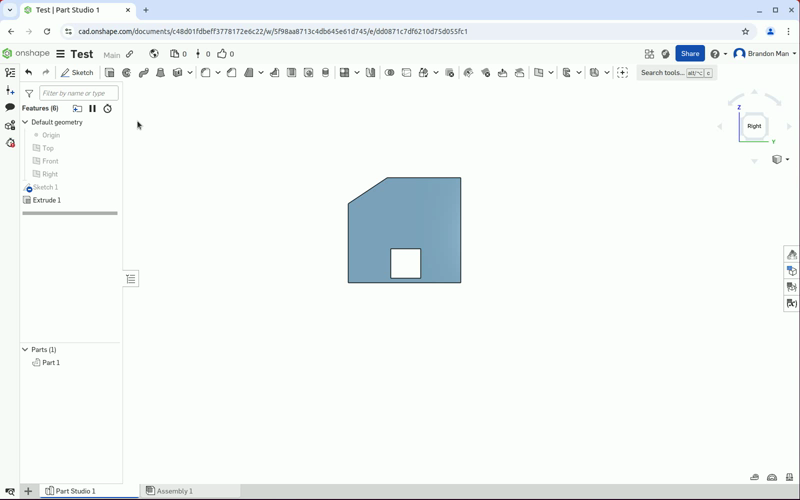
key(shift+h)
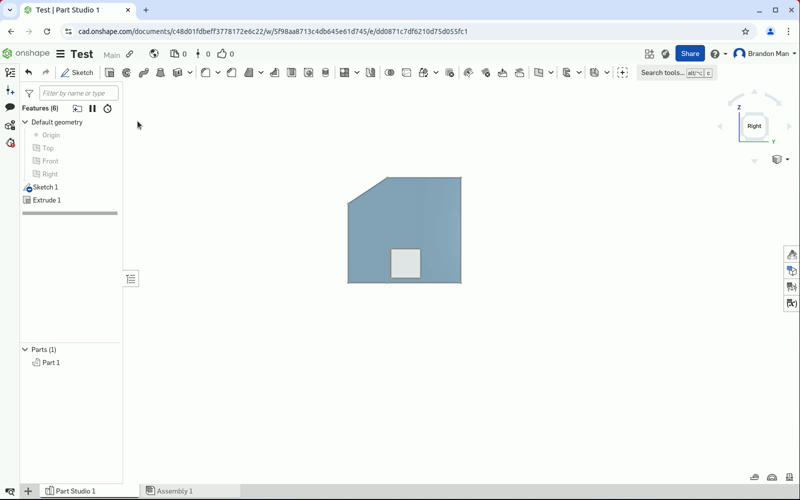
key(shift+h)
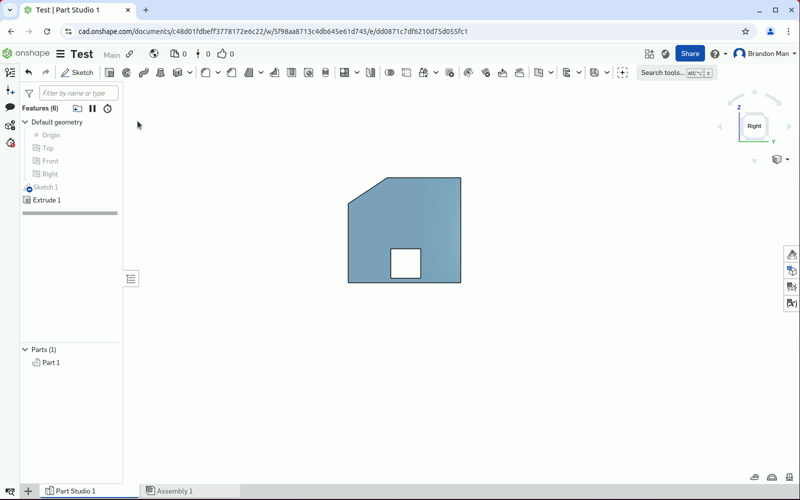
mouse_move(73, 189)
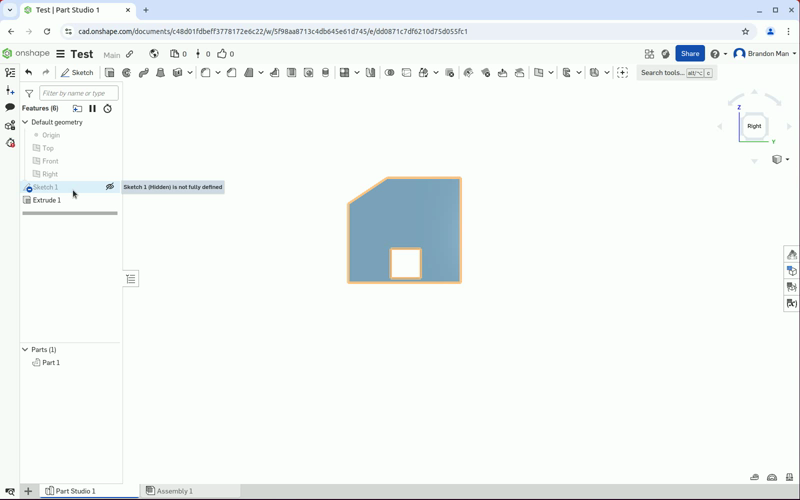
click(73, 189)
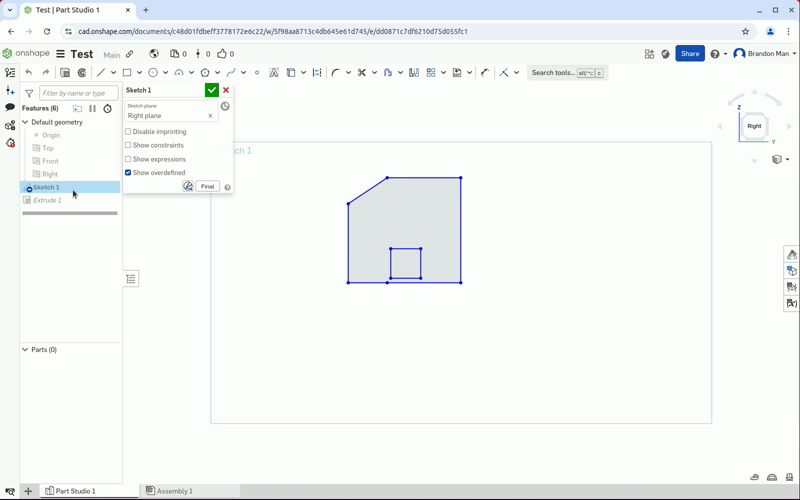
mouse_move(229, 92)
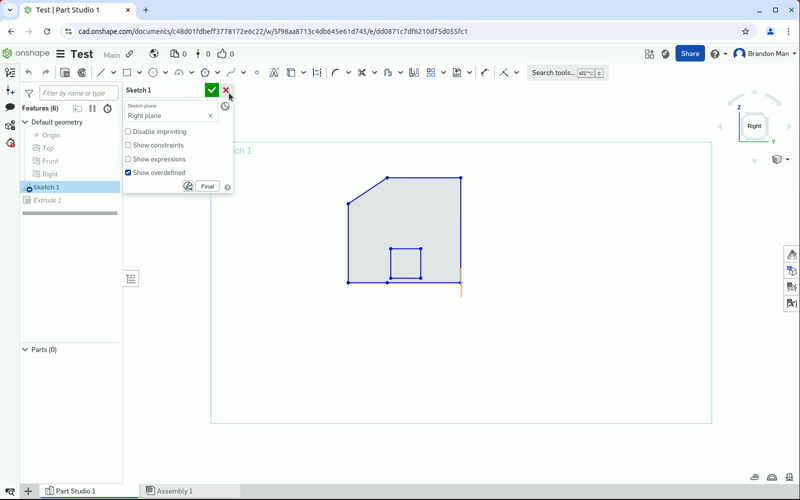
click(229, 92)
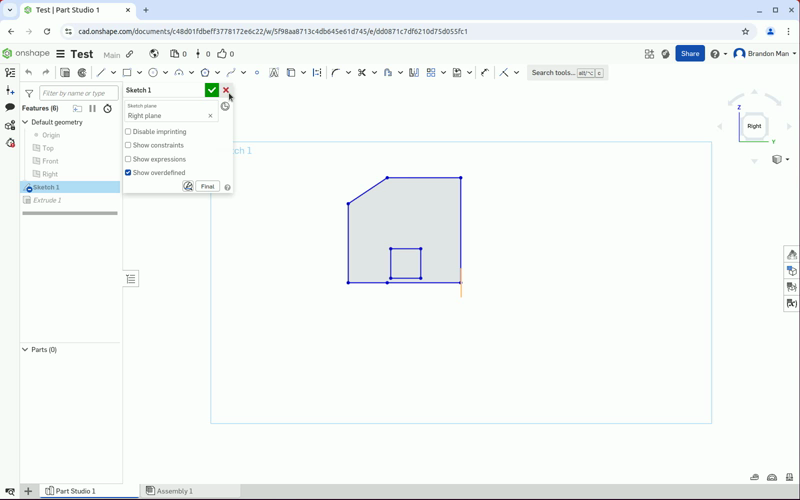
key(shift+s)
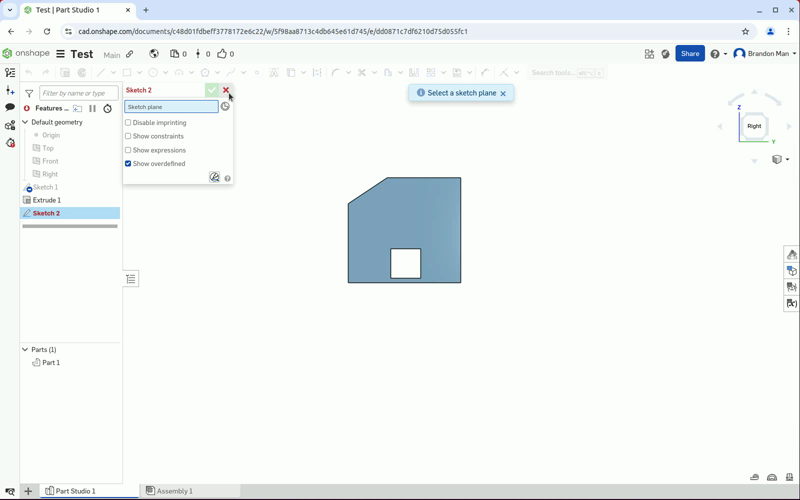
mouse_move(73, 176)
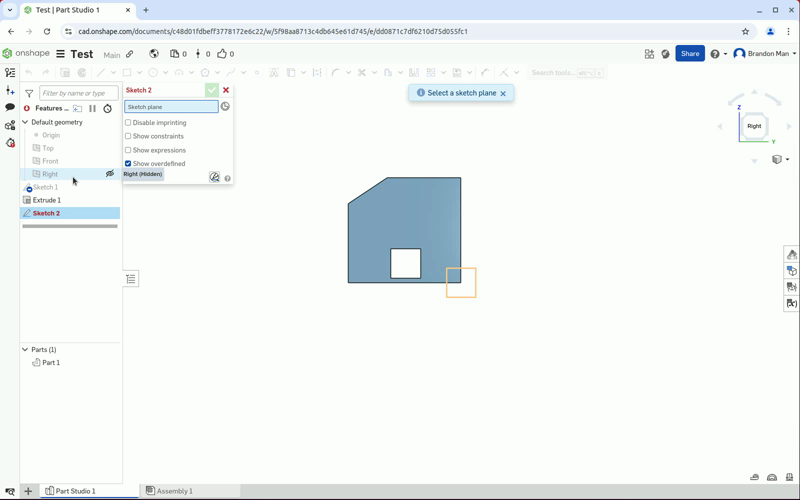
click(73, 176)
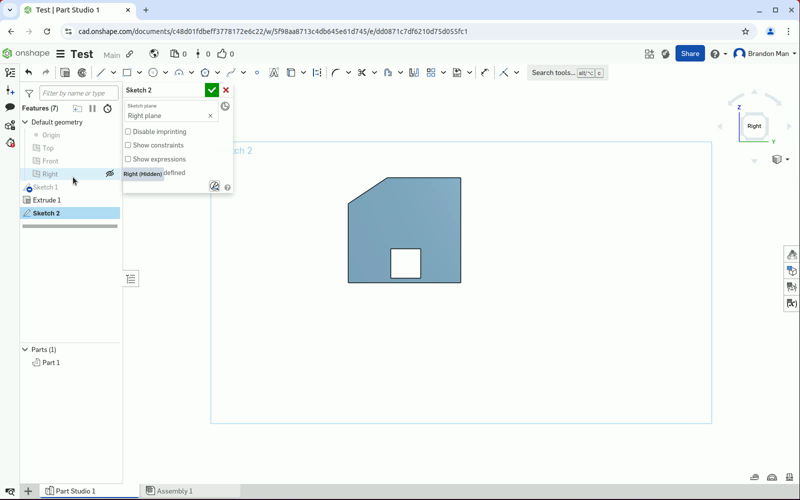
mouse_move(73, 352)
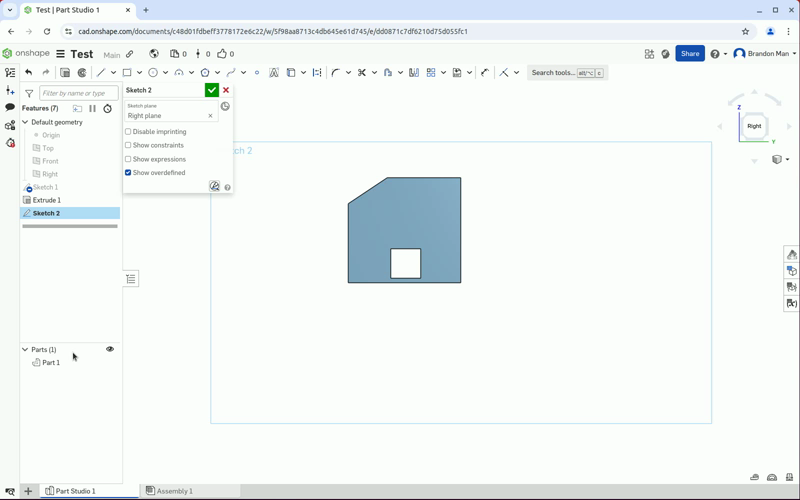
key(y)
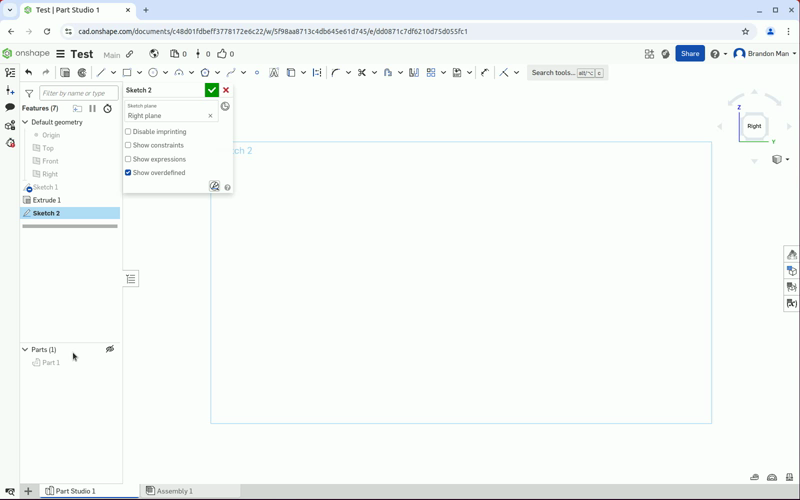
key(l)
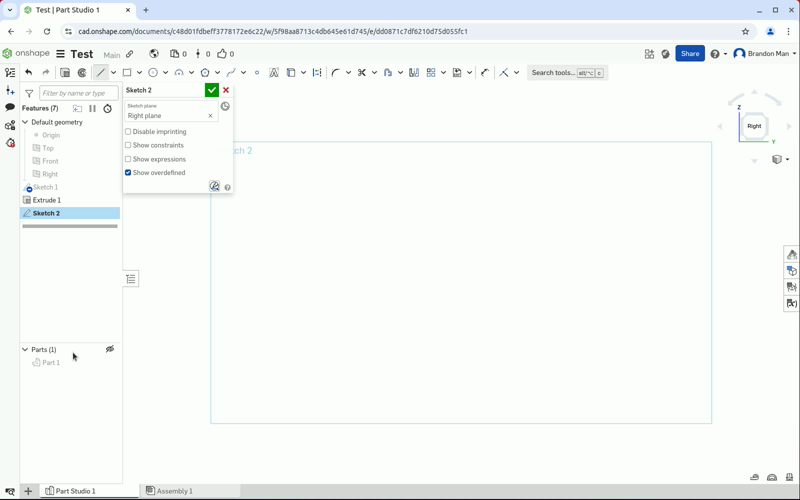
key_down(shift)
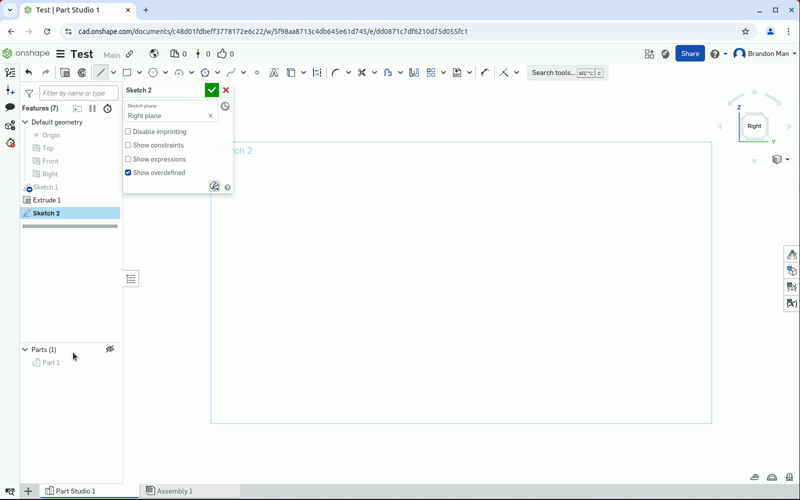
mouse_move(390, 278)
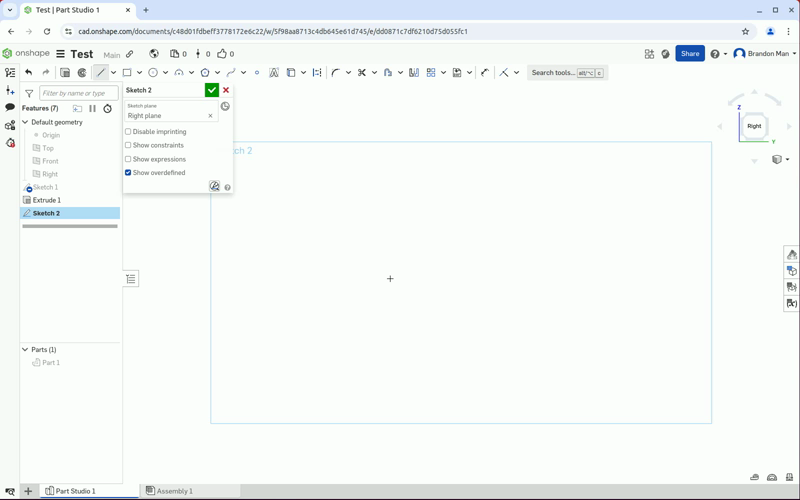
click(390, 278)
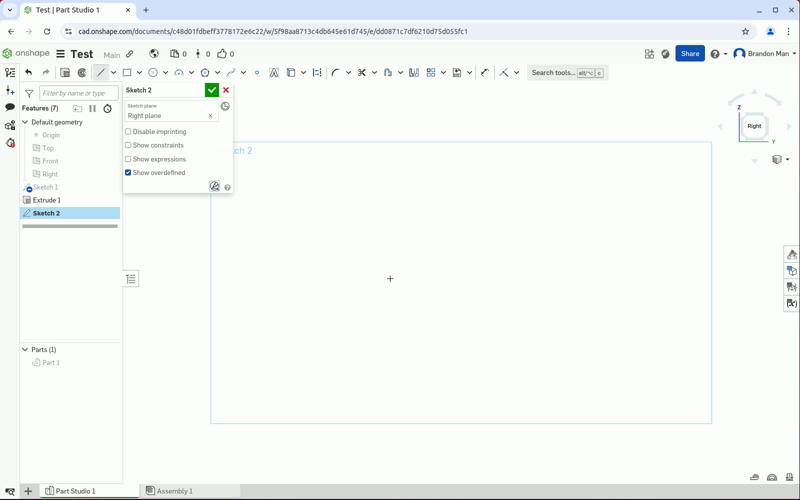
key_up(shift)
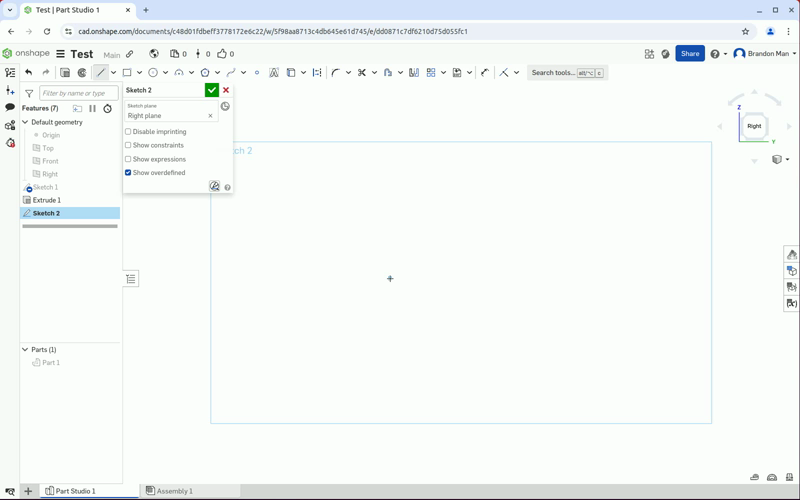
key_down(shift)
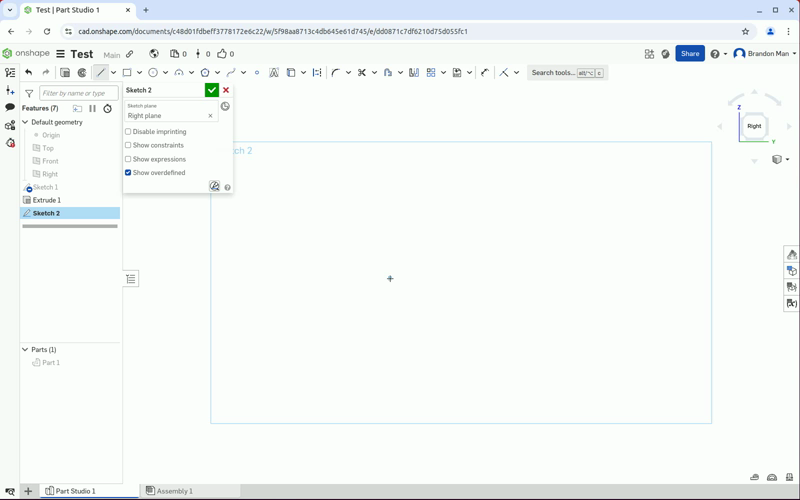
mouse_move(420, 278)
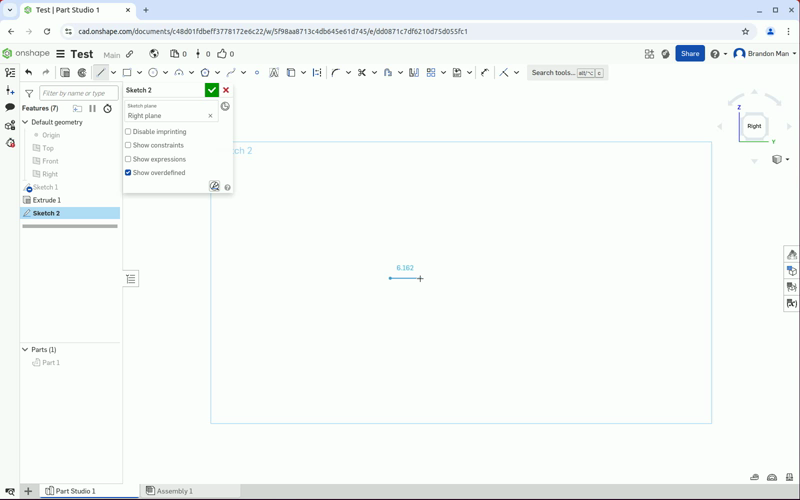
mouse_move(420, 278)
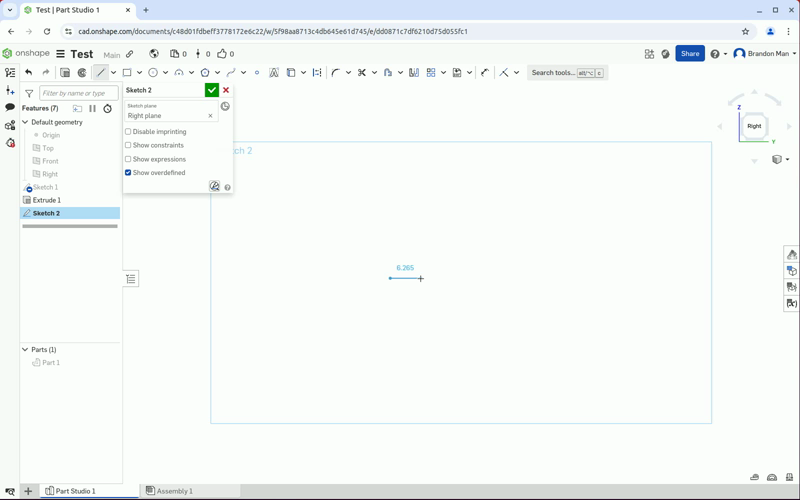
click(420, 278)
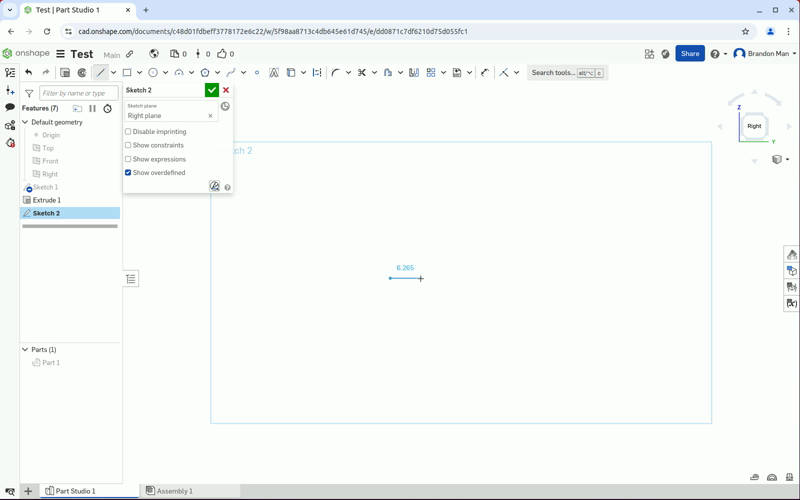
key_up(shift)
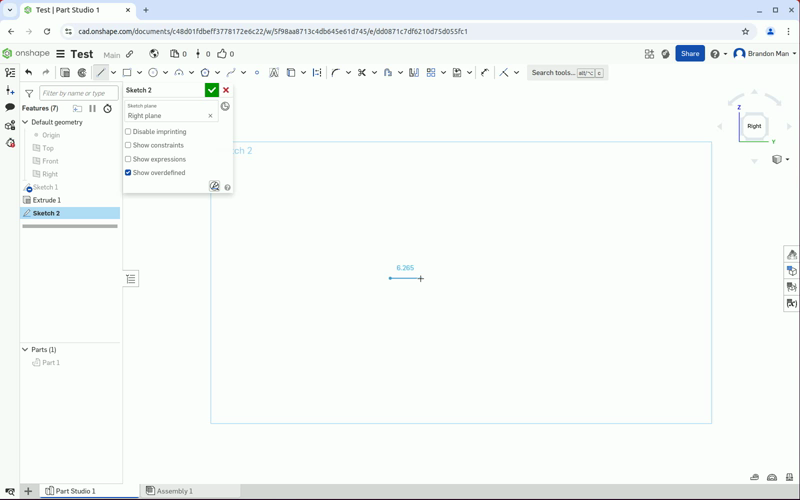
key_down(shift)
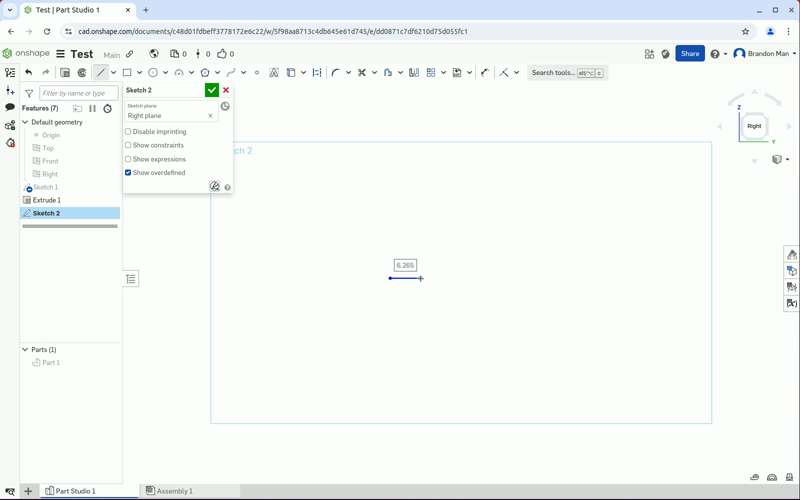
mouse_move(450, 278)
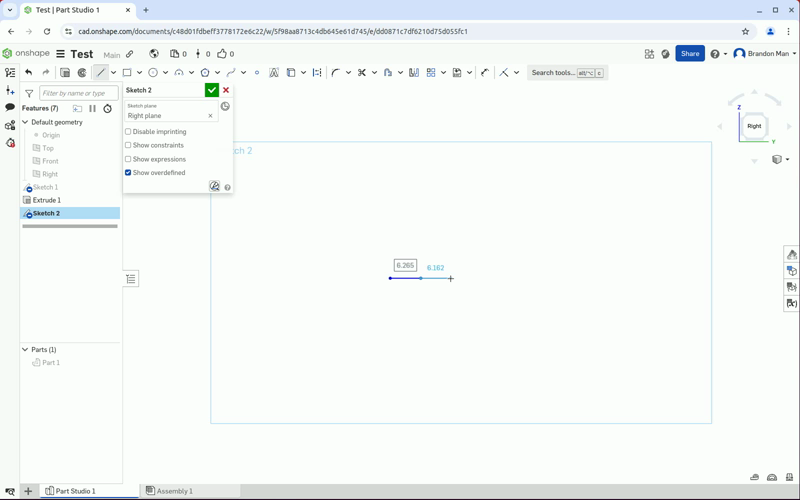
mouse_move(420, 248)
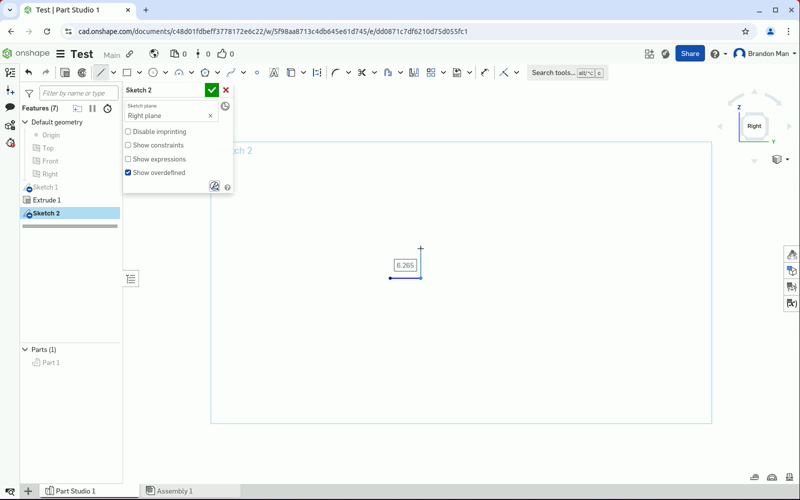
click(420, 248)
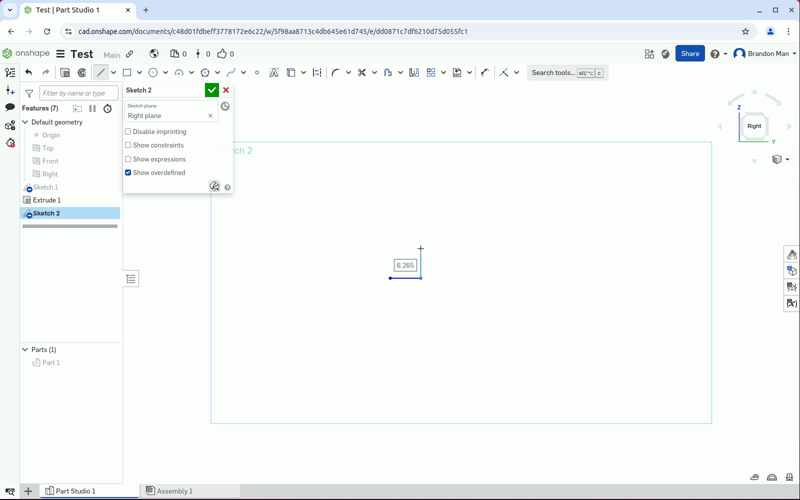
key_up(shift)
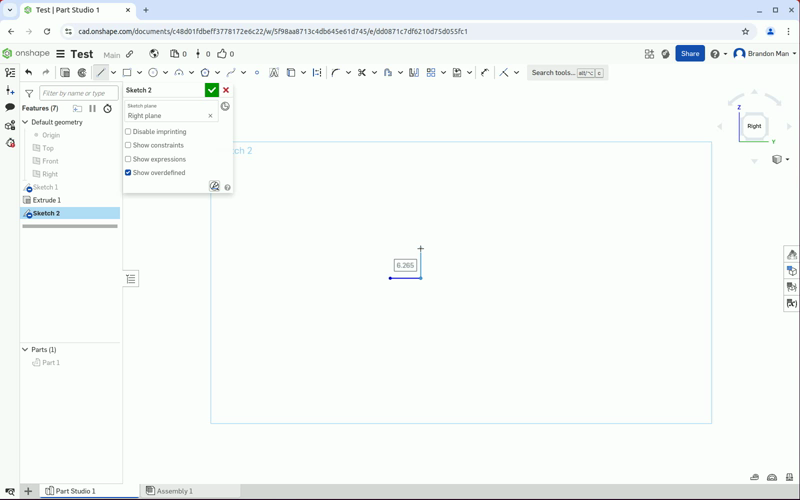
key_down(shift)
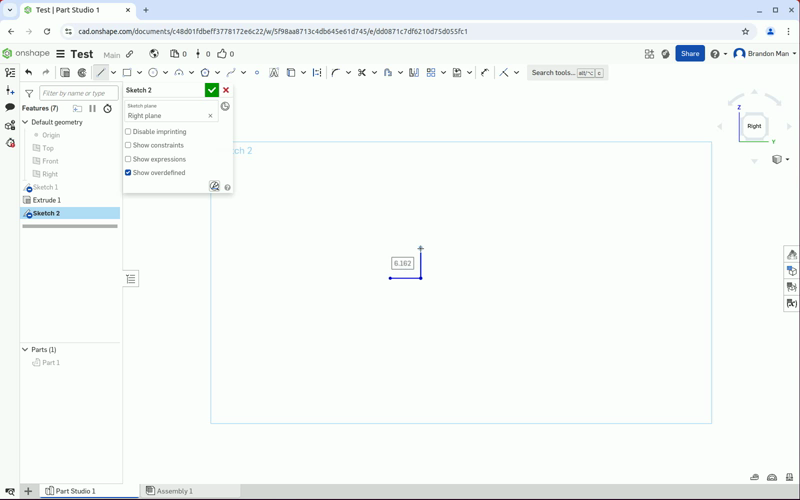
mouse_move(450, 248)
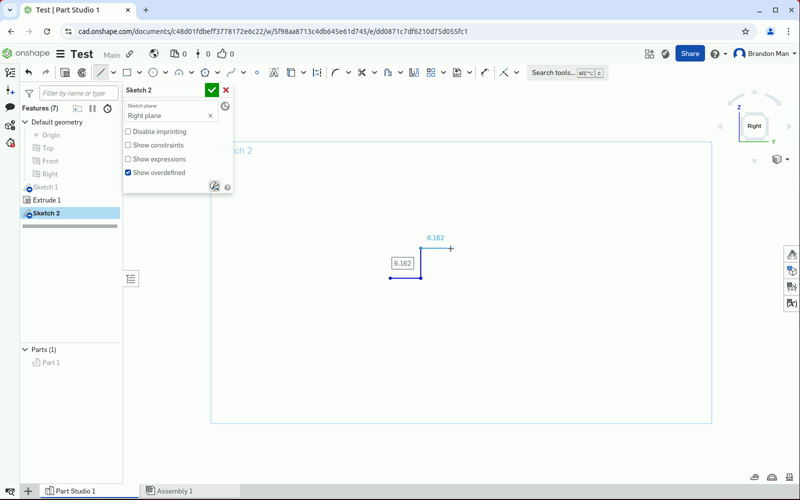
mouse_move(390, 248)
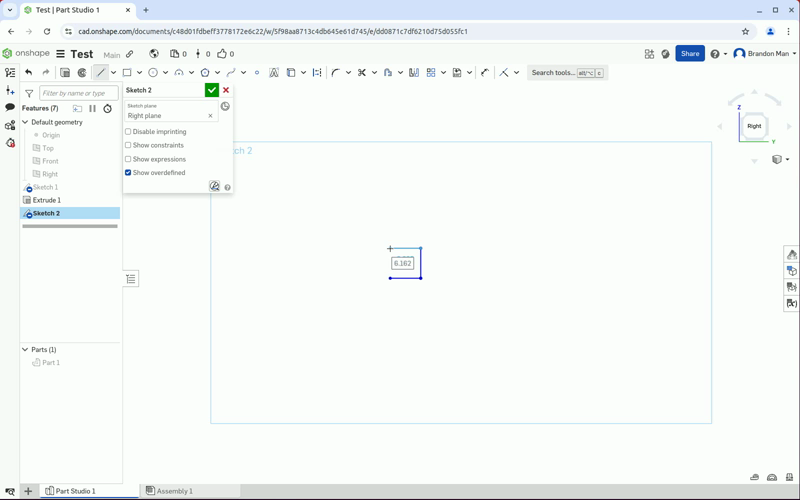
click(390, 248)
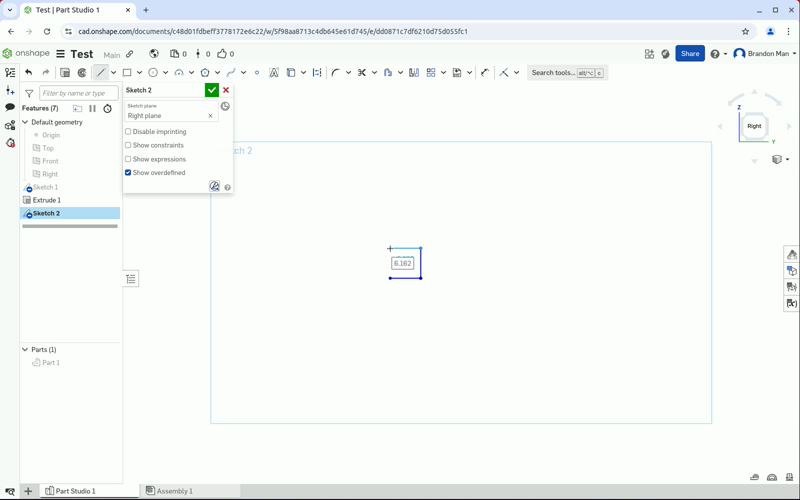
key_up(shift)
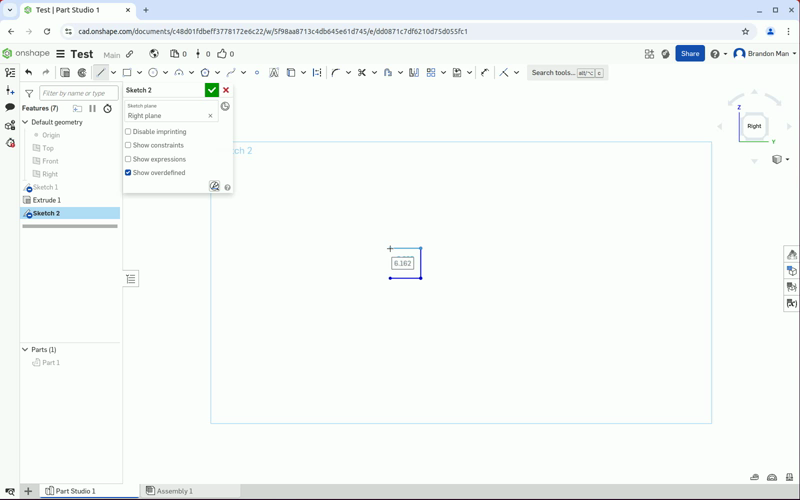
mouse_move(420, 248)
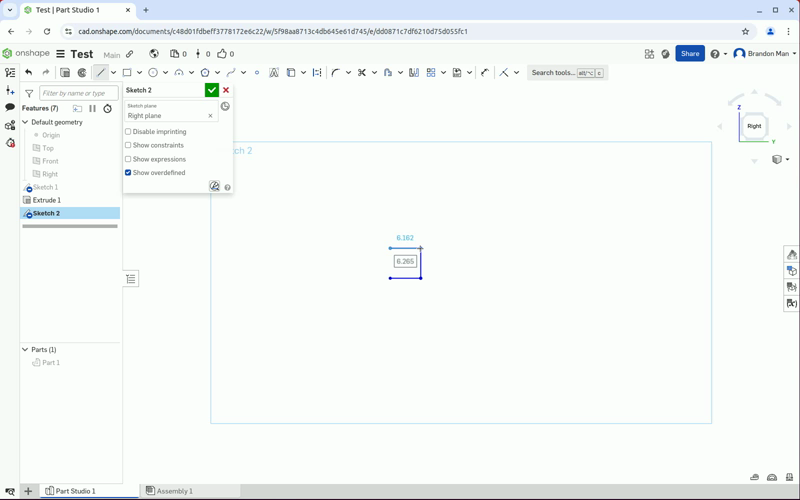
key_down(shift)
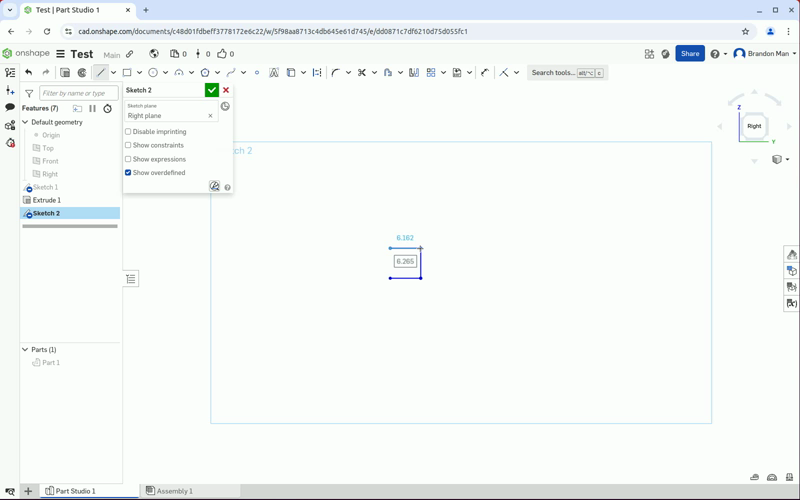
mouse_move(390, 278)
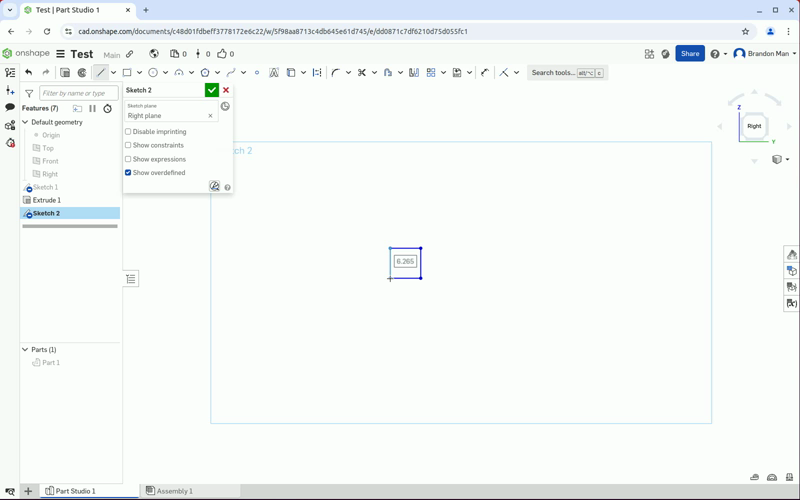
key_up(shift)
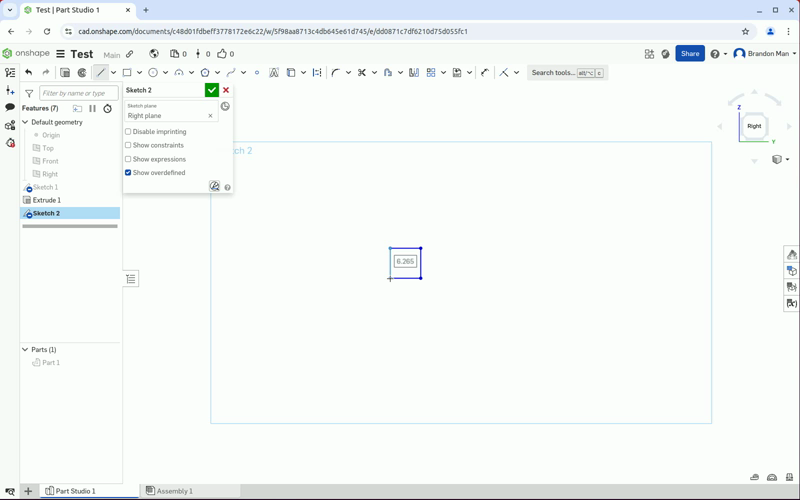
click(390, 278)
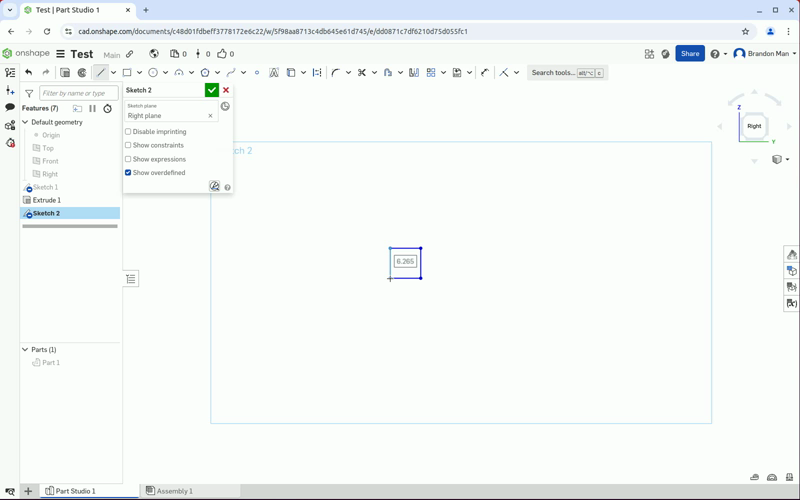
key(esc)
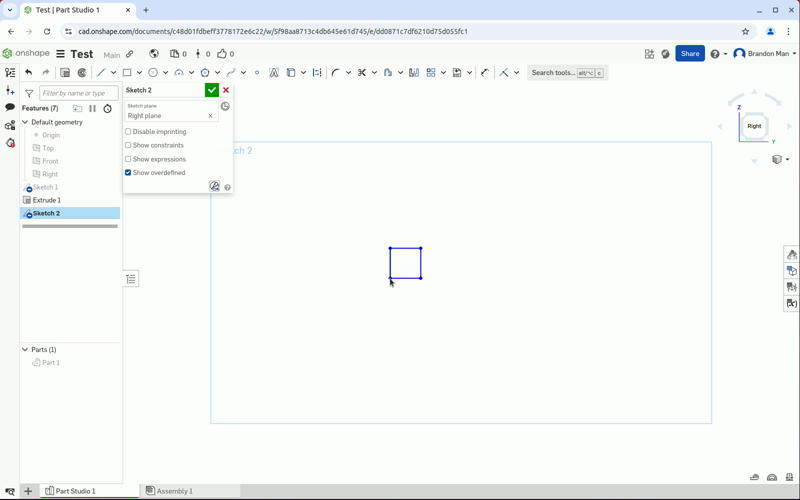
mouse_move(411, 265)
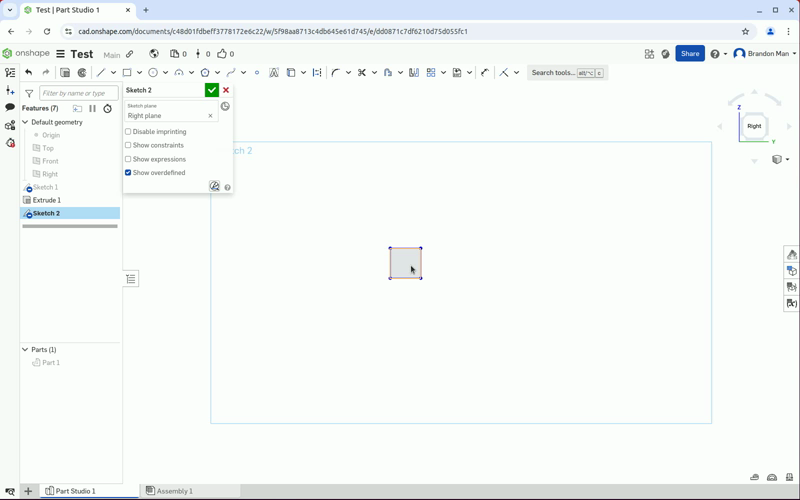
scroll(6)
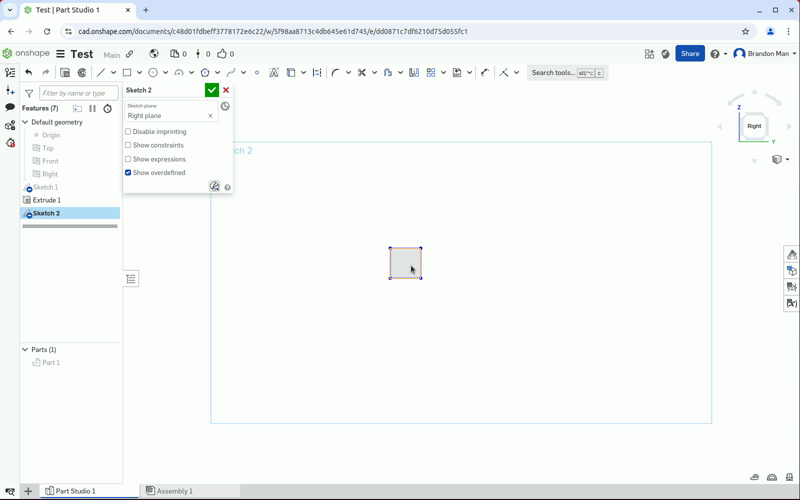
scroll(6)
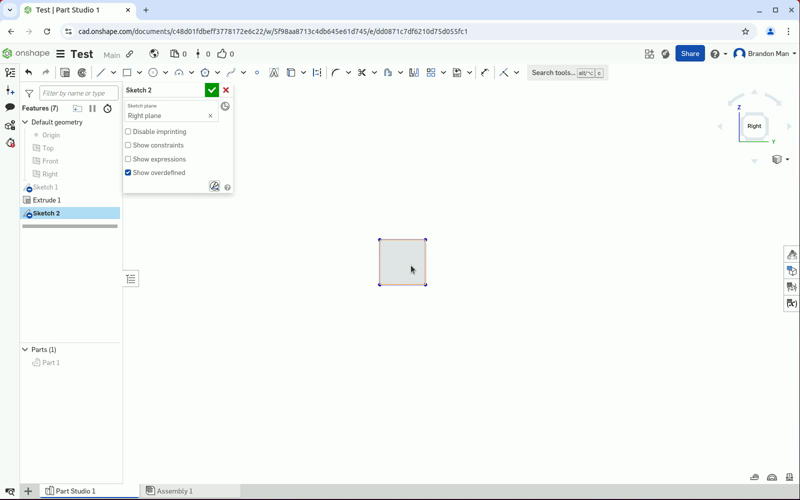
scroll(6)
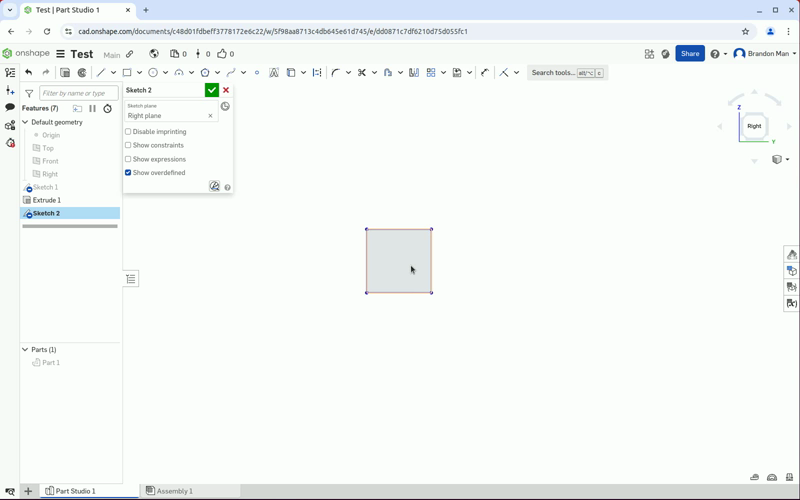
scroll(6)
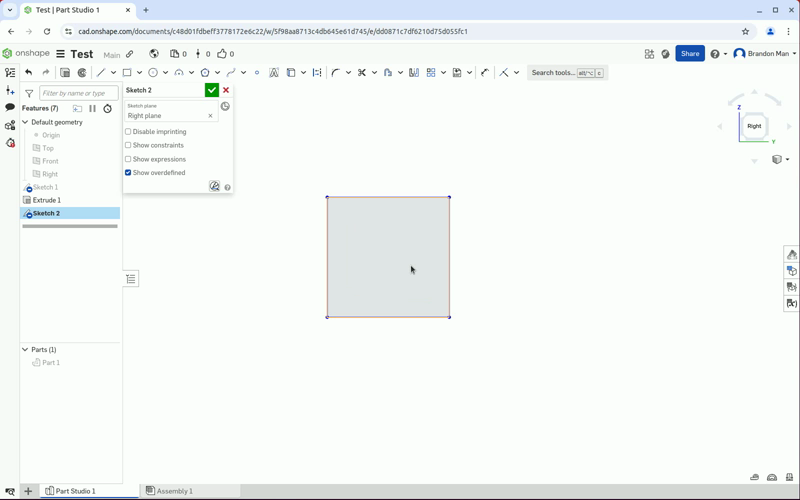
scroll(6)
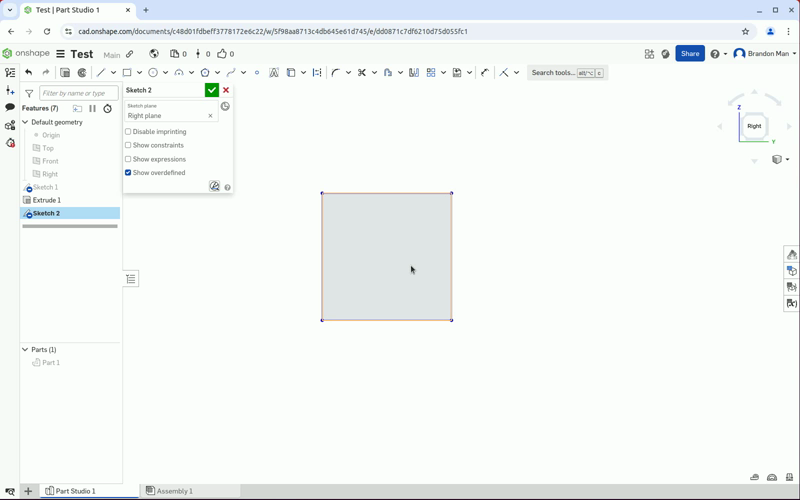
scroll(6)
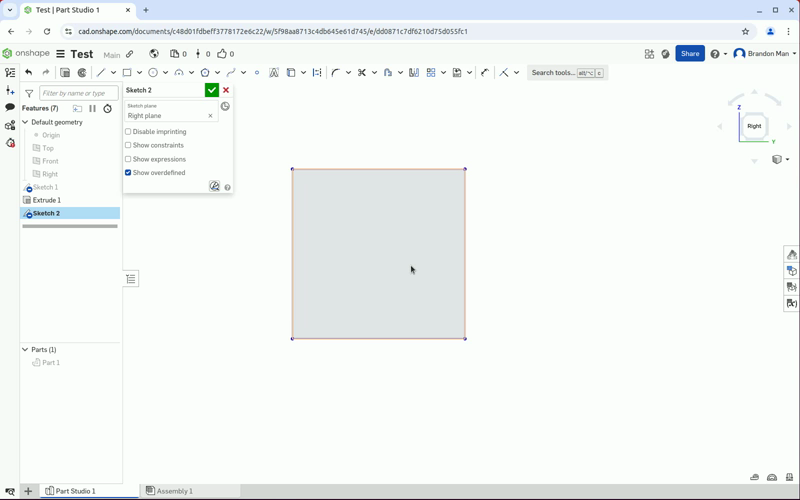
scroll(6)
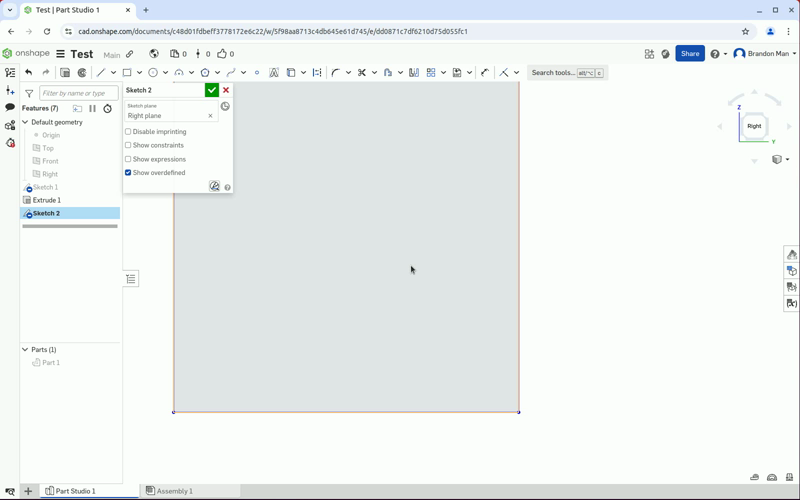
click(411, 265)
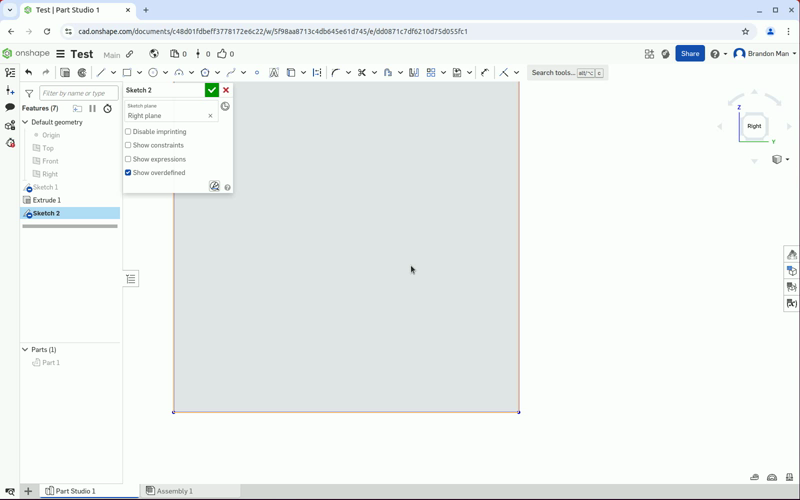
scroll(-6)
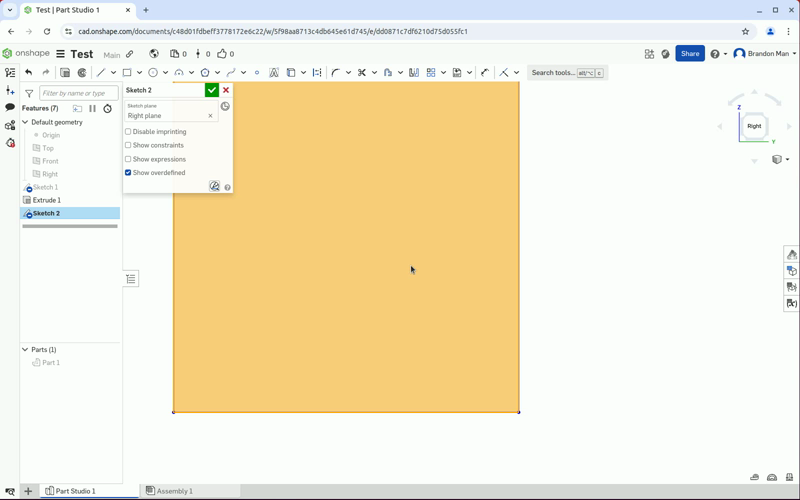
scroll(-6)
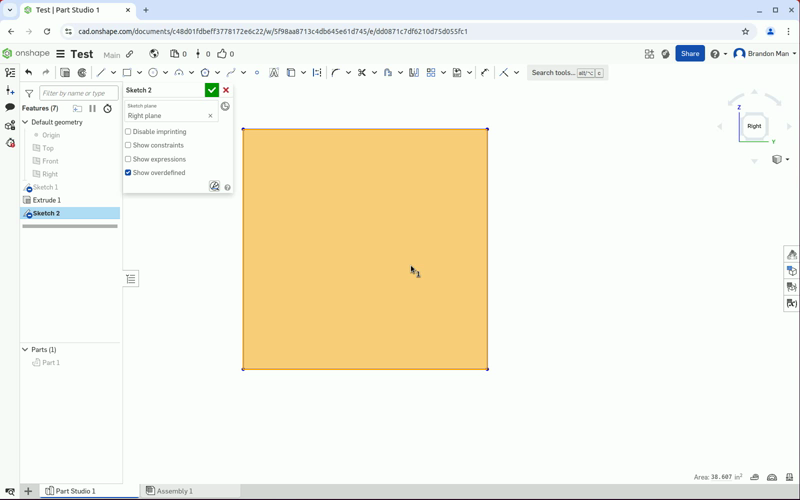
scroll(-6)
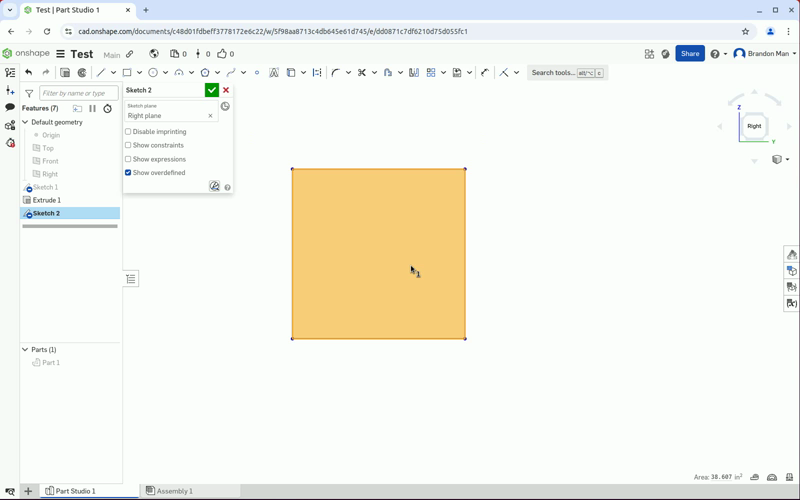
scroll(-6)
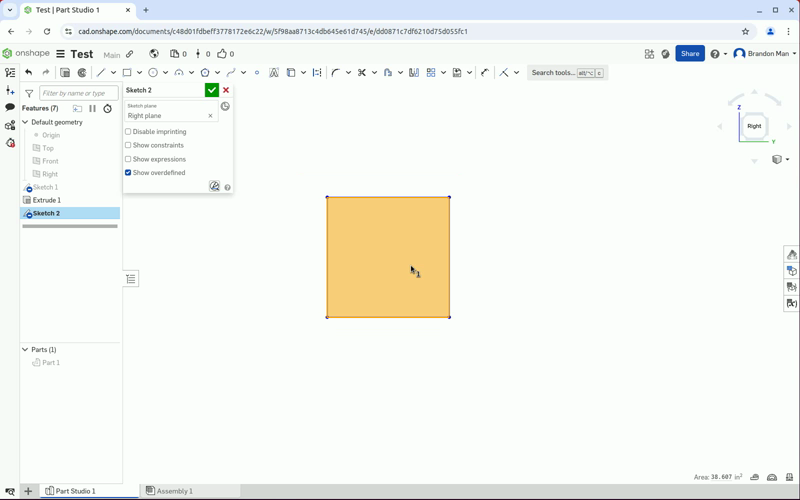
scroll(-6)
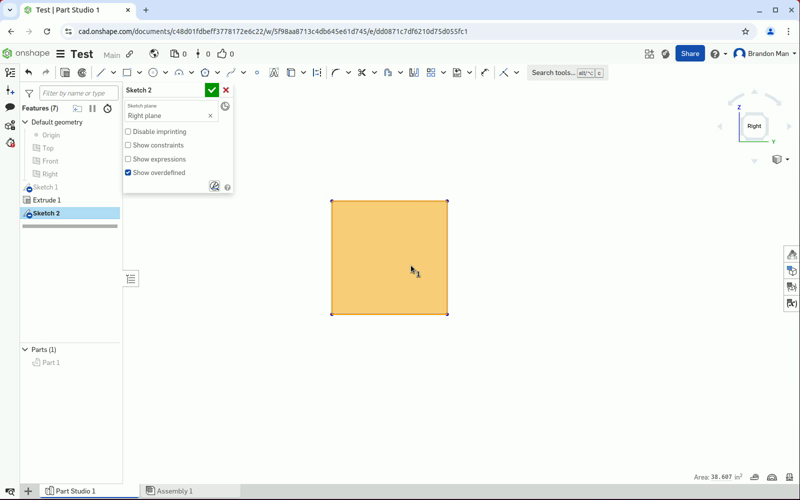
scroll(-6)
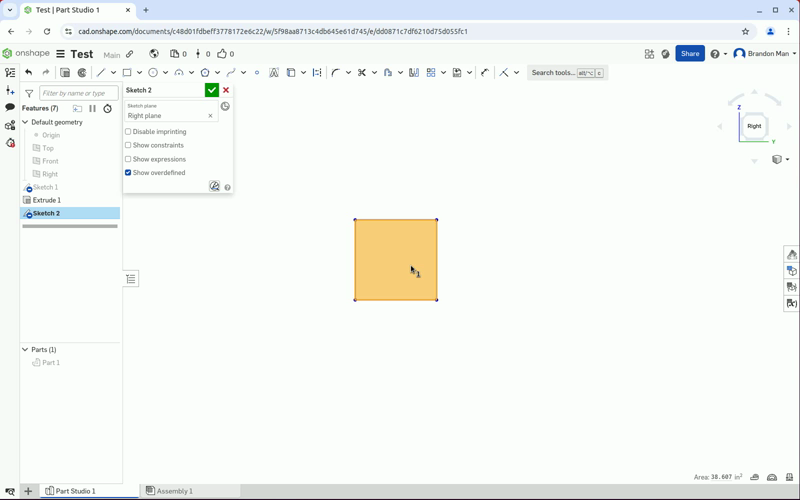
scroll(-6)
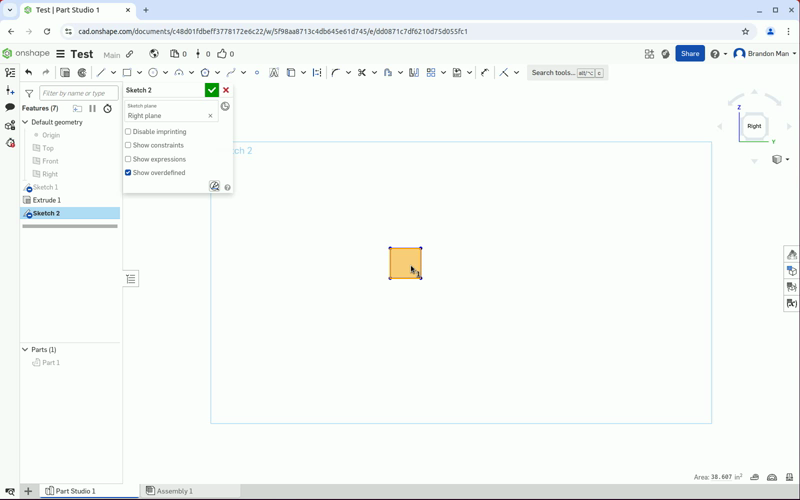
mouse_move(73, 352)
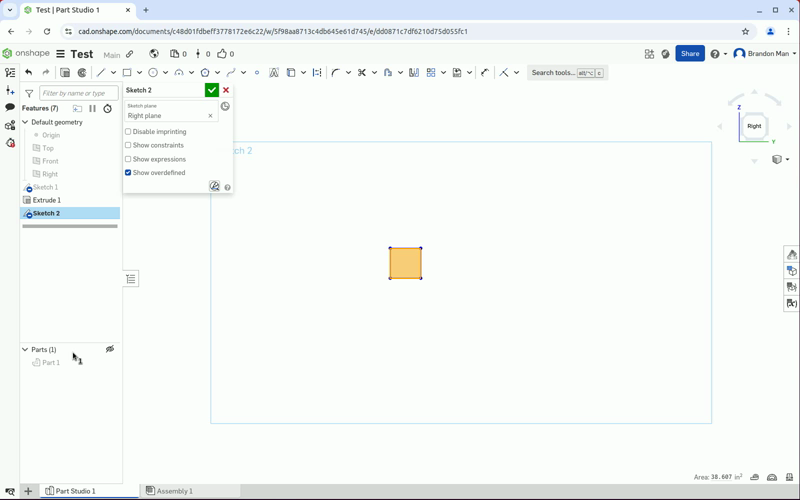
key(shift+y)
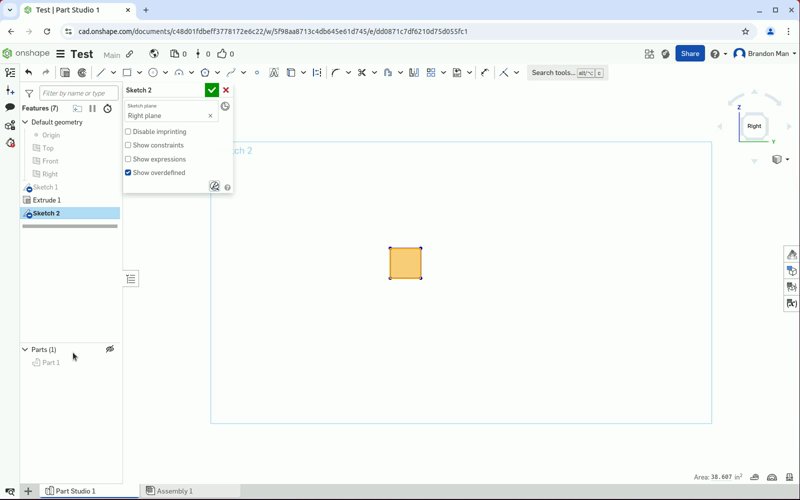
key(shift+e)
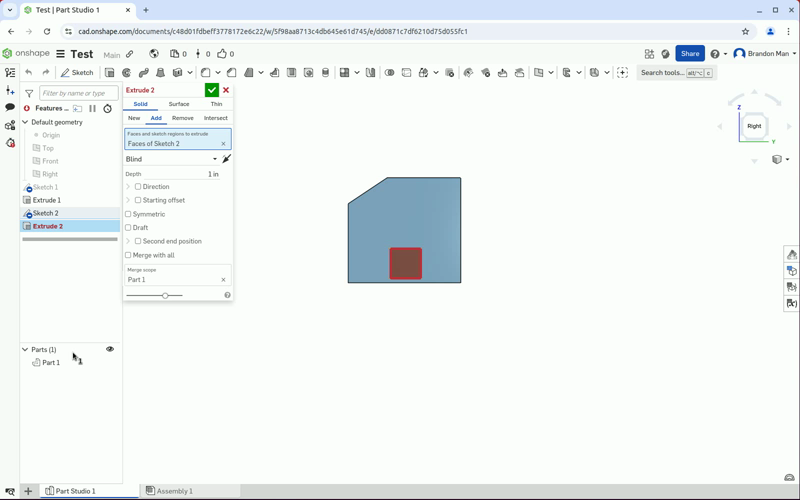
mouse_move(143, 106)
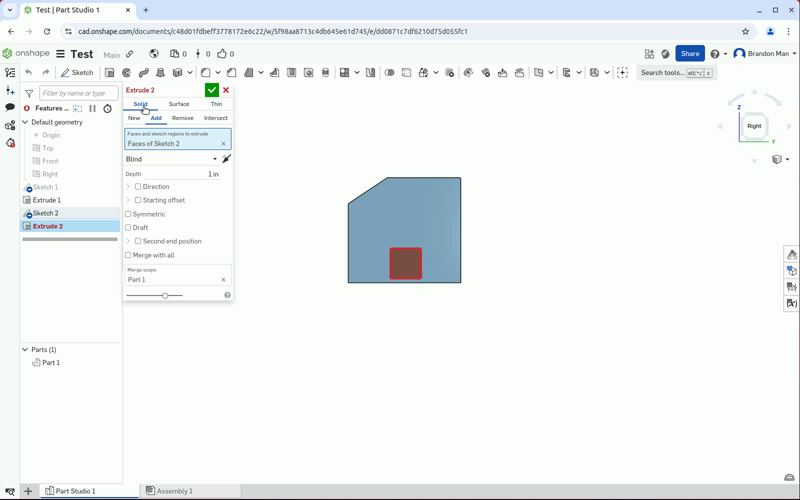
click(143, 106)
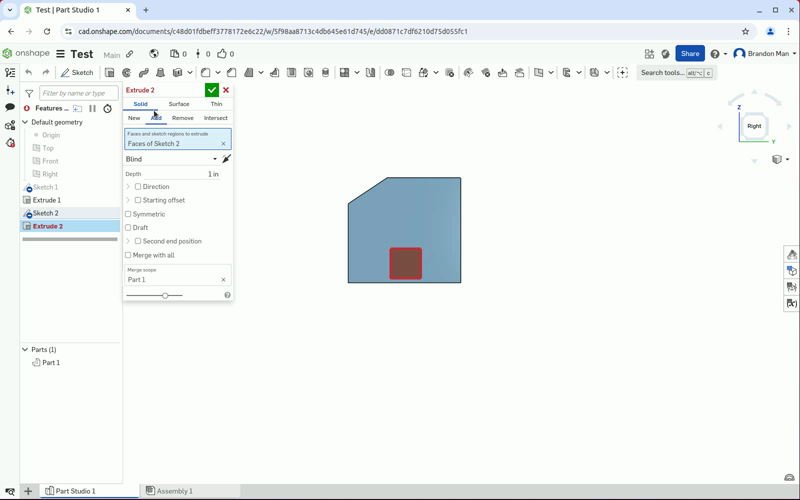
mouse_move(186, 120)
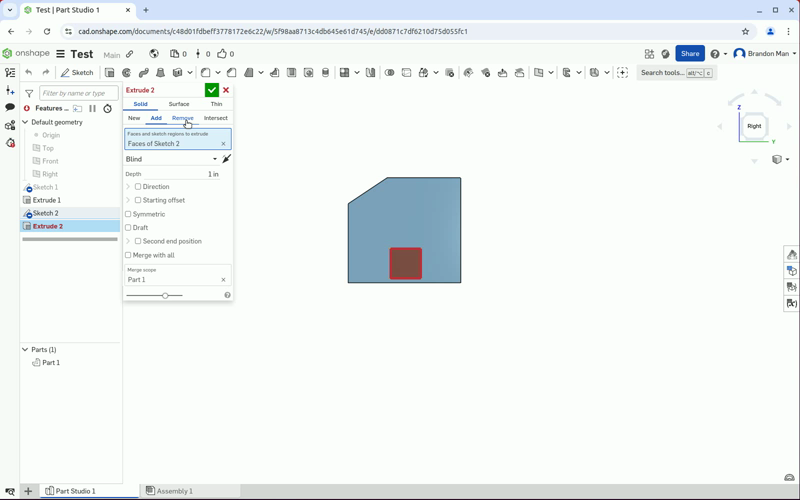
click(186, 120)
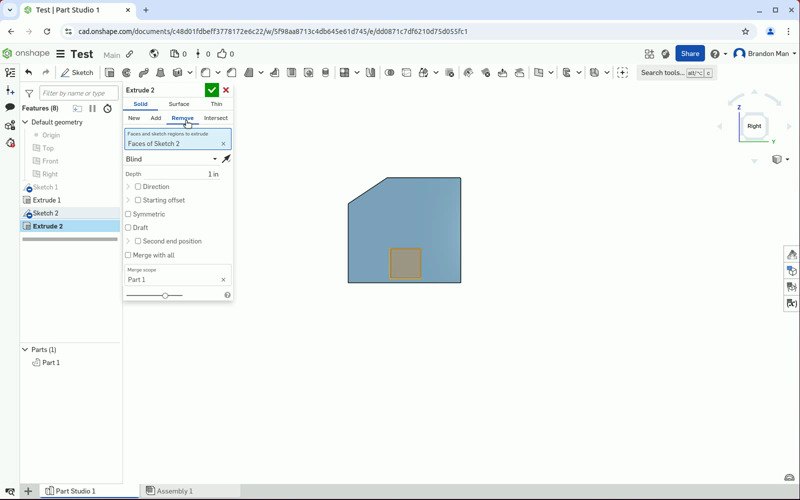
key(tab, 4)
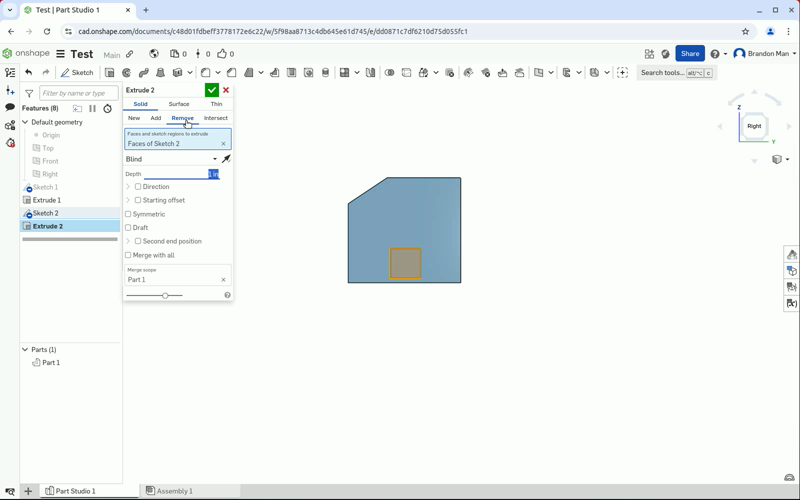
text(0.963)
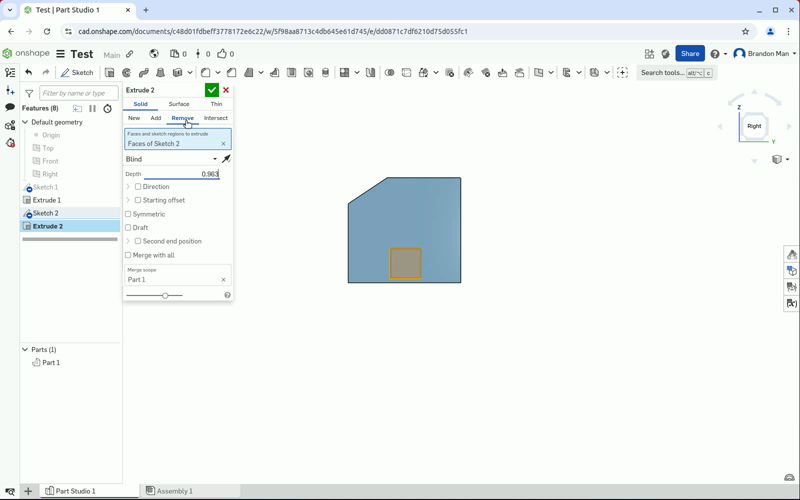
key(tab, 6)
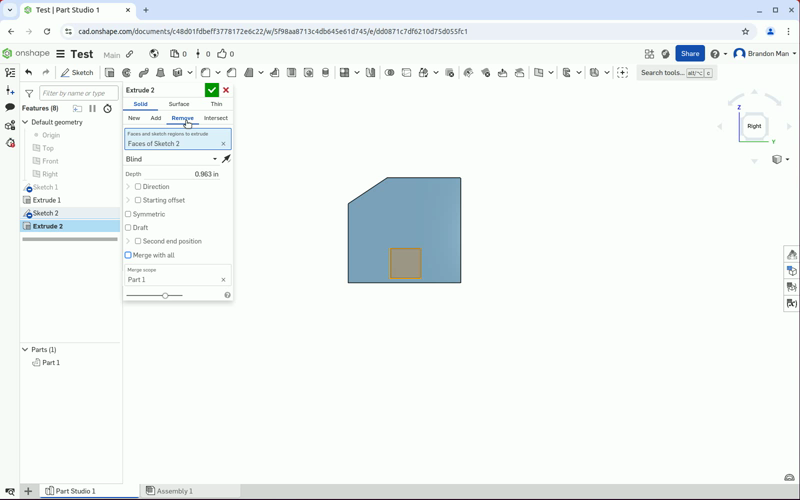
key(space)
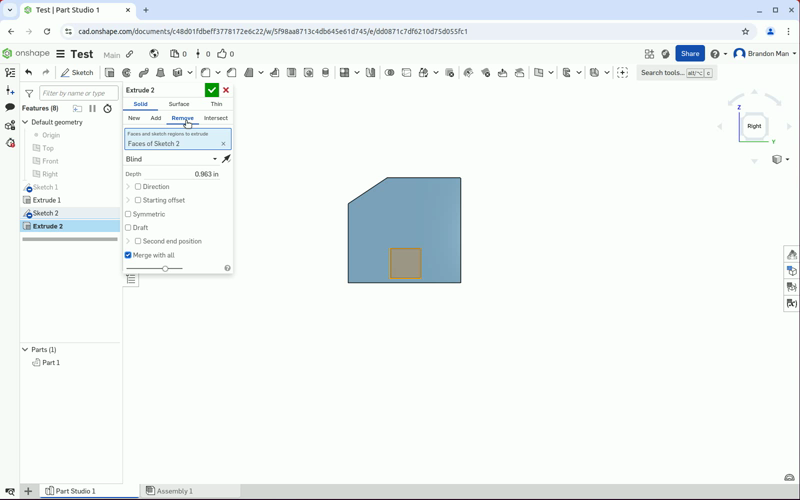
key(enter)
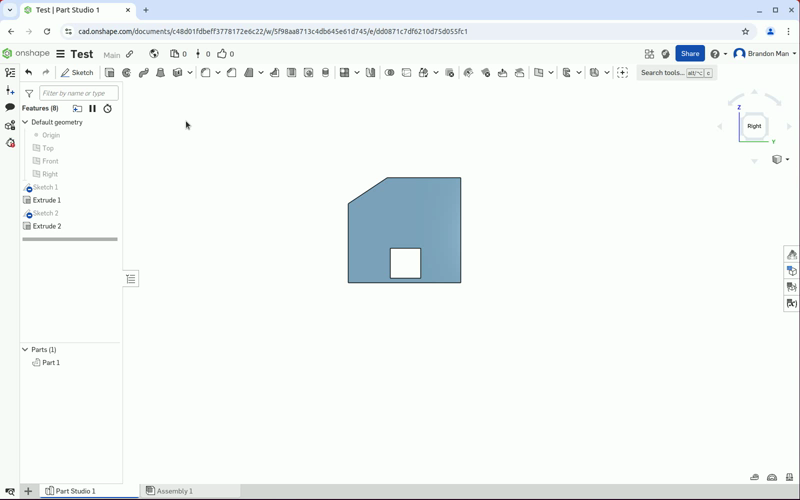
key(shift+h)
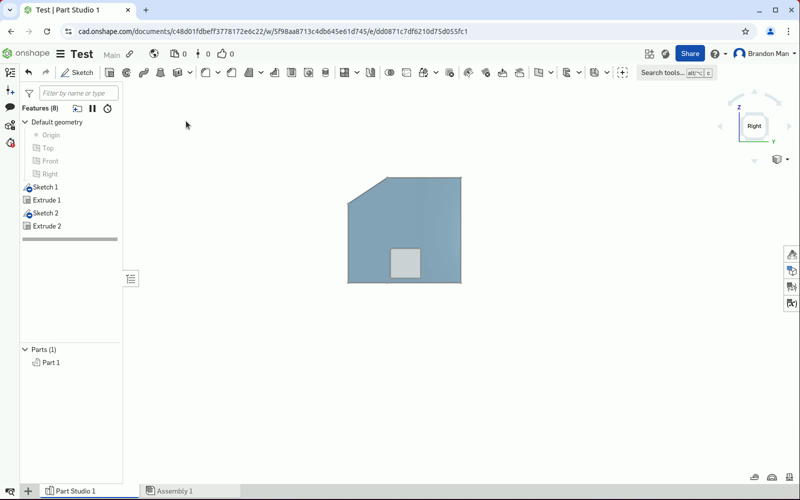
key(shift+h)
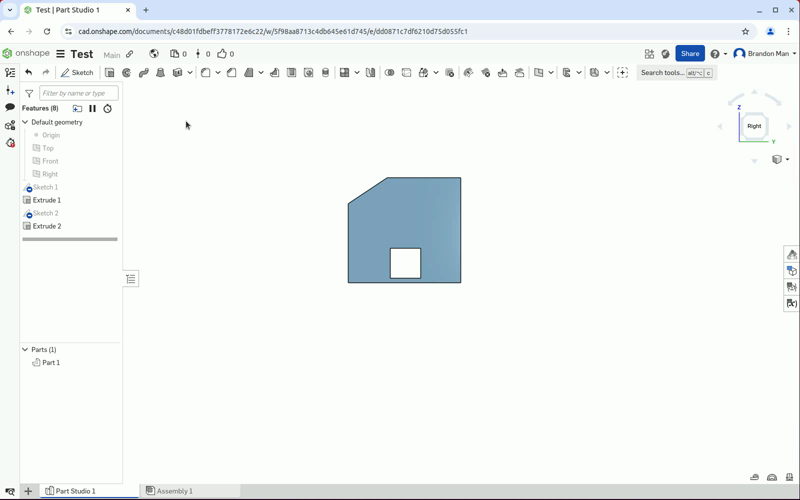
mouse_move(73, 189)
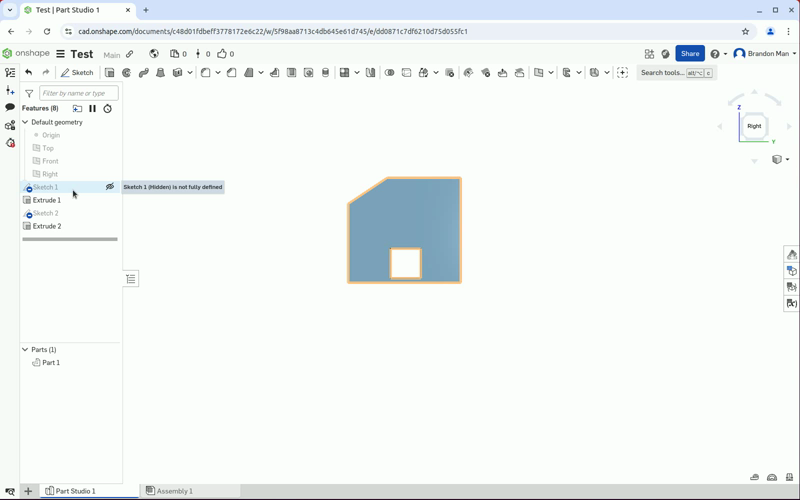
click(73, 189)
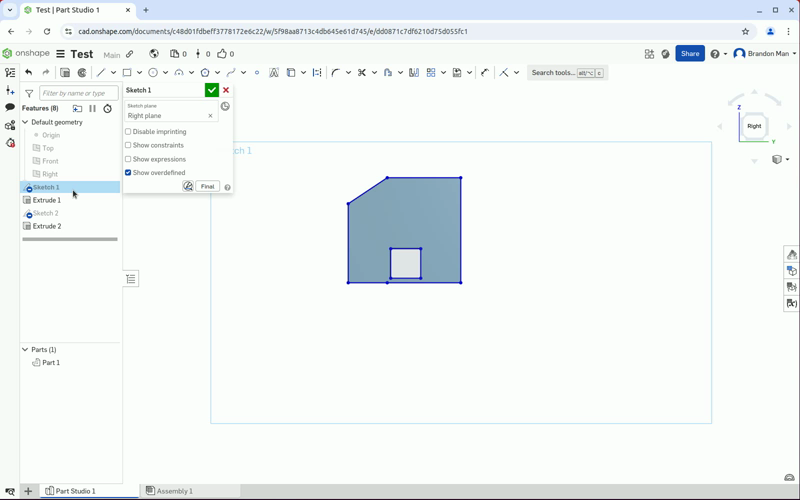
mouse_move(229, 92)
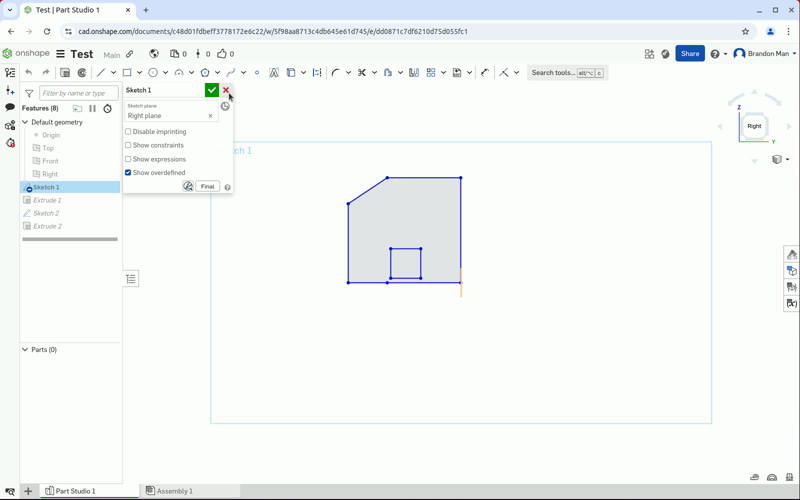
click(229, 92)
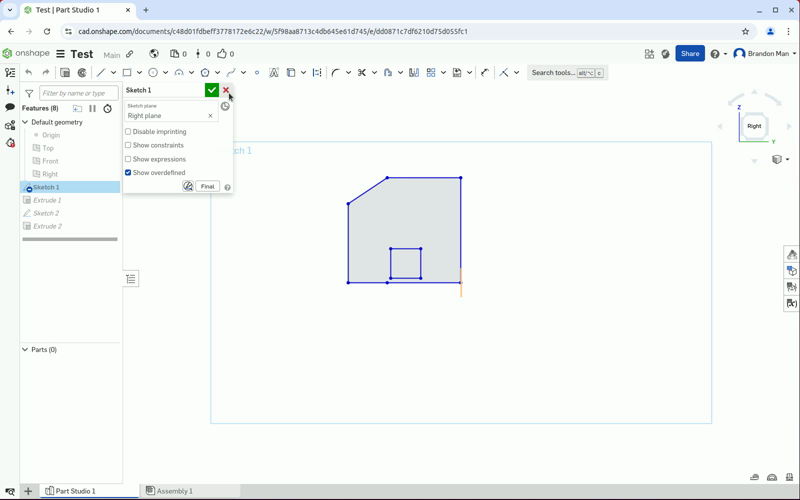
key(shift+s)
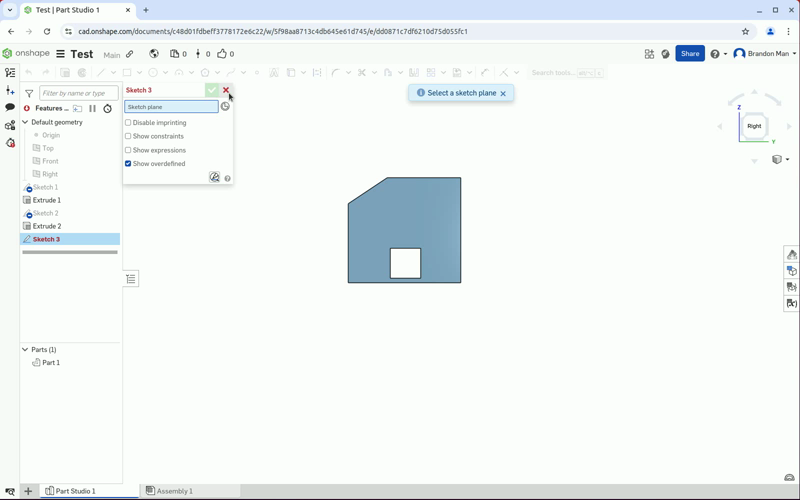
mouse_move(73, 176)
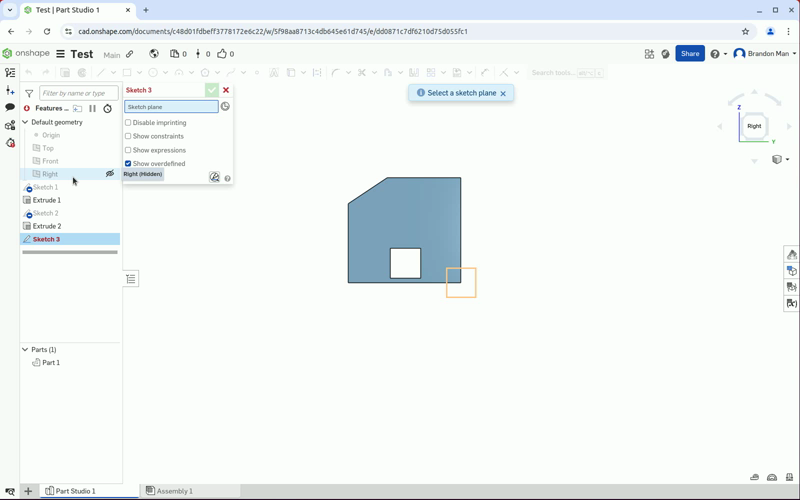
click(73, 176)
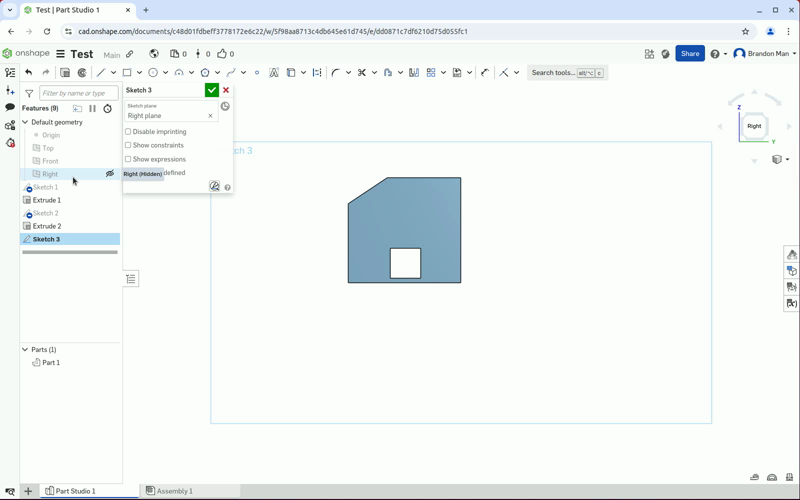
mouse_move(73, 352)
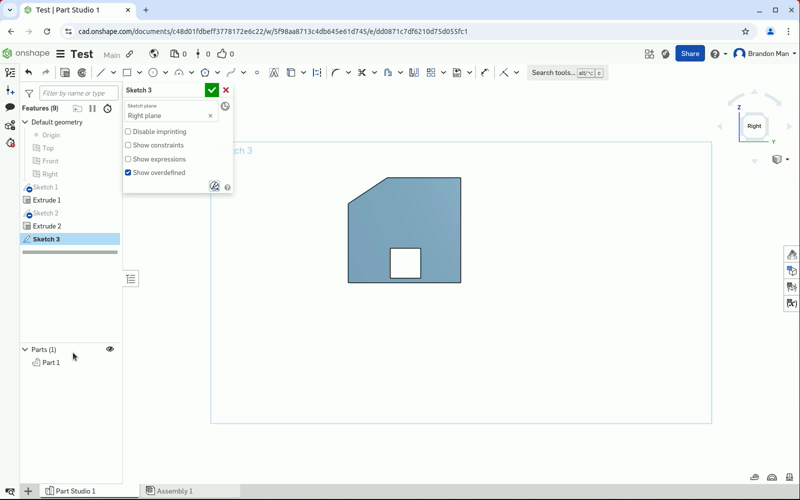
key(y)
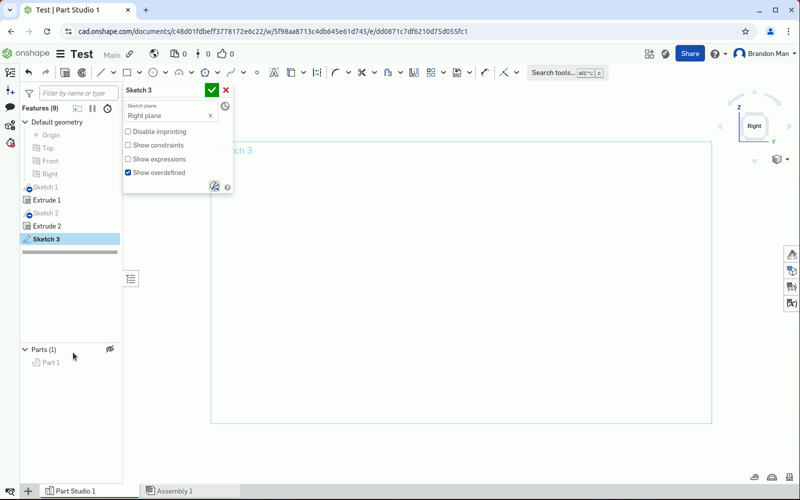
key(l)
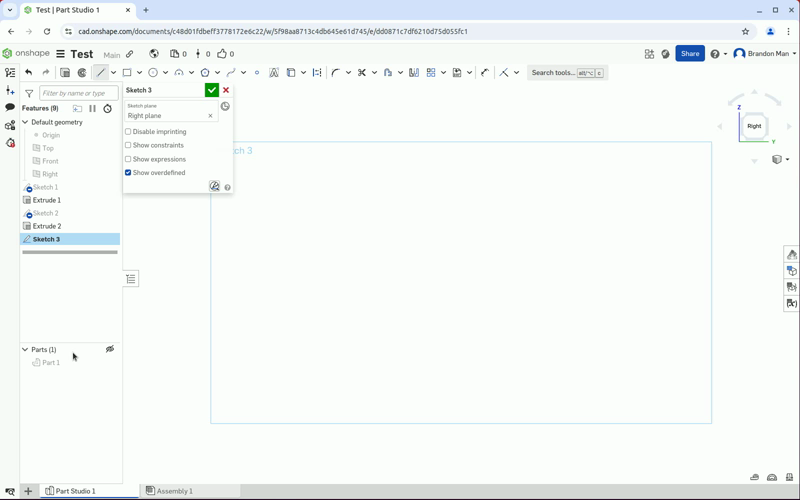
key_down(shift)
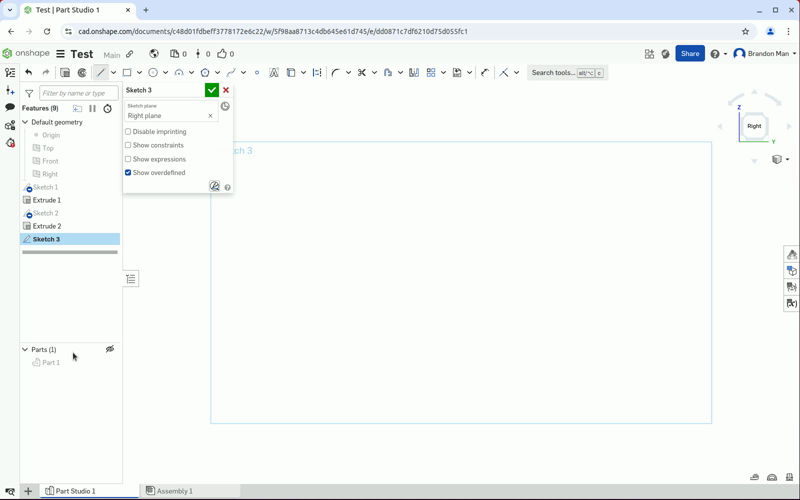
mouse_move(390, 278)
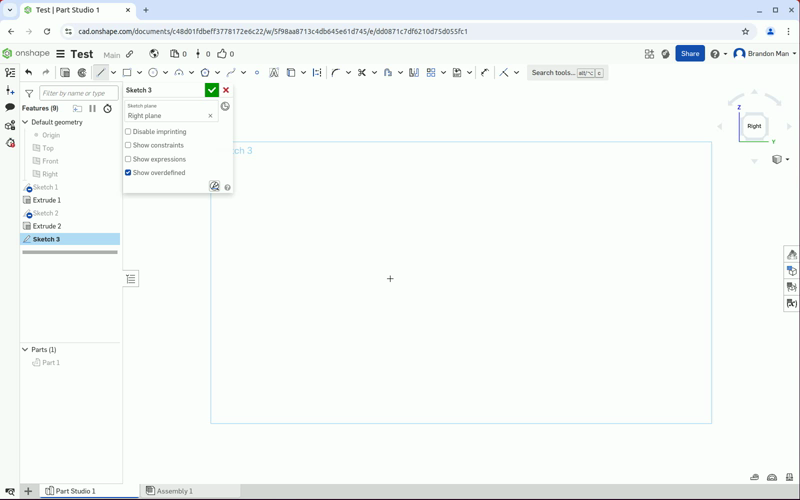
click(390, 278)
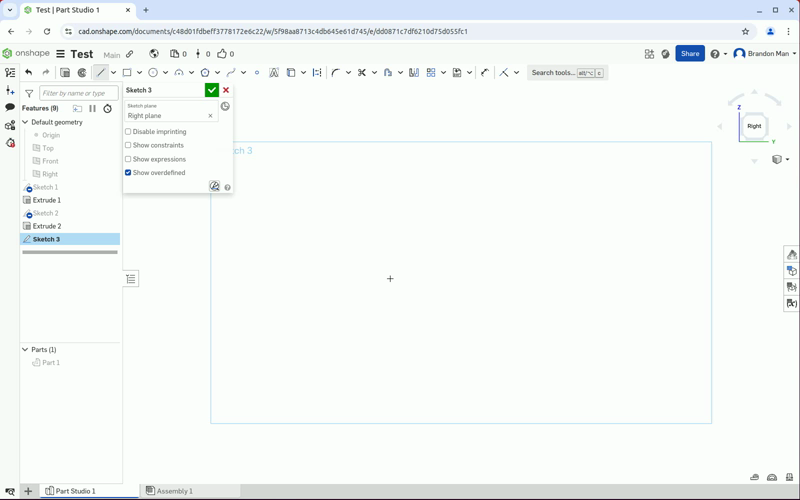
key_up(shift)
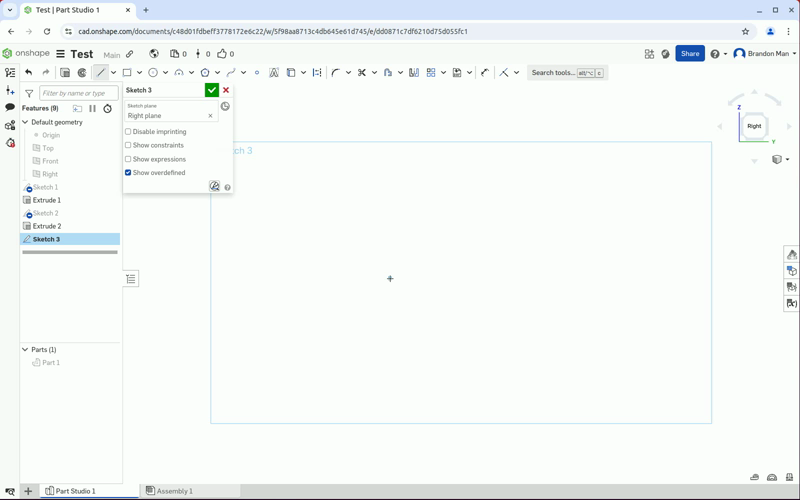
key_down(shift)
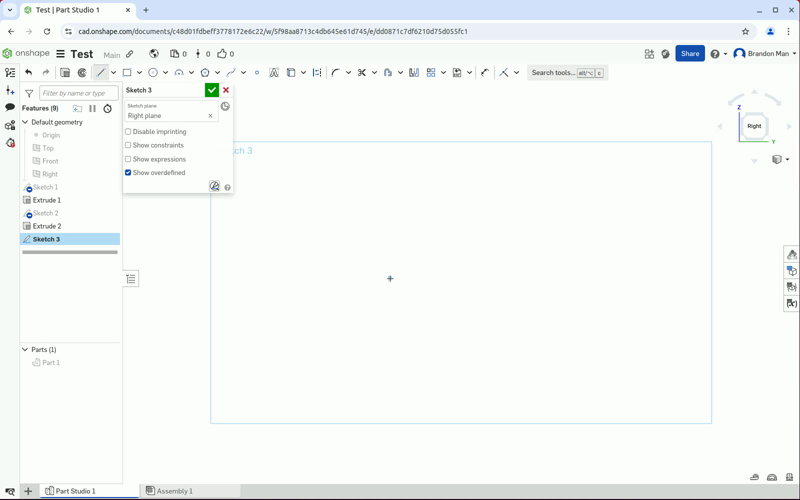
mouse_move(420, 278)
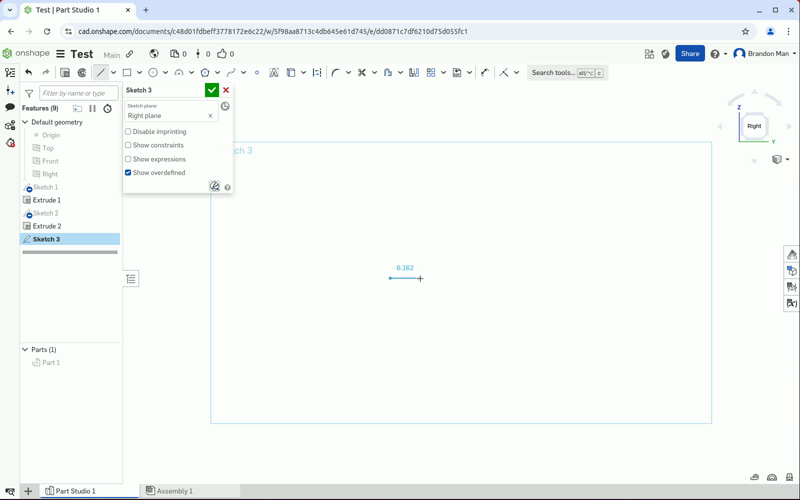
mouse_move(421, 278)
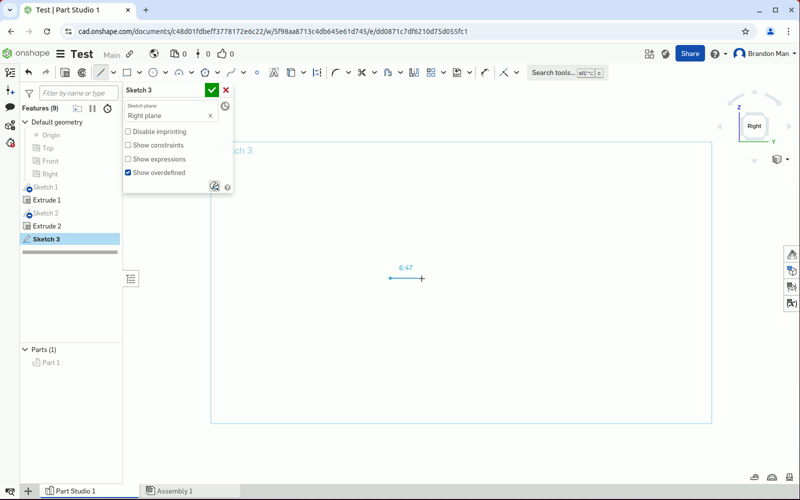
click(421, 278)
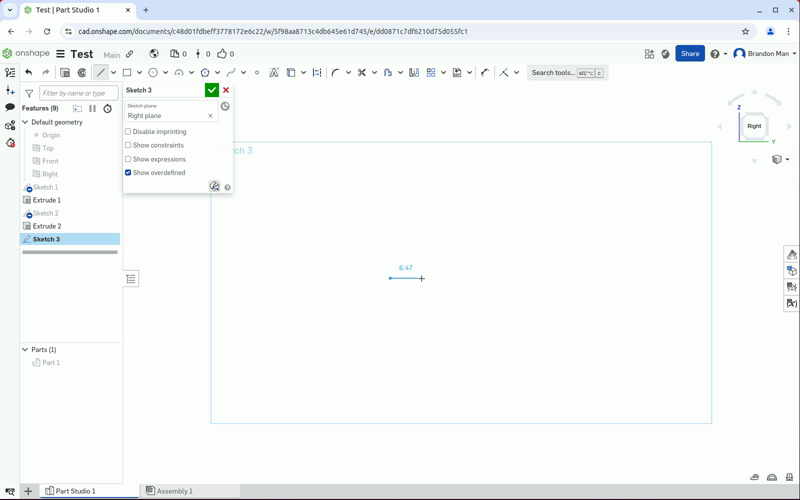
key_up(shift)
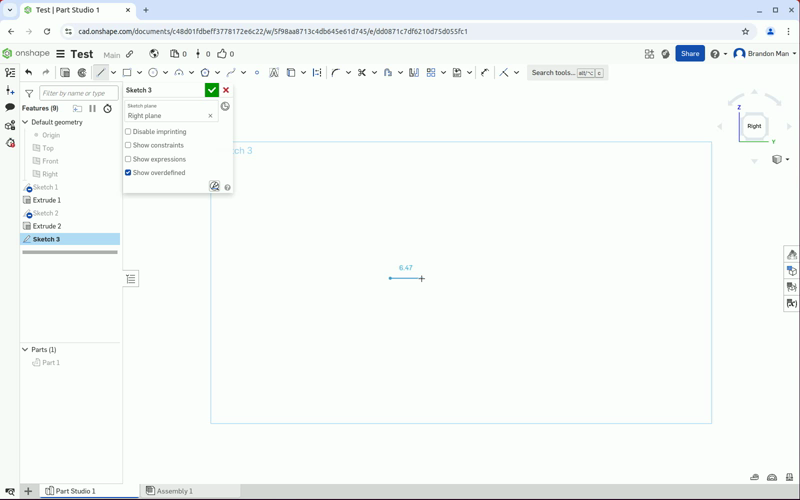
key_down(shift)
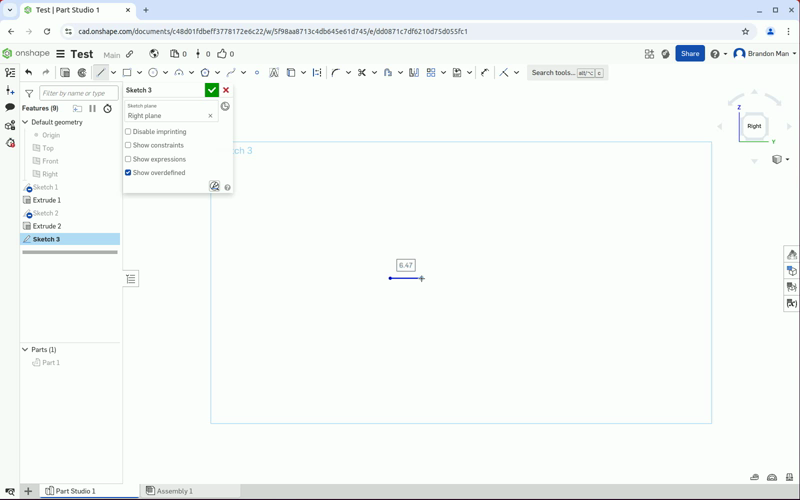
mouse_move(451, 278)
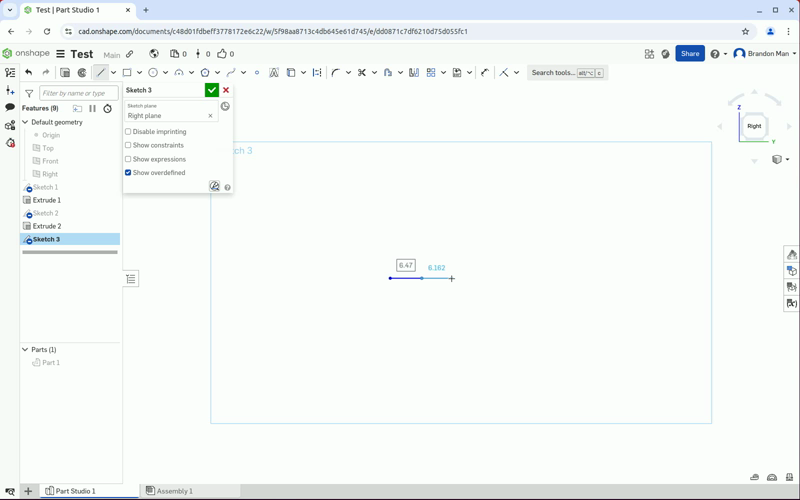
mouse_move(421, 246)
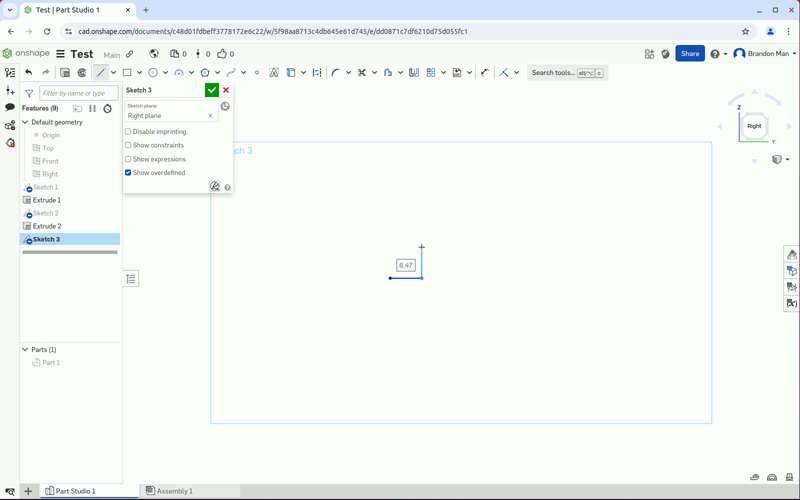
click(421, 246)
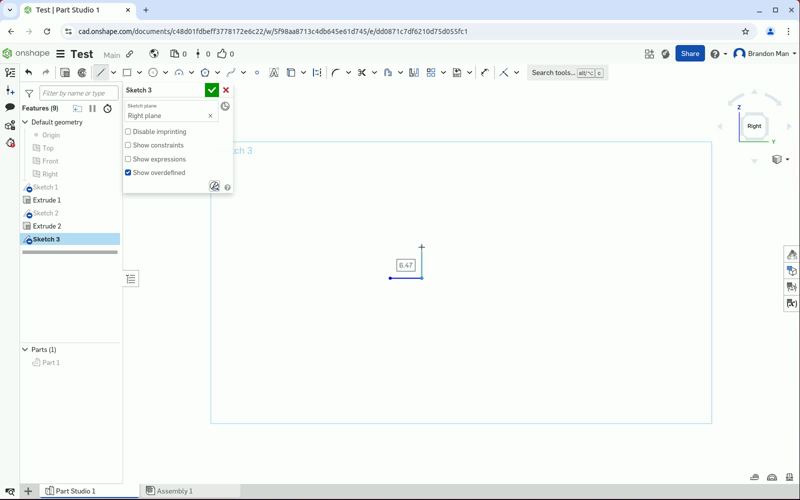
key_up(shift)
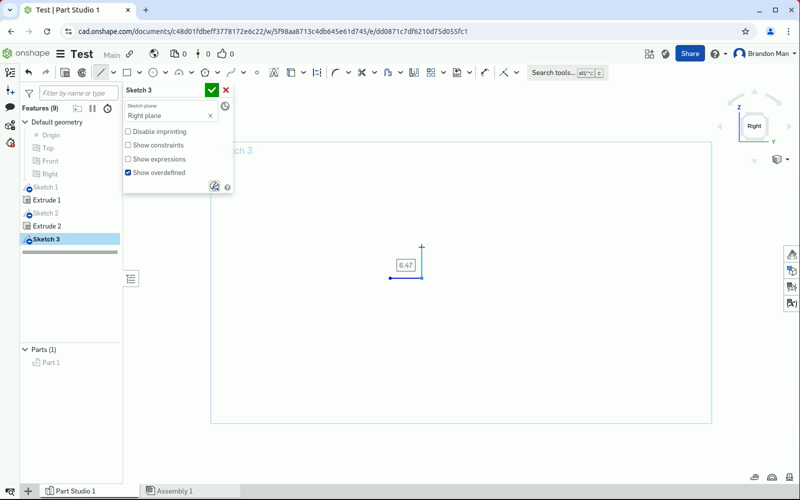
key_down(shift)
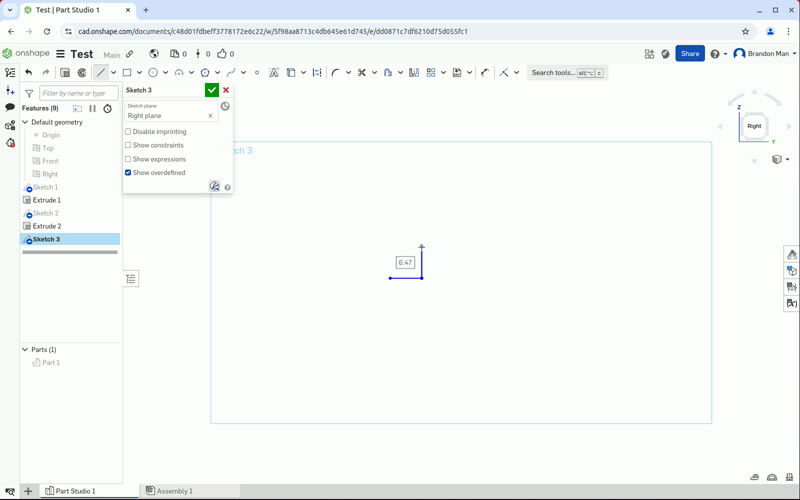
mouse_move(451, 246)
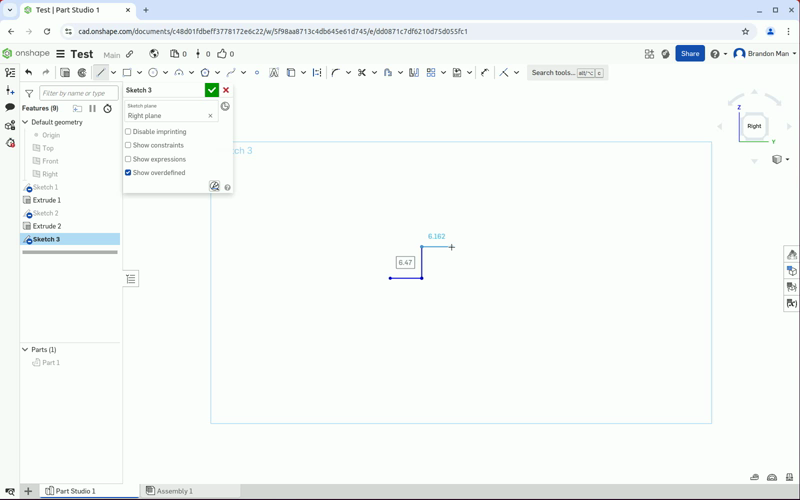
mouse_move(390, 246)
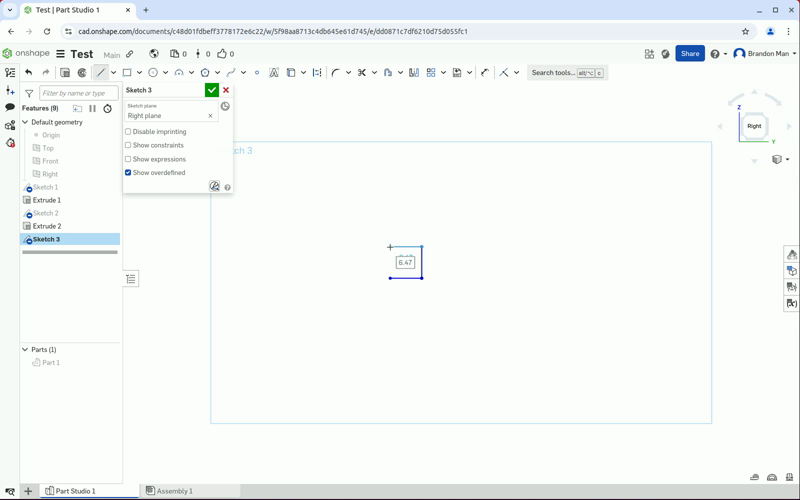
click(390, 246)
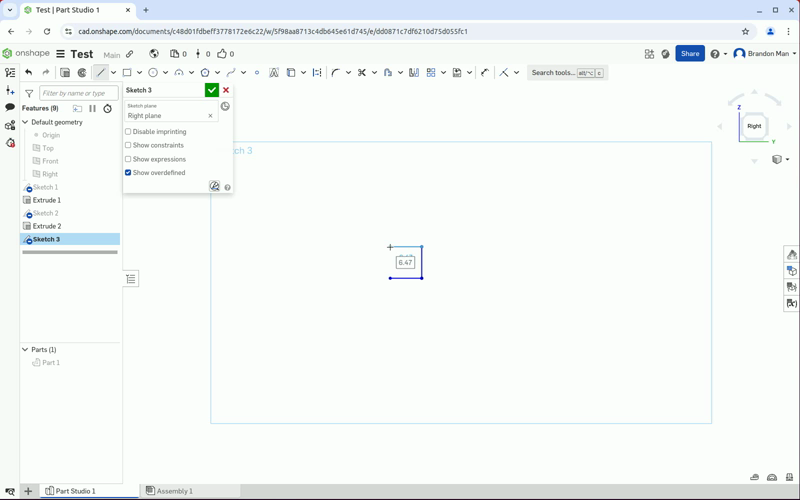
key_up(shift)
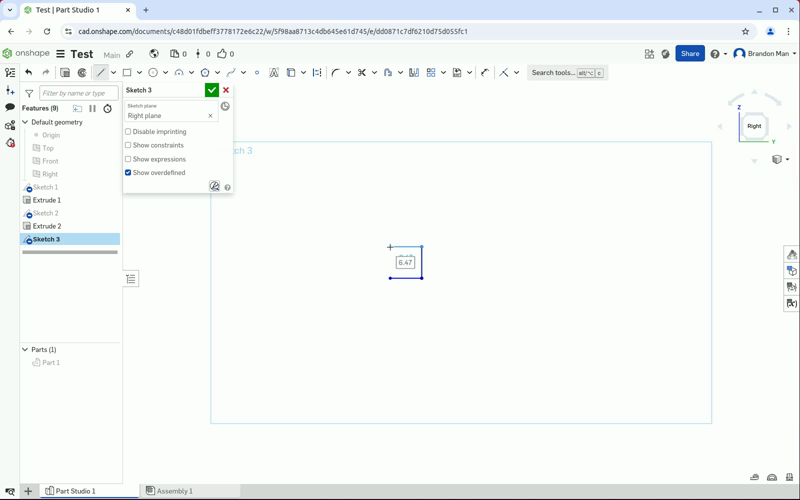
mouse_move(420, 246)
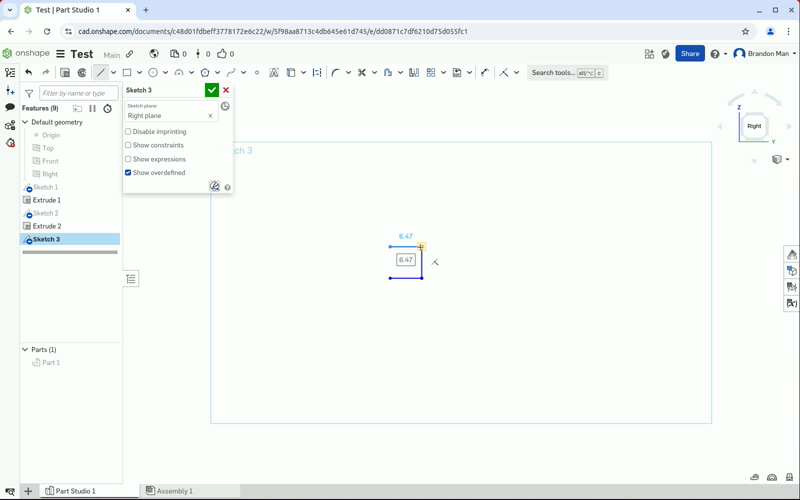
key_down(shift)
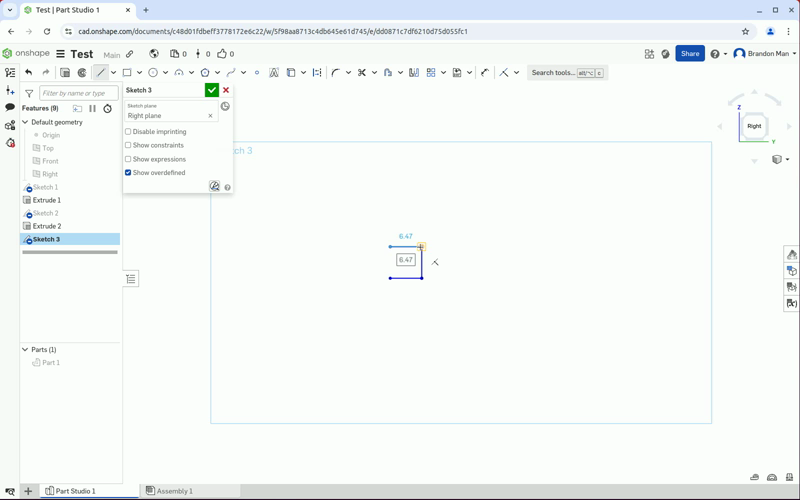
mouse_move(390, 278)
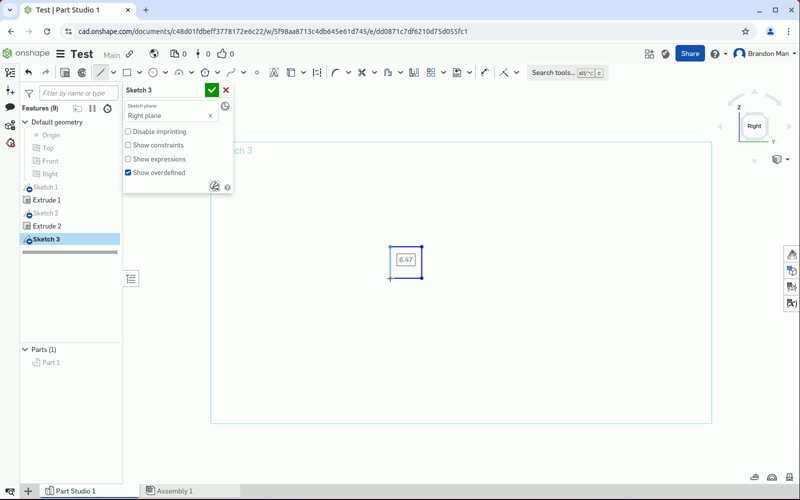
key_up(shift)
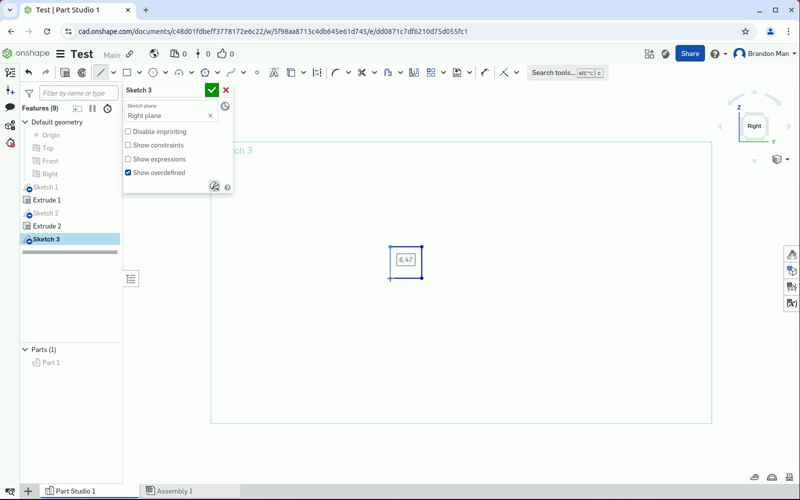
click(390, 278)
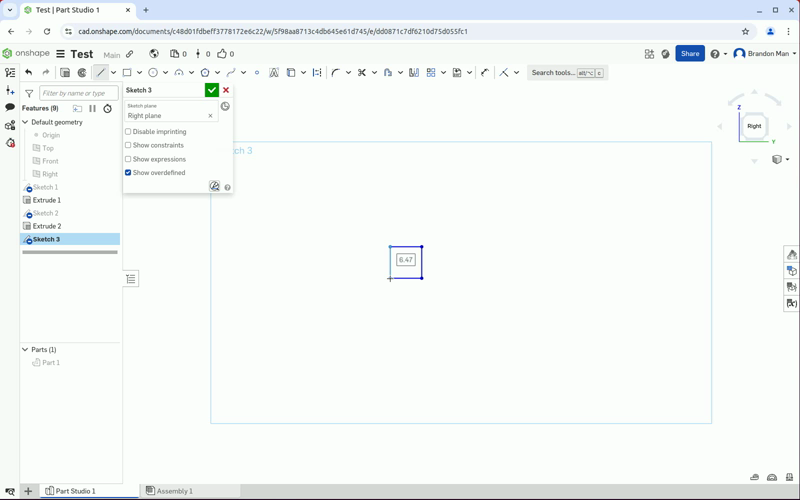
key(esc)
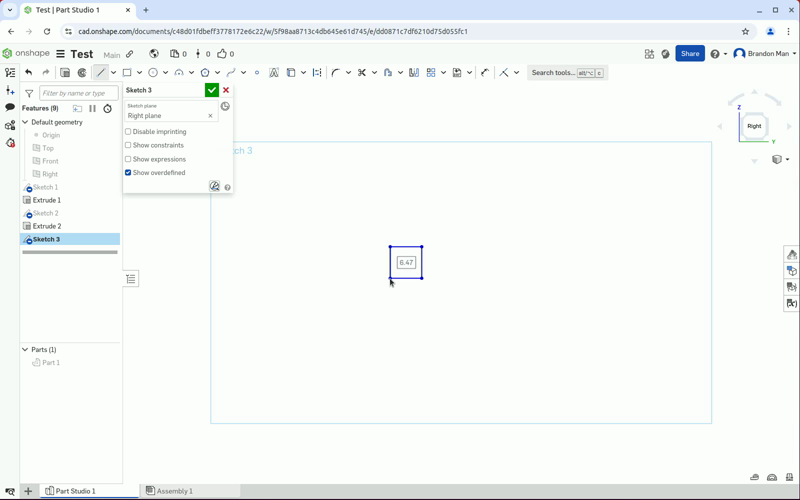
key(l)
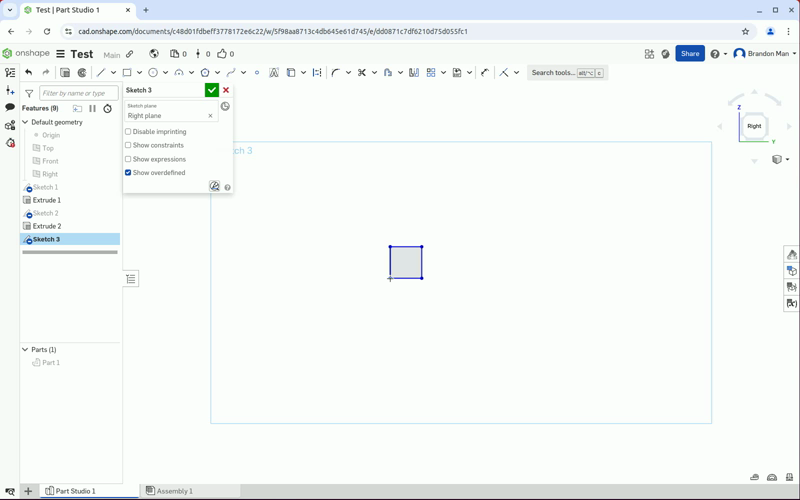
key_down(shift)
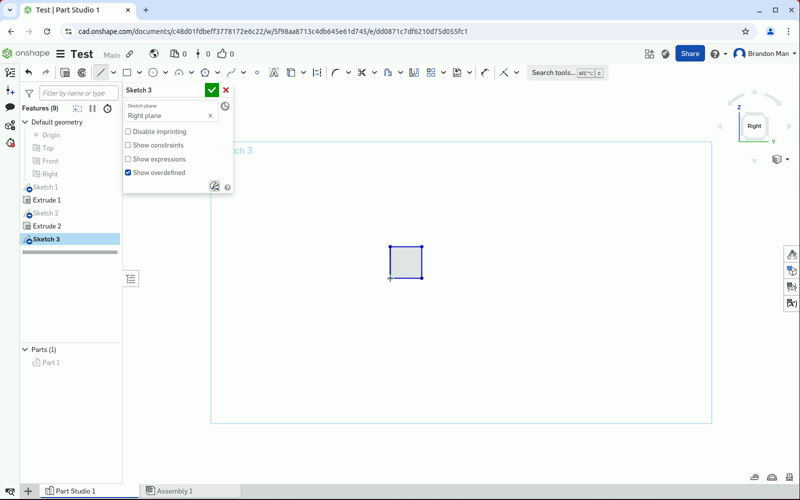
mouse_move(391, 277)
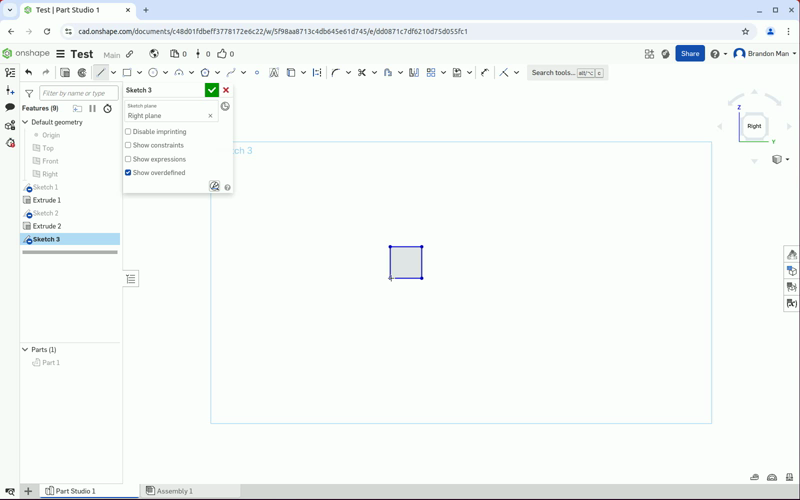
scroll(6)
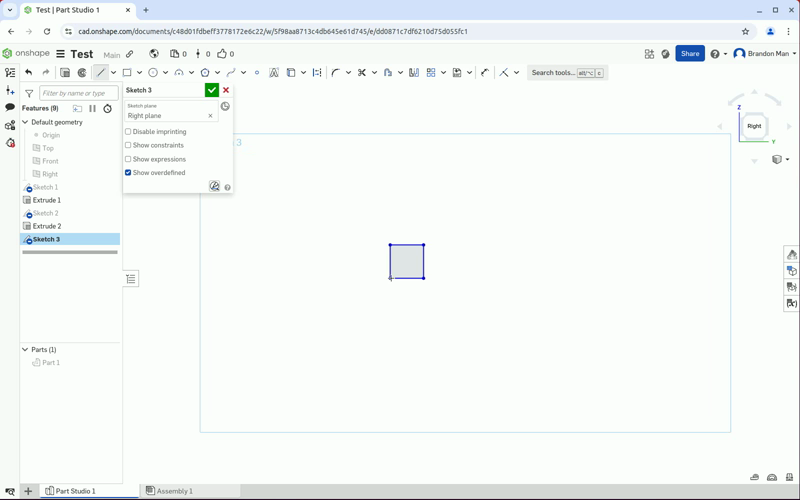
scroll(6)
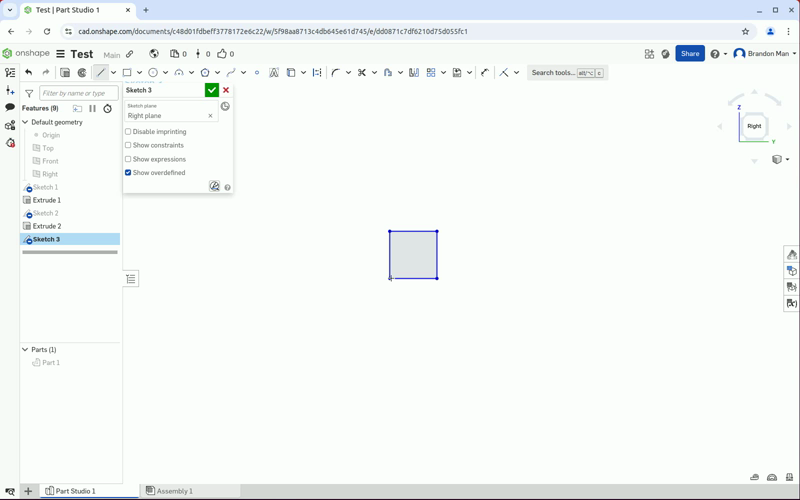
scroll(6)
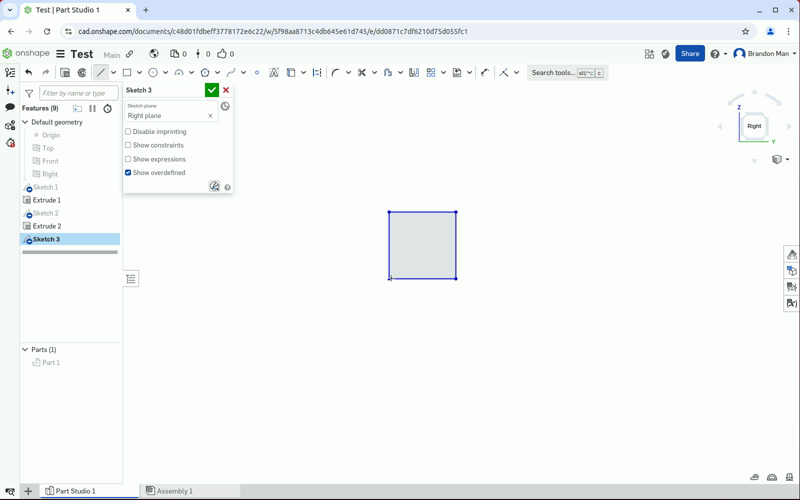
scroll(6)
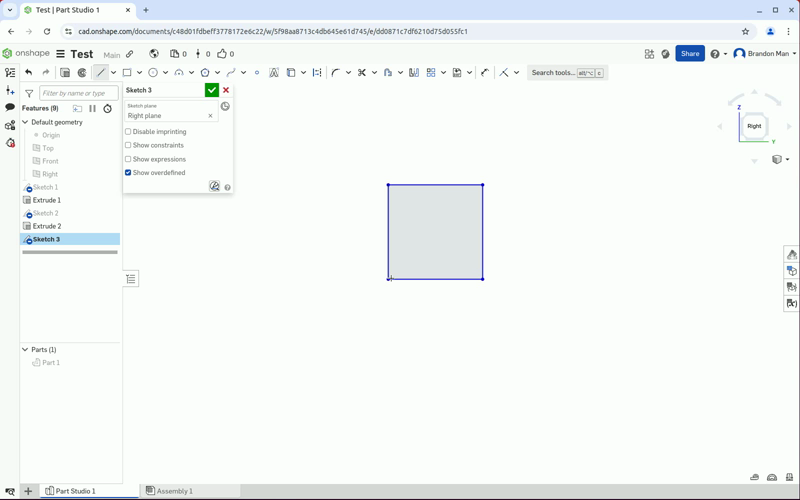
scroll(6)
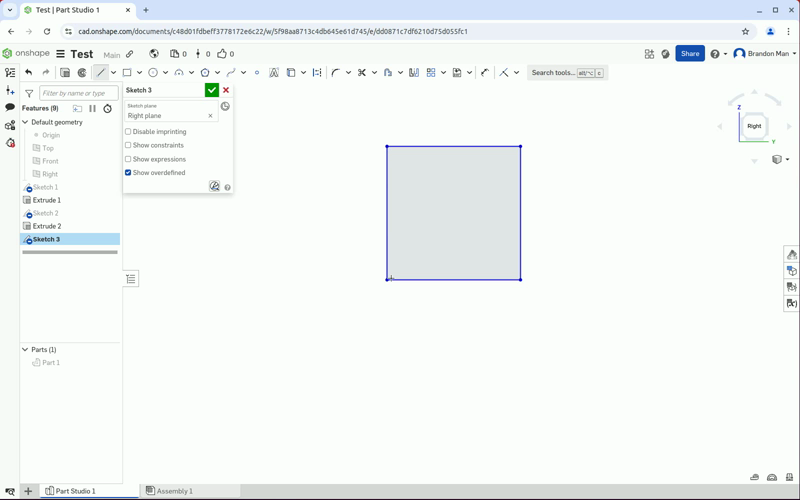
scroll(6)
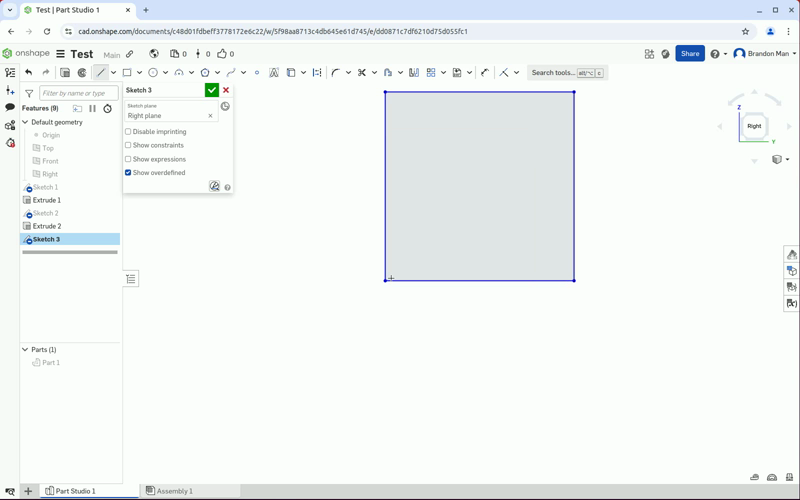
scroll(6)
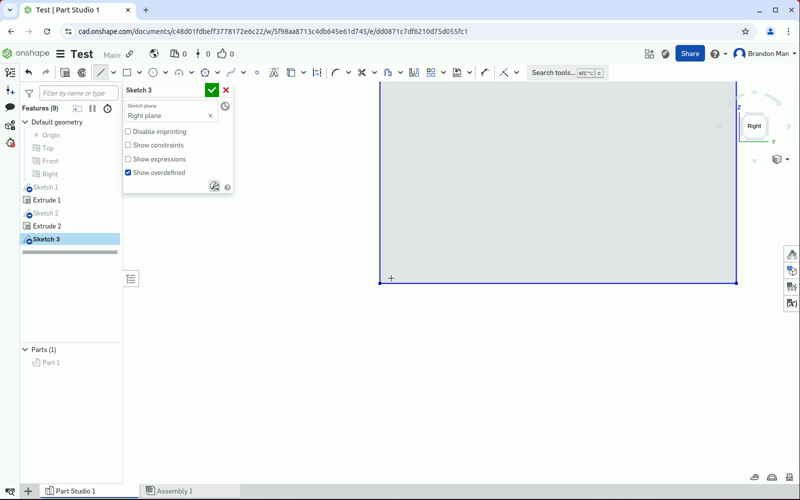
click(391, 277)
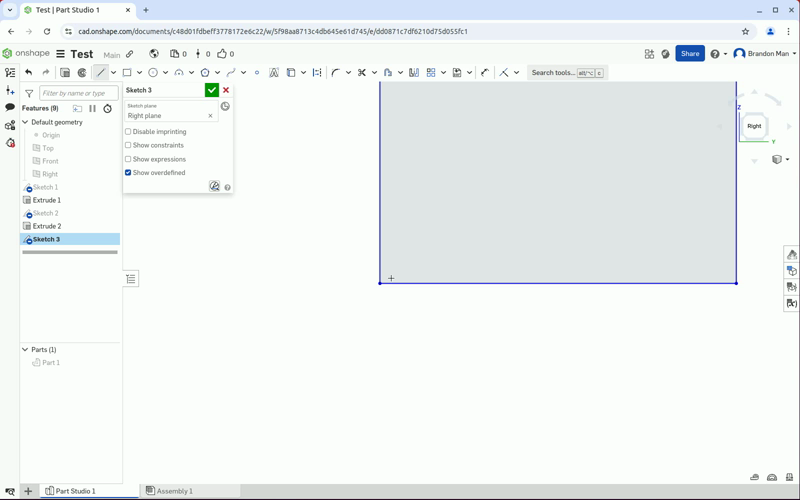
scroll(-6)
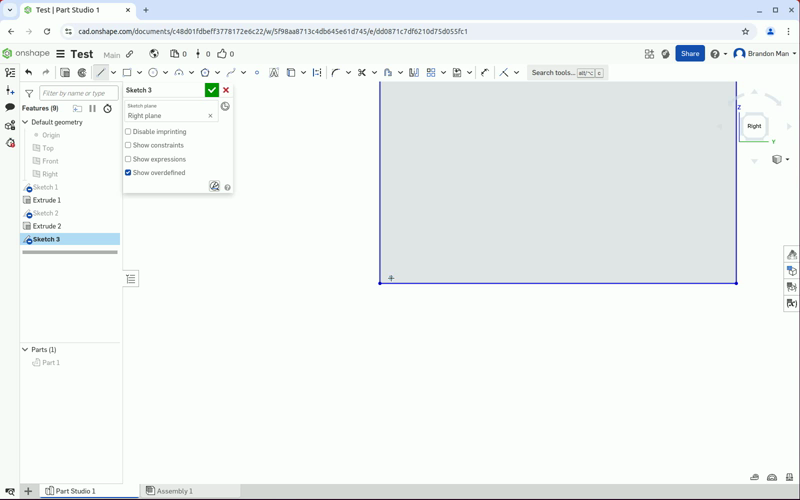
scroll(-6)
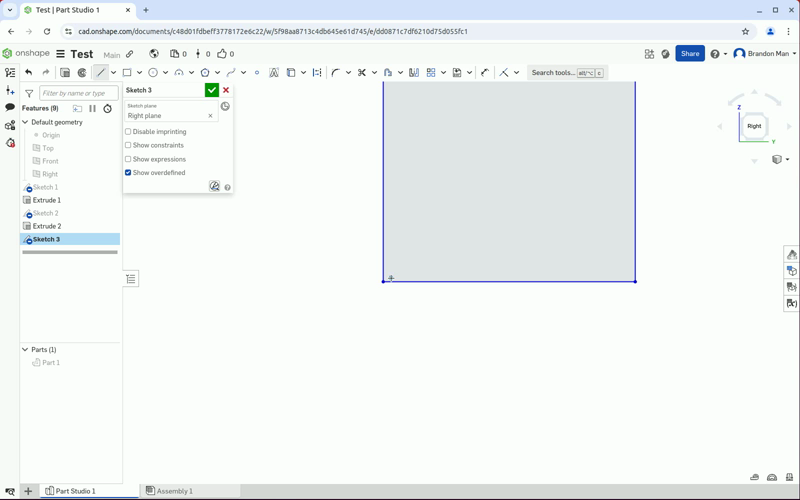
scroll(-6)
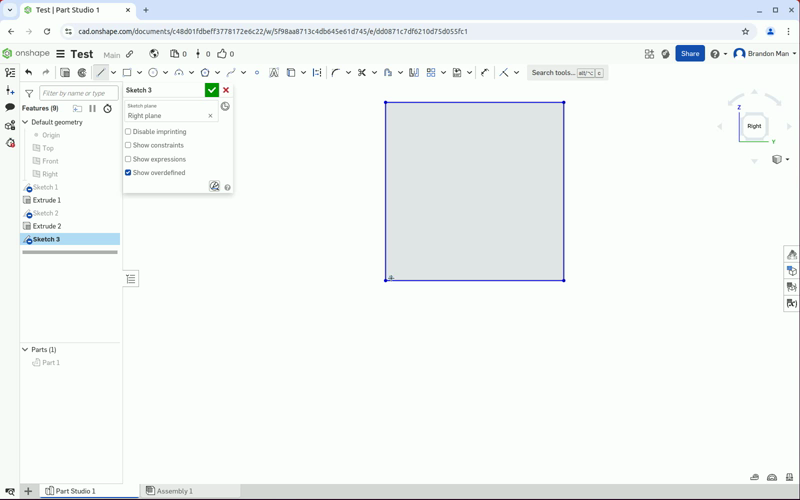
scroll(-6)
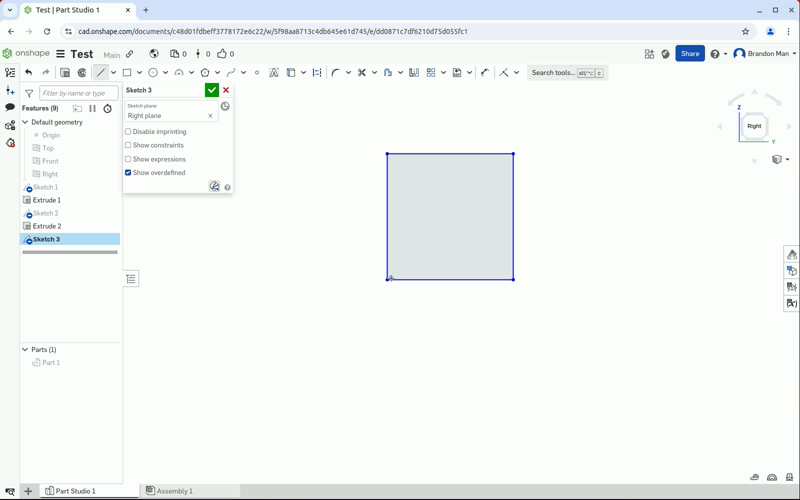
scroll(-6)
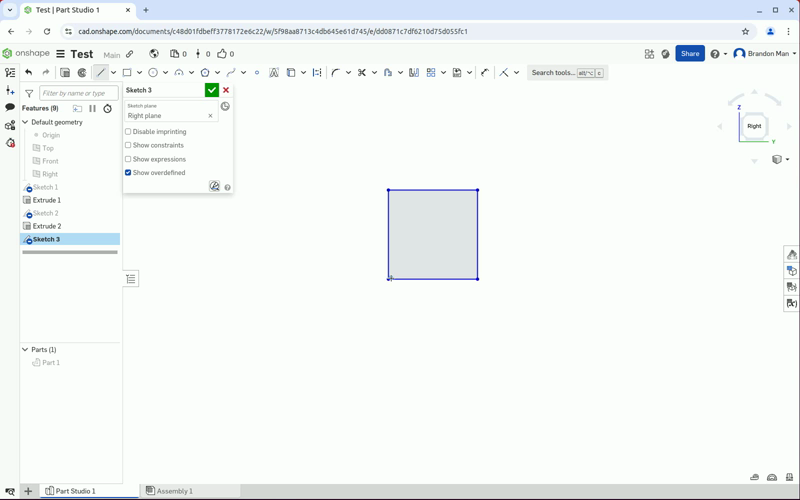
scroll(-6)
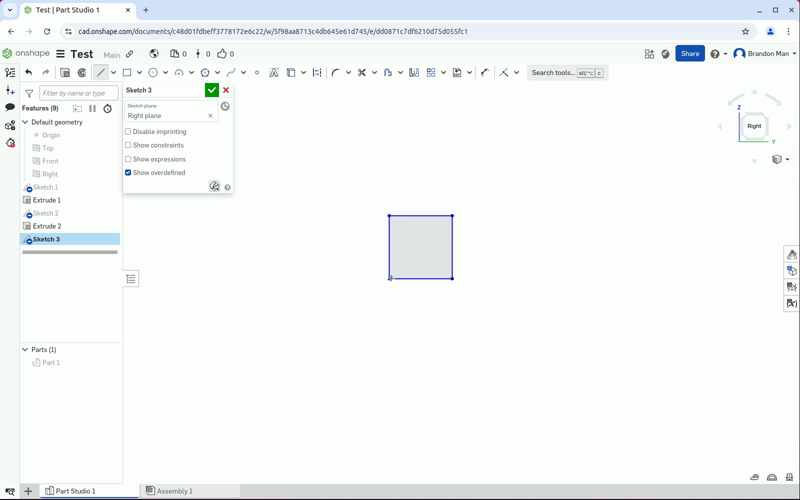
scroll(-6)
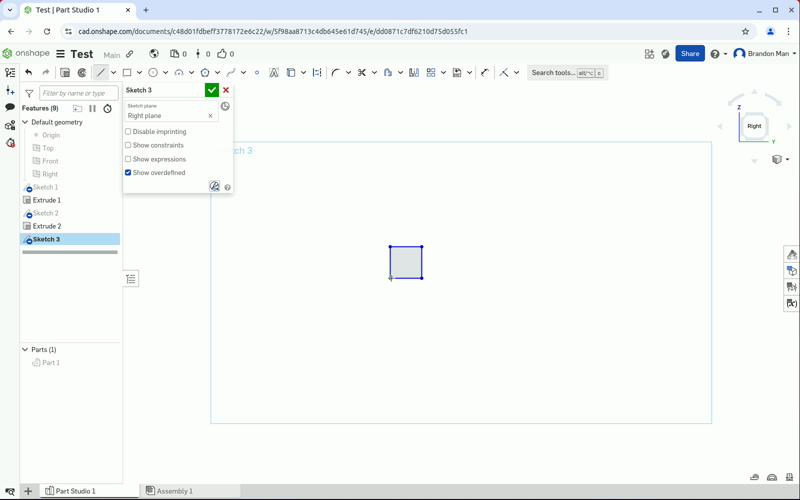
key_up(shift)
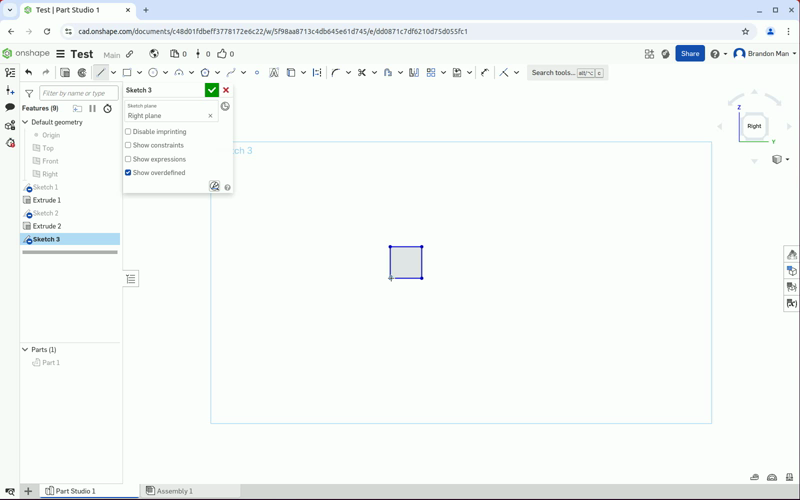
key_down(shift)
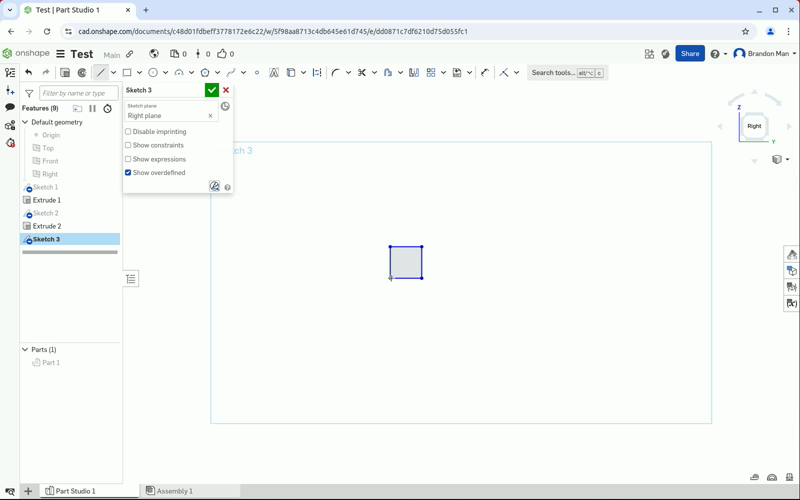
mouse_move(421, 277)
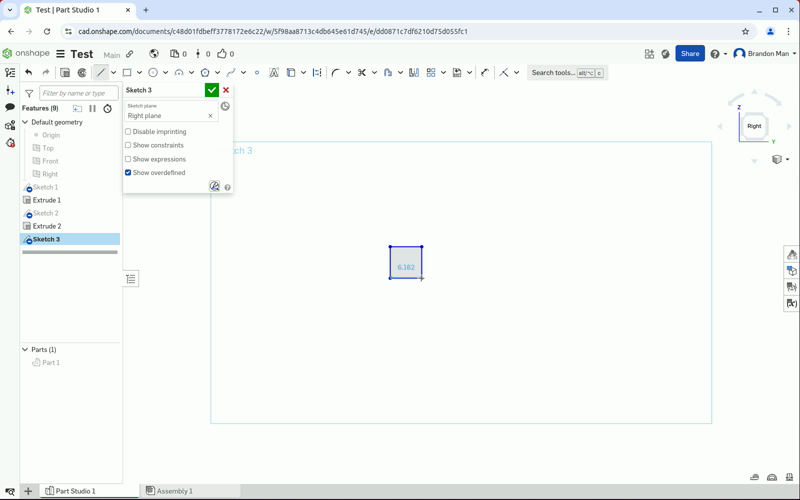
mouse_move(421, 277)
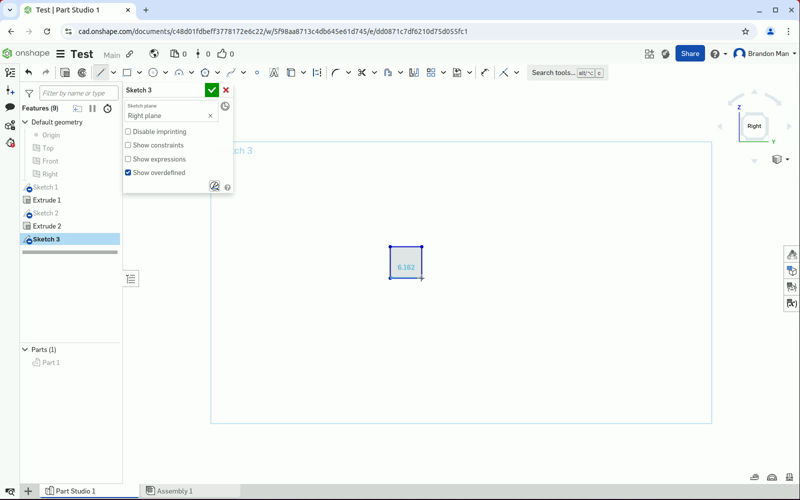
scroll(6)
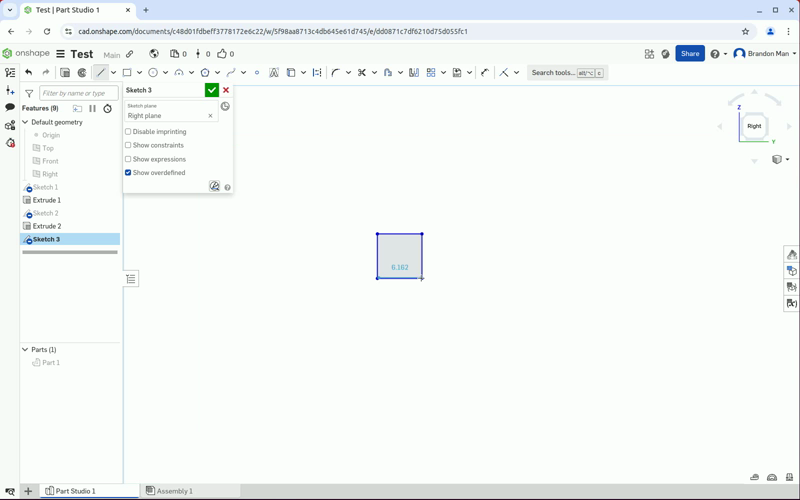
scroll(6)
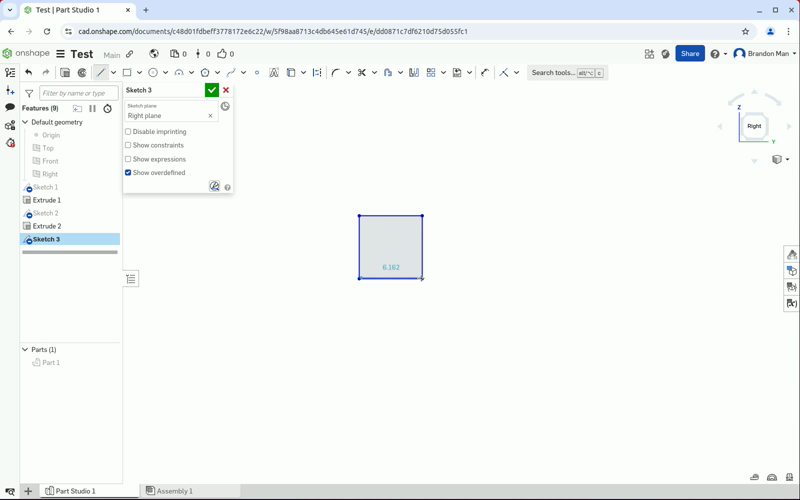
scroll(6)
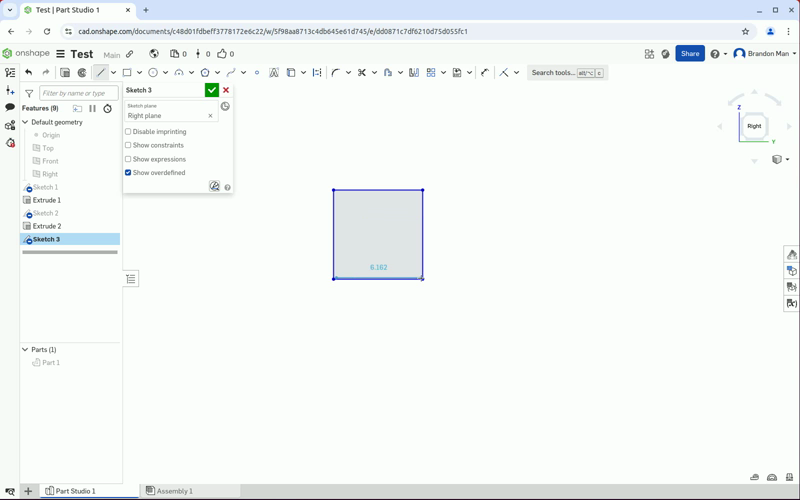
scroll(6)
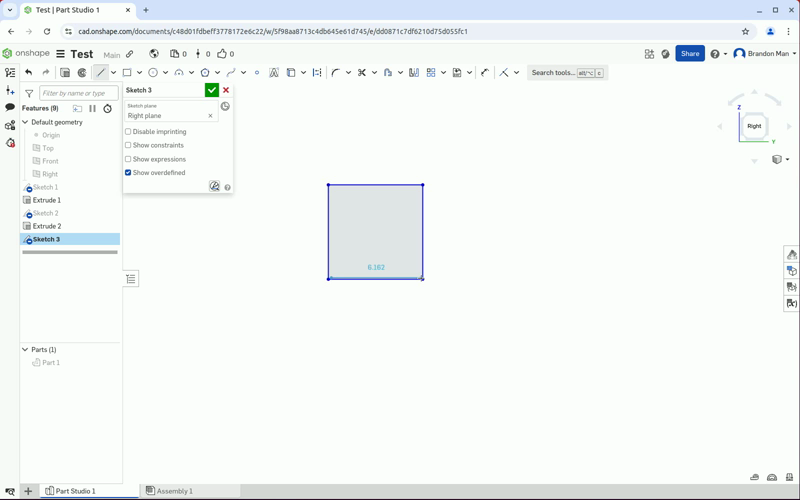
scroll(6)
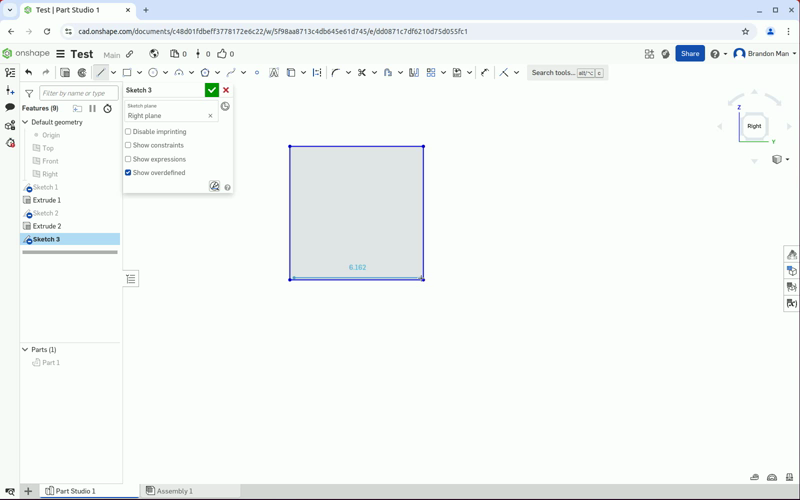
scroll(6)
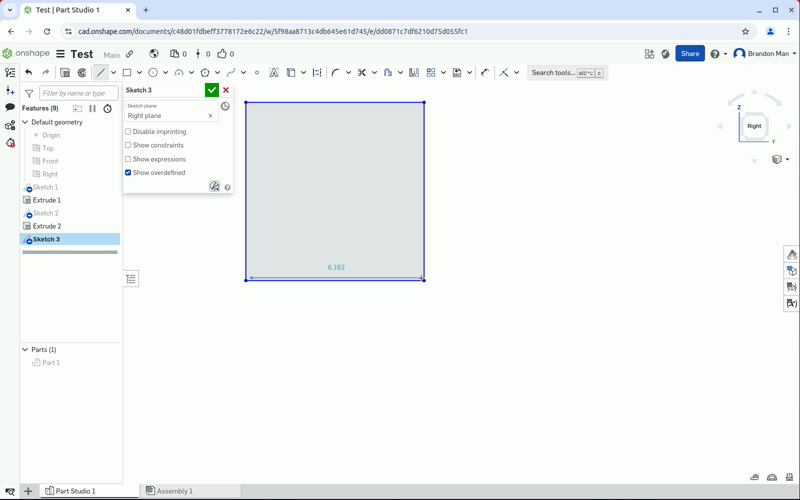
scroll(6)
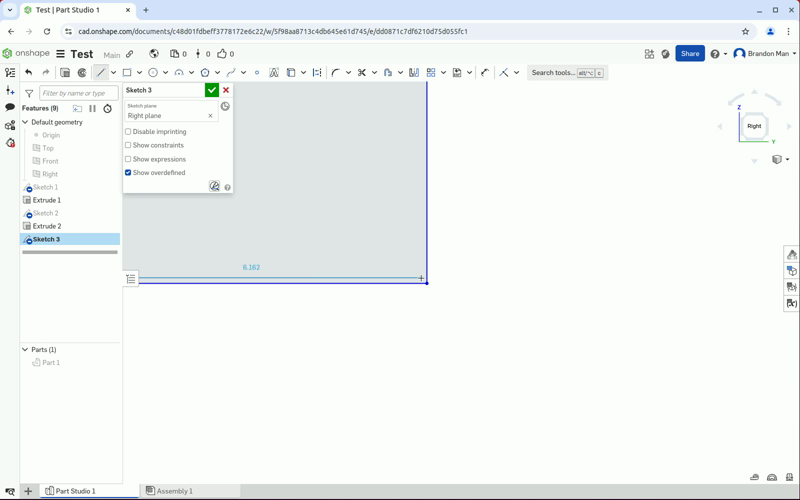
click(421, 277)
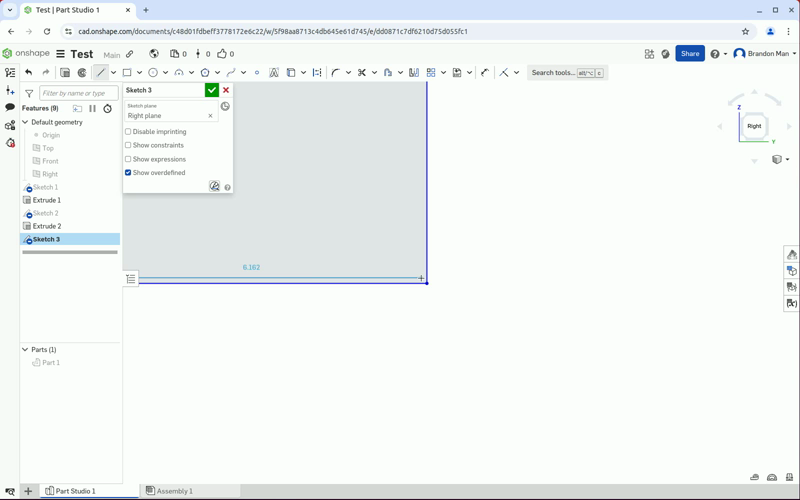
scroll(-6)
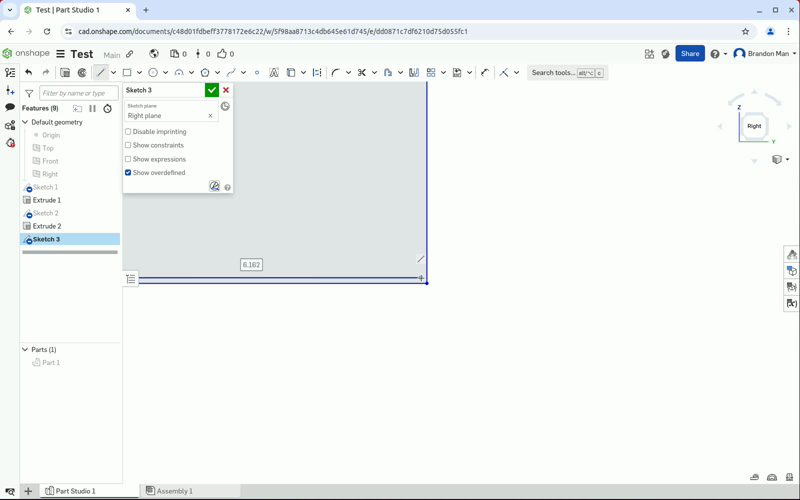
scroll(-6)
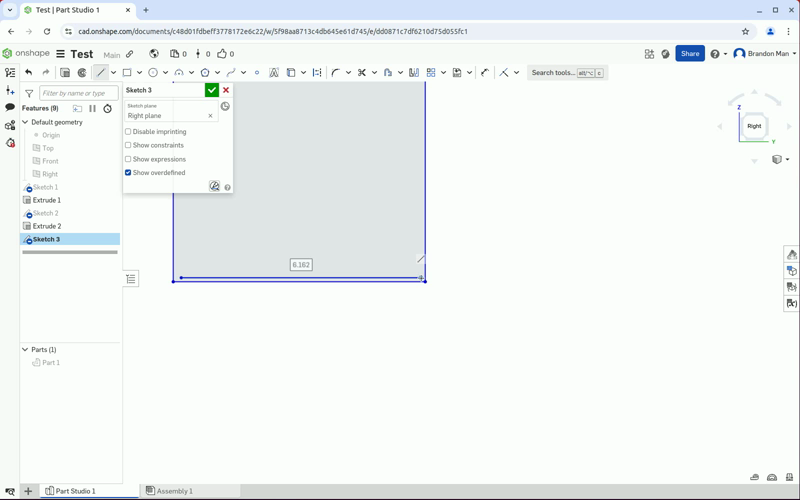
scroll(-6)
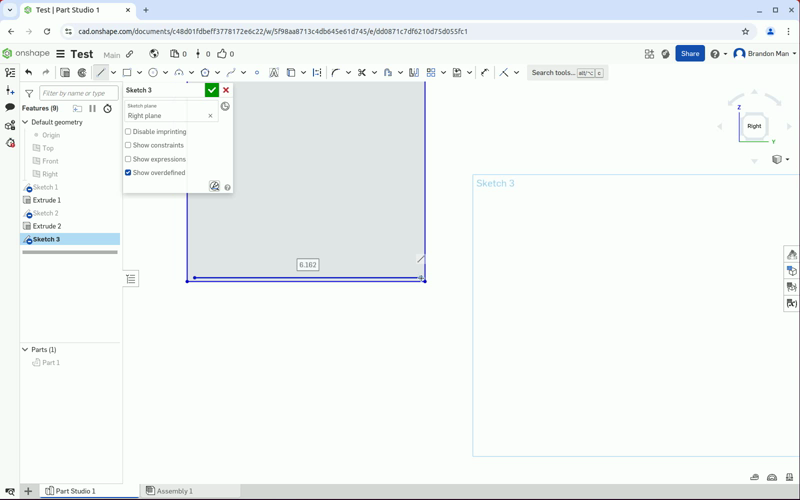
scroll(-6)
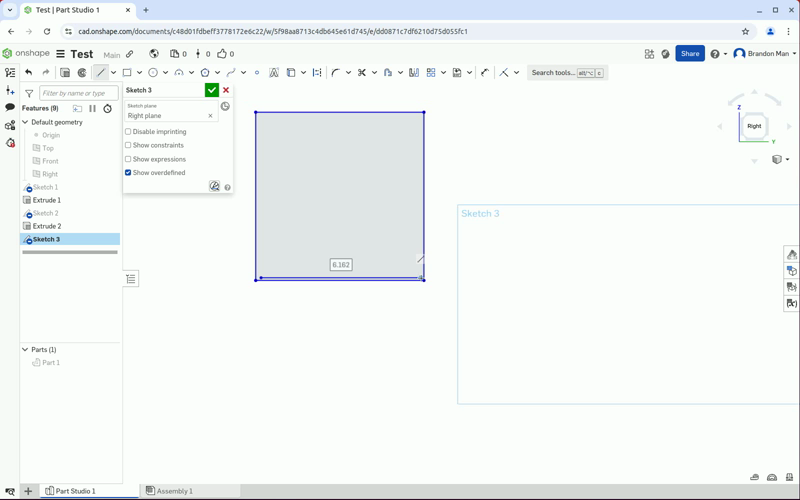
scroll(-6)
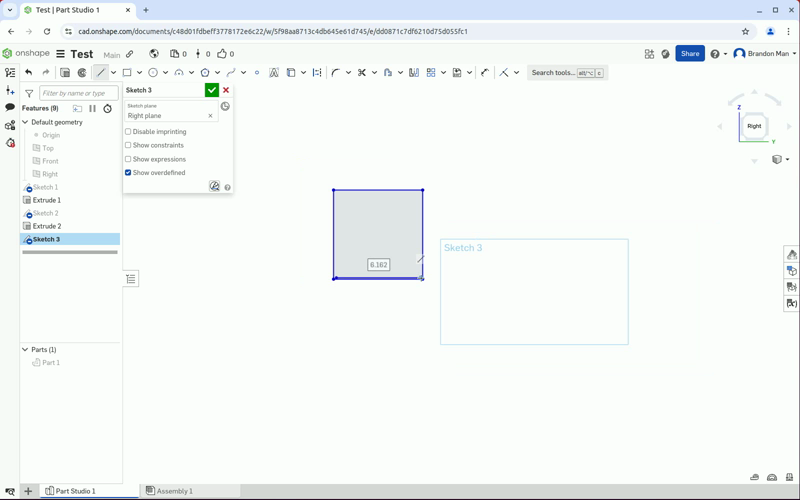
scroll(-6)
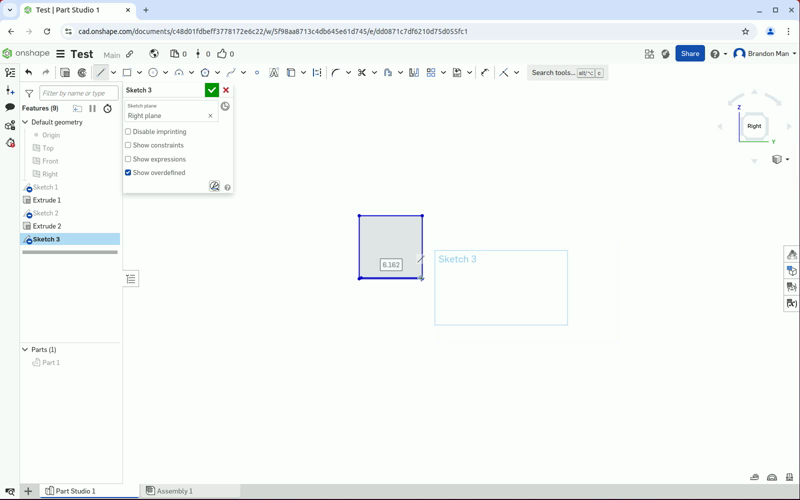
scroll(-6)
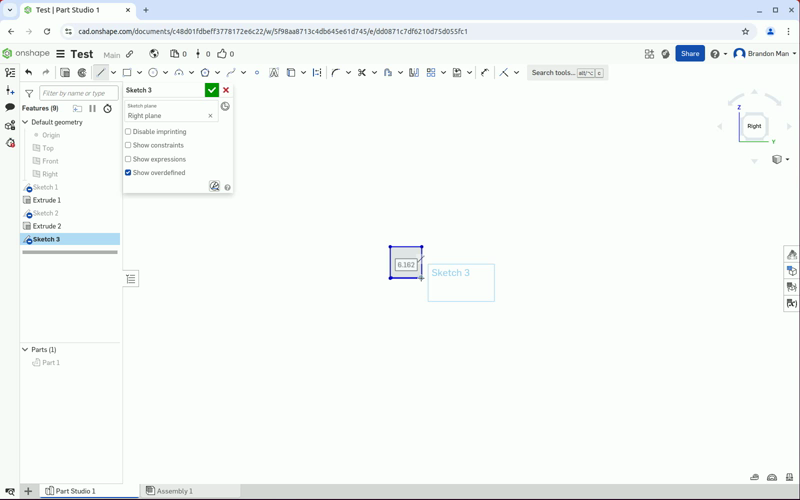
key_up(shift)
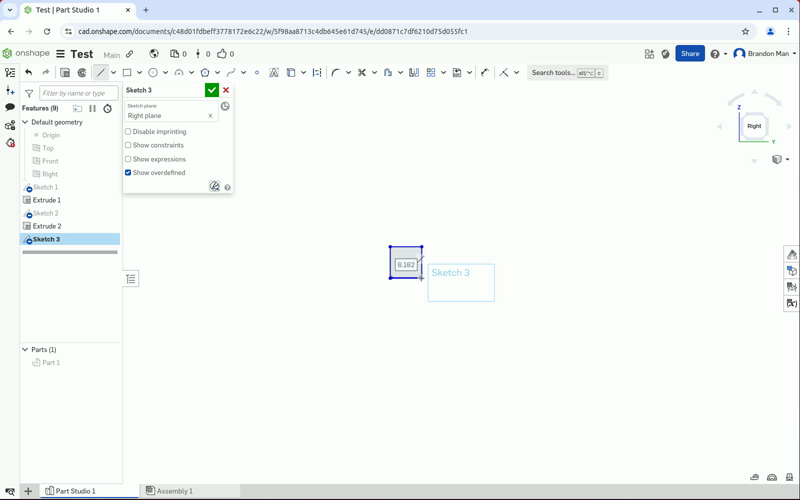
key_down(shift)
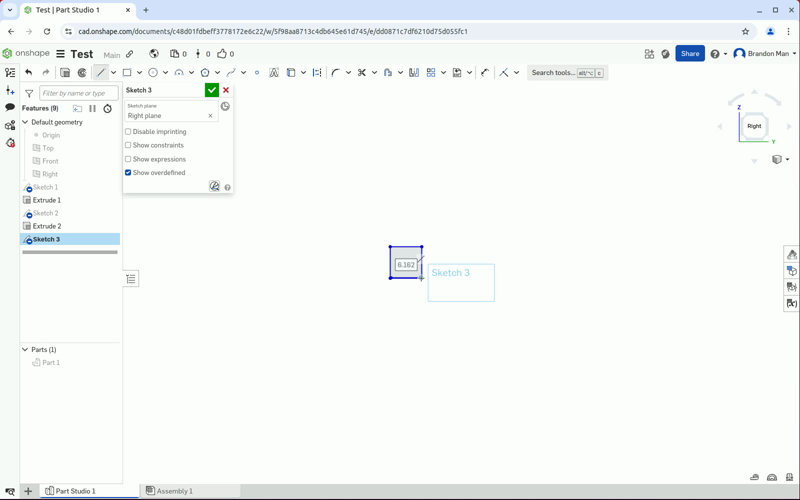
mouse_move(451, 277)
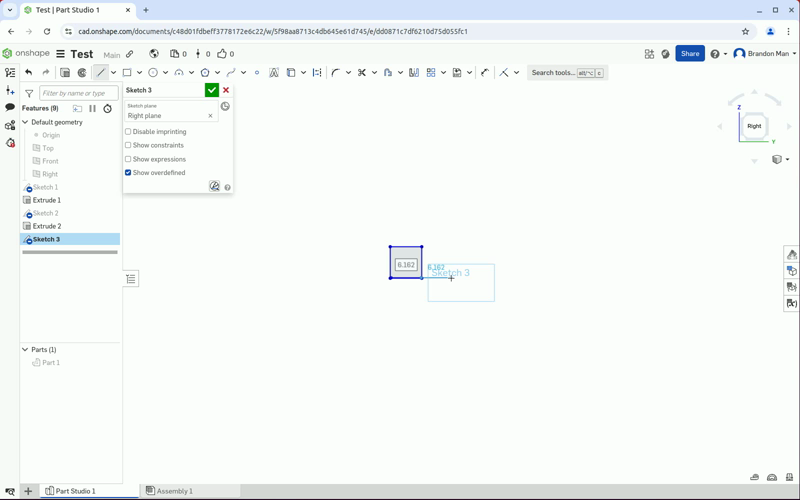
mouse_move(421, 247)
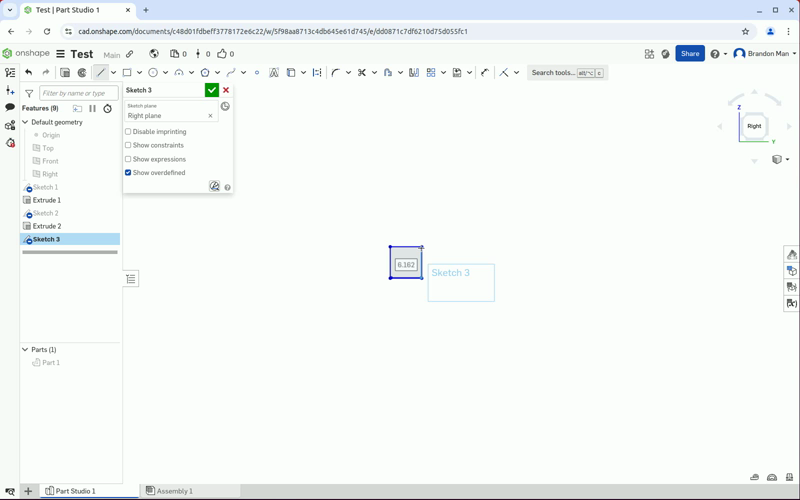
scroll(6)
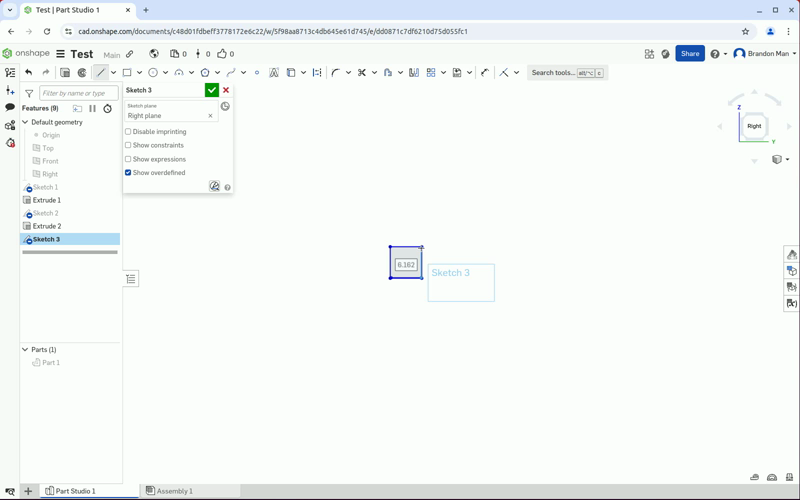
scroll(6)
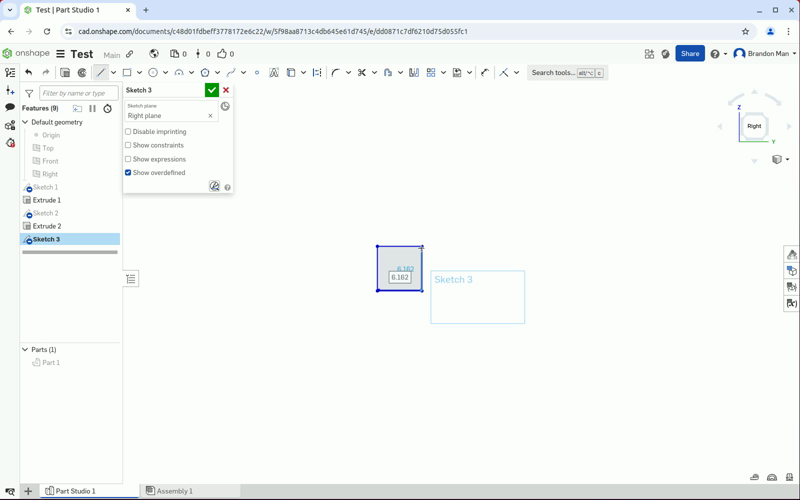
scroll(6)
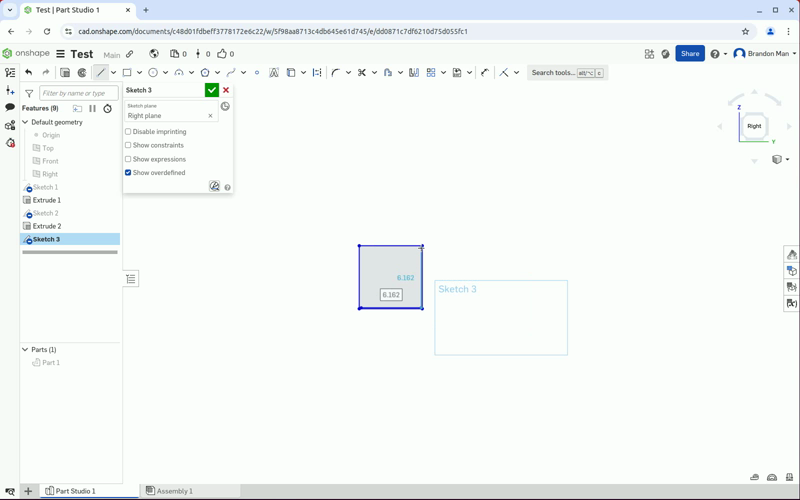
scroll(6)
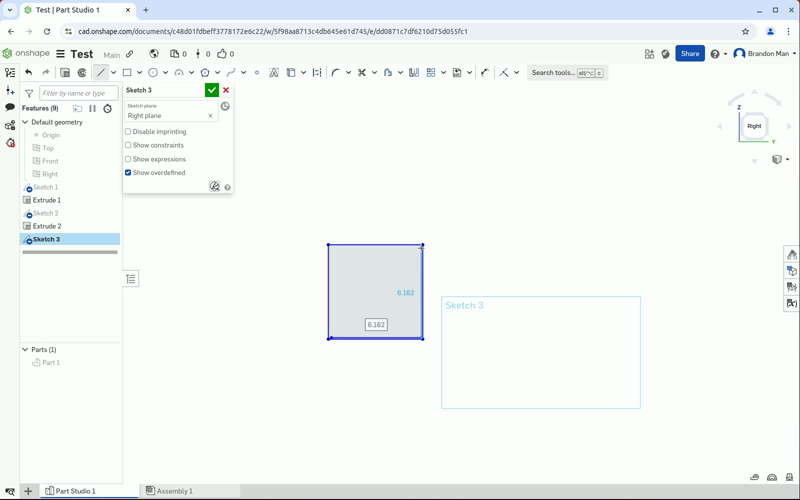
scroll(6)
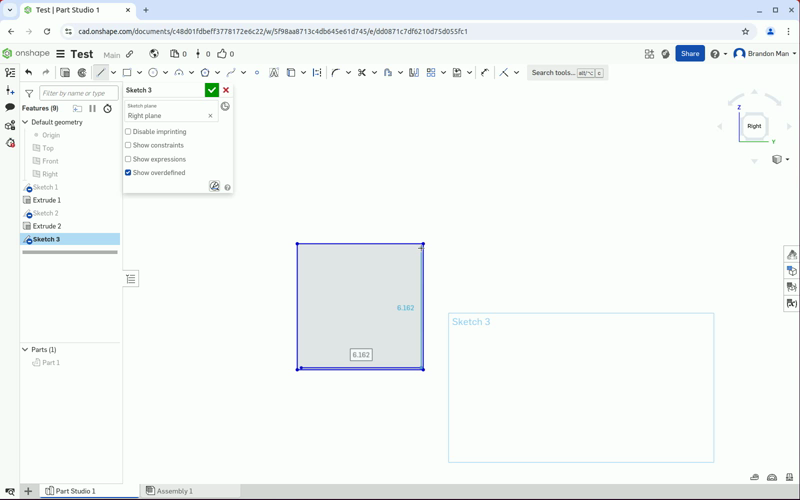
scroll(6)
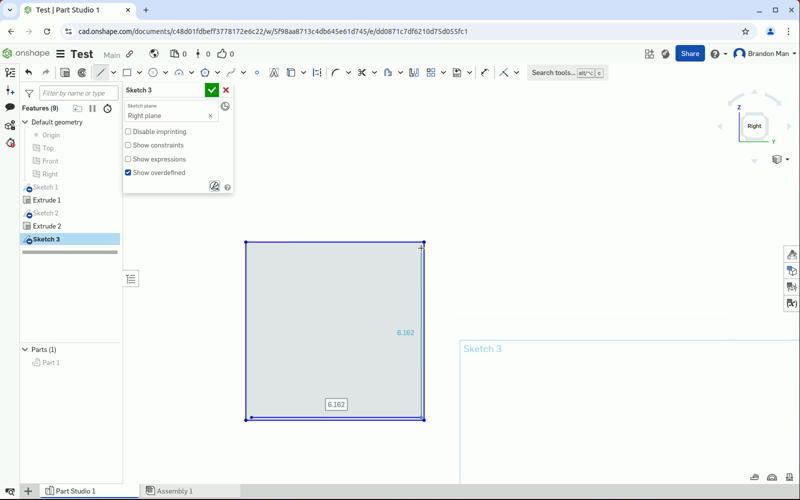
scroll(6)
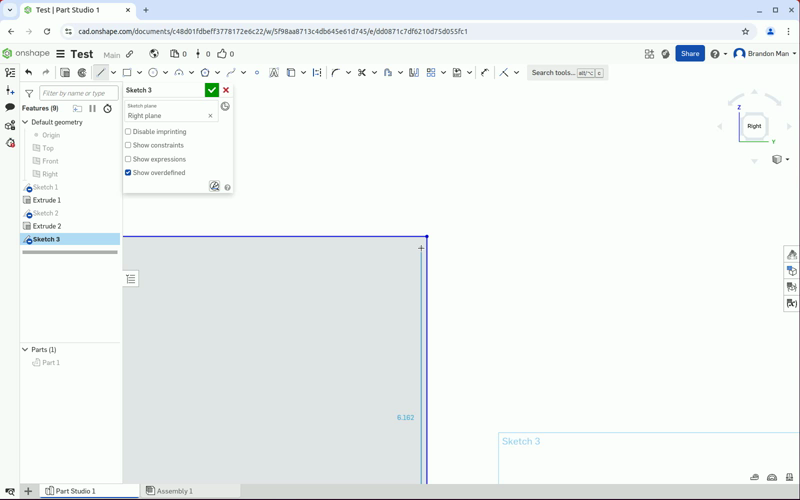
click(421, 247)
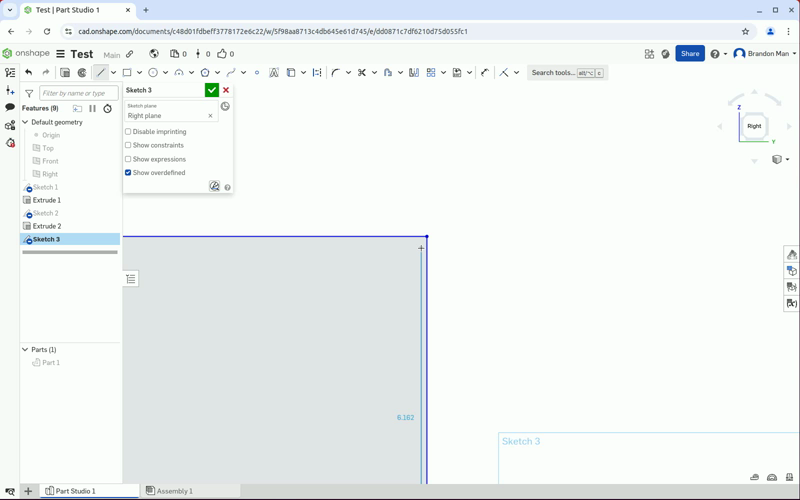
scroll(-6)
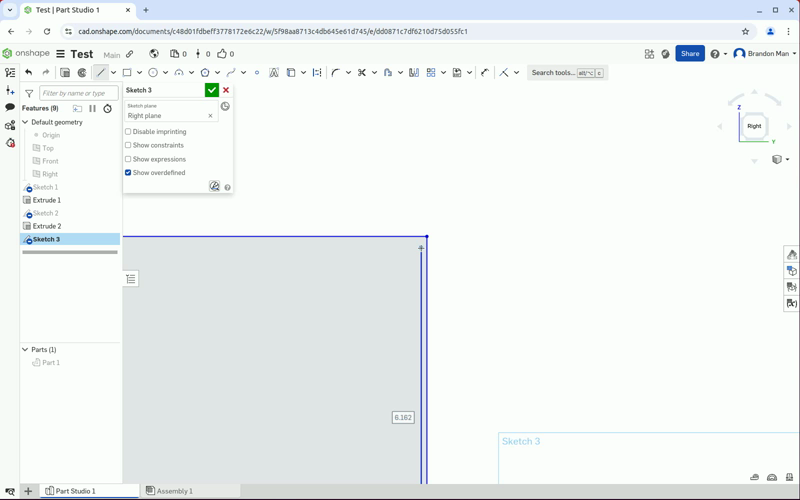
scroll(-6)
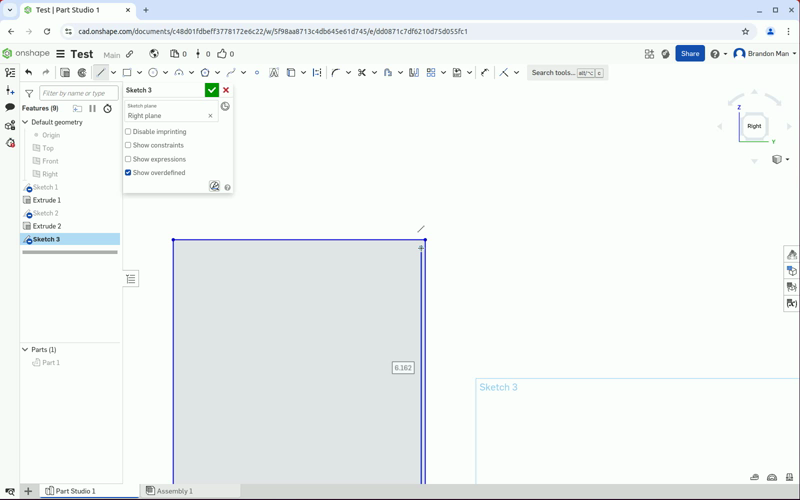
scroll(-6)
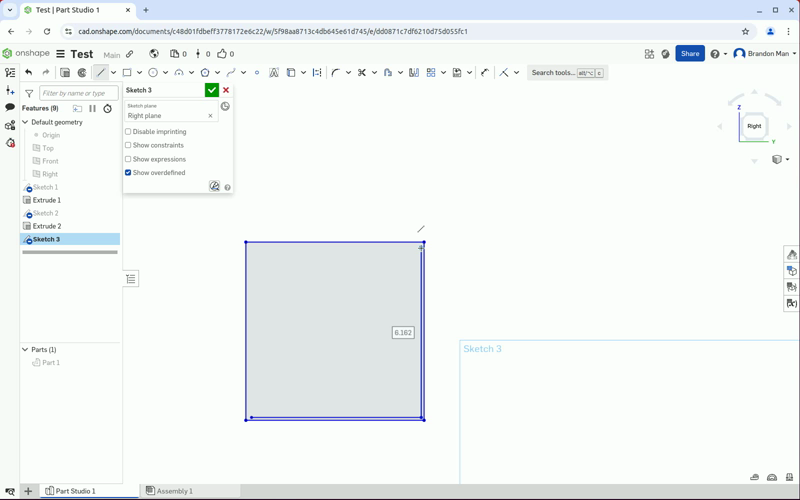
scroll(-6)
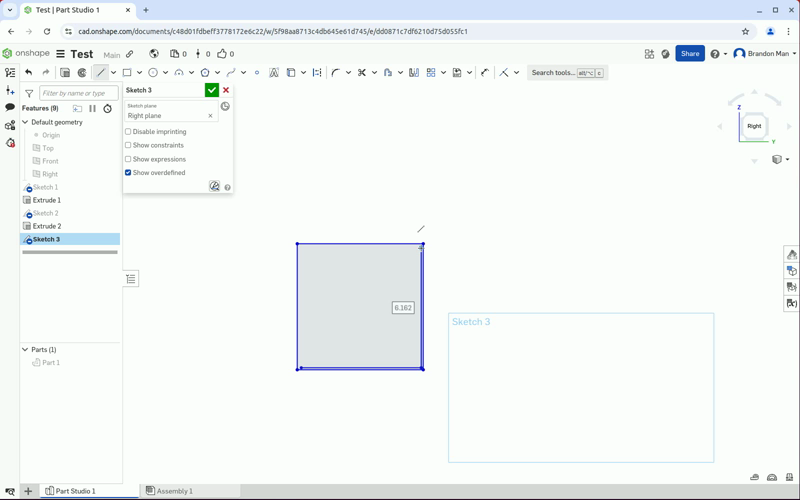
scroll(-6)
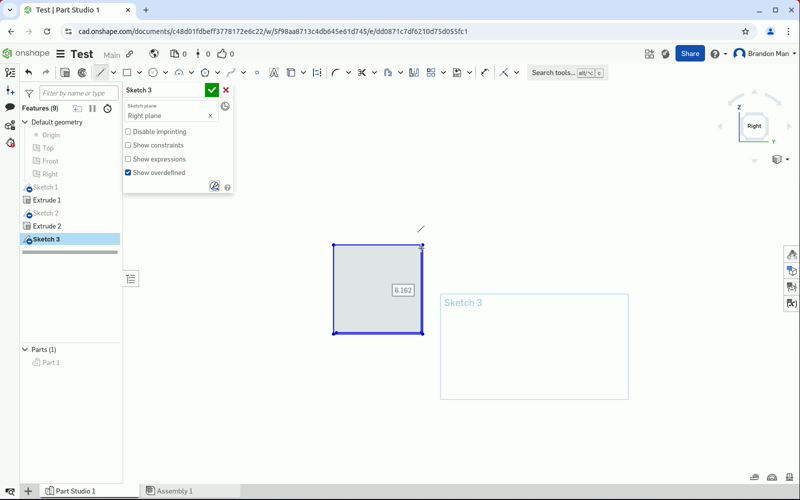
scroll(-6)
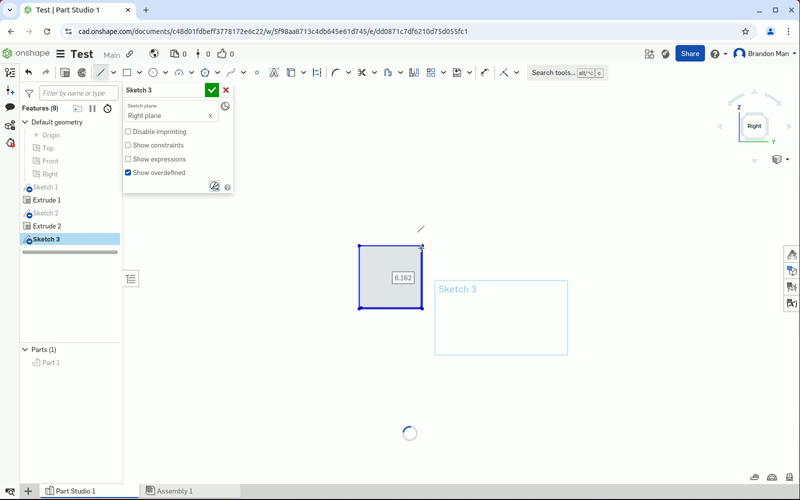
scroll(-6)
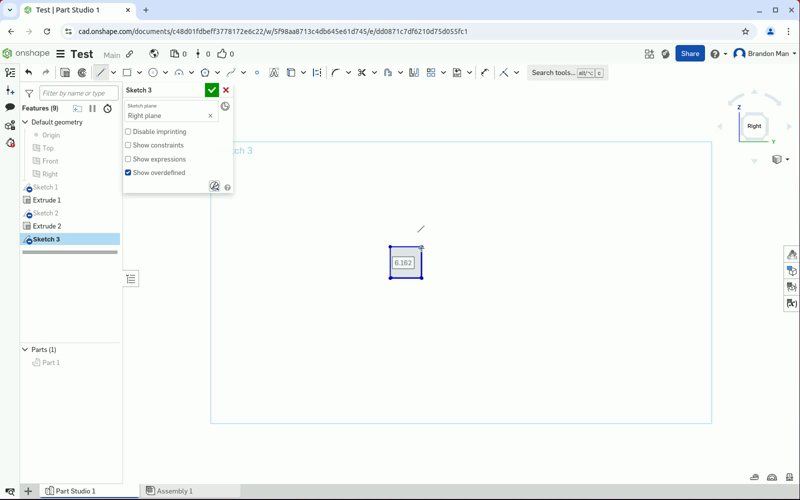
key_up(shift)
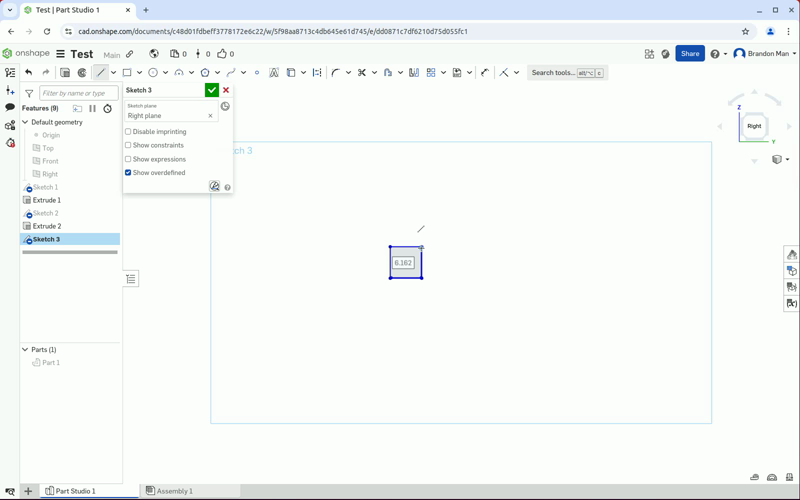
key_down(shift)
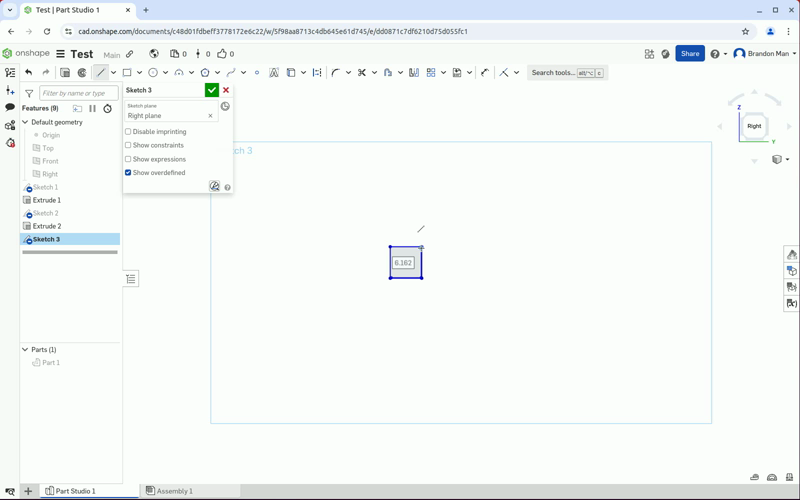
mouse_move(451, 247)
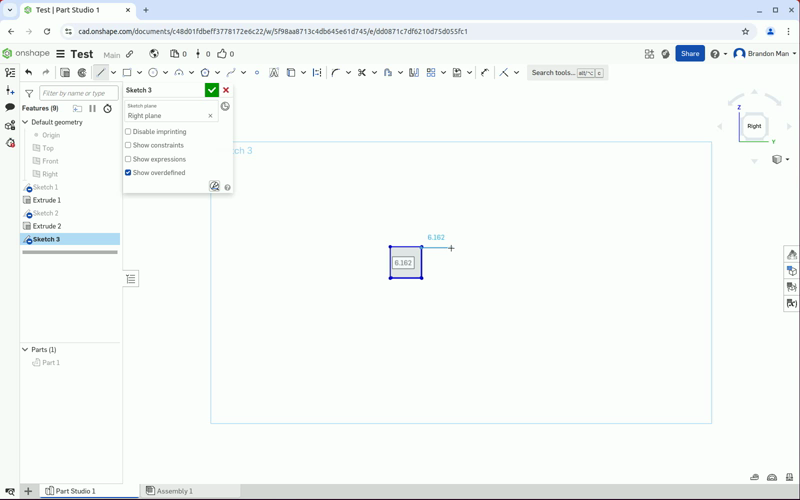
mouse_move(391, 247)
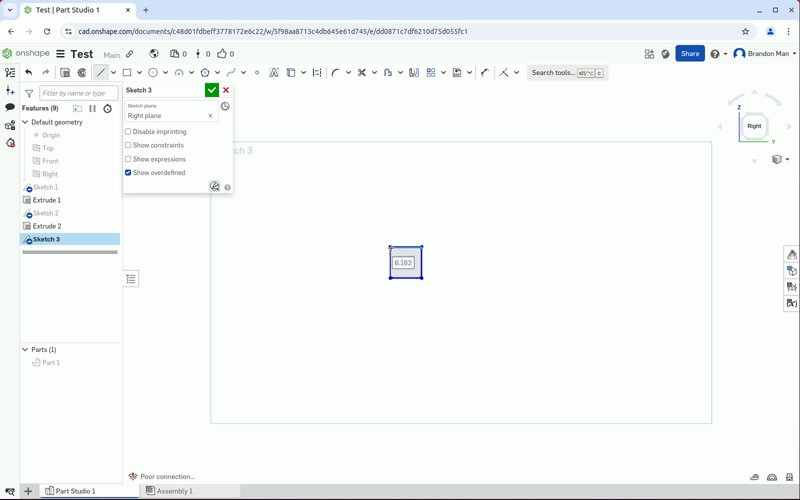
scroll(6)
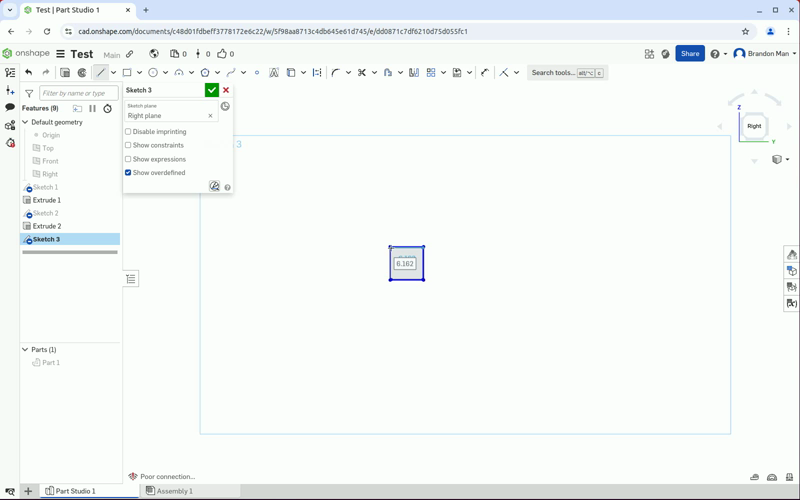
scroll(6)
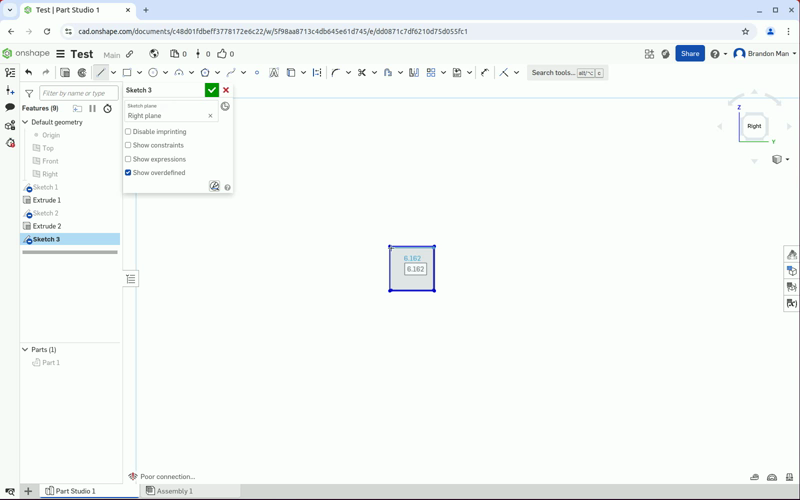
scroll(6)
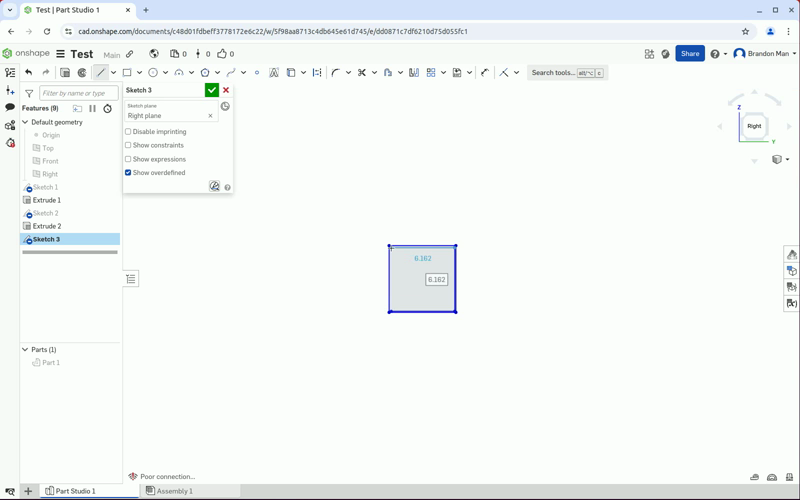
scroll(6)
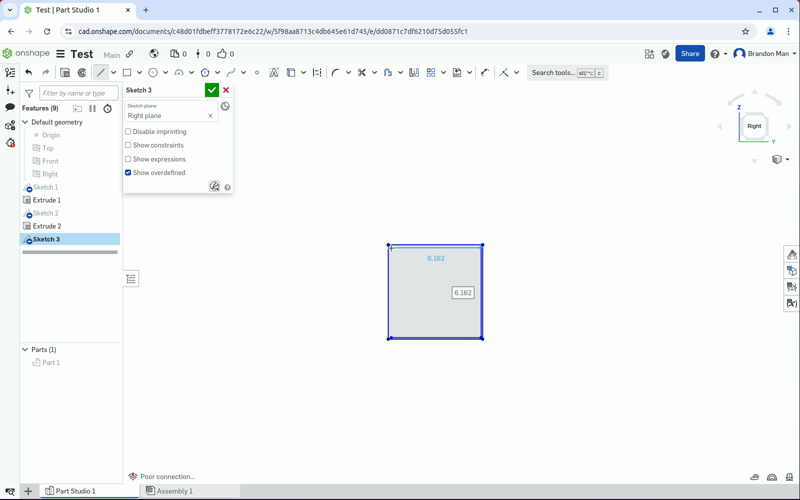
scroll(6)
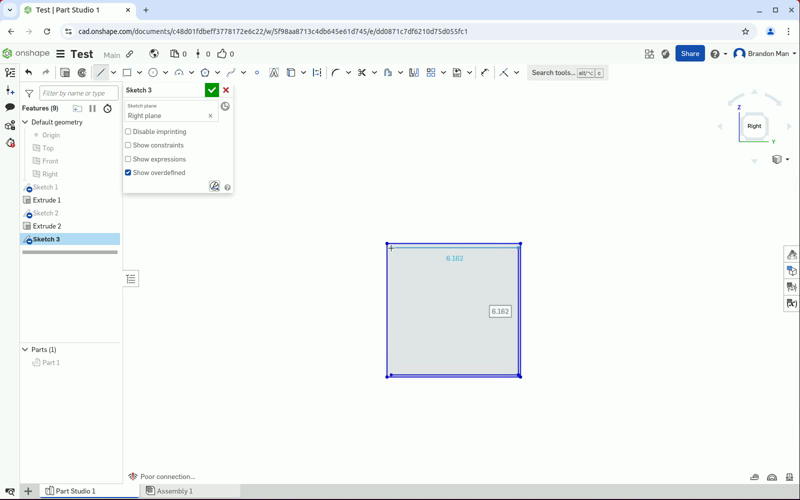
scroll(6)
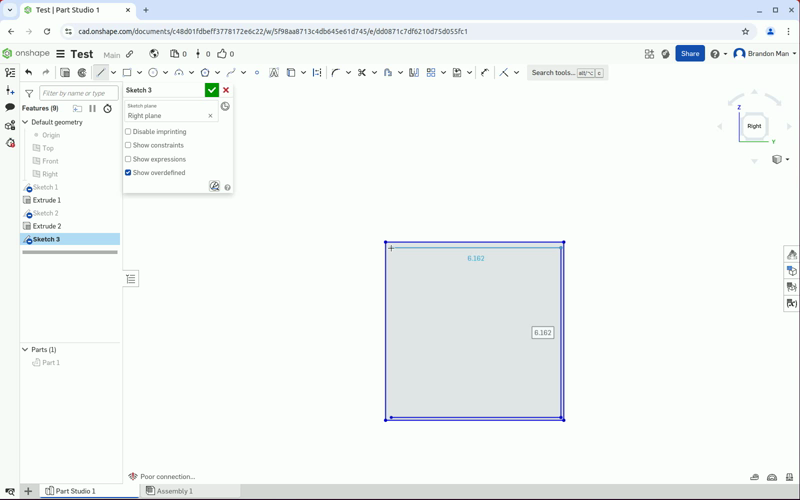
scroll(6)
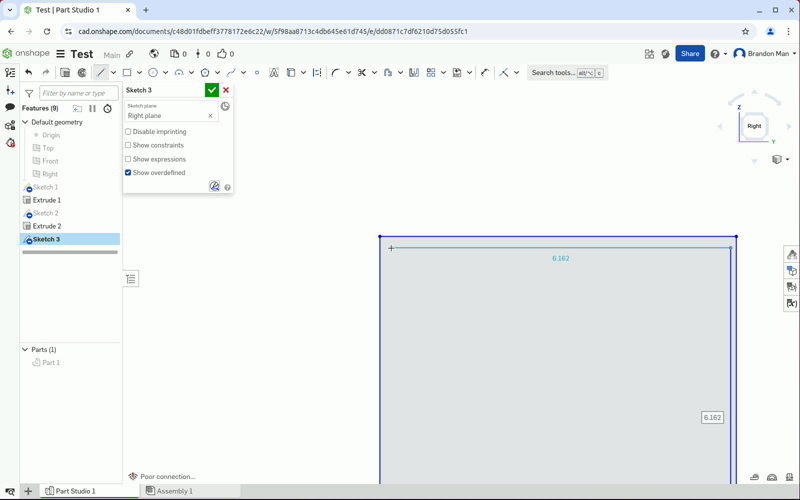
click(391, 247)
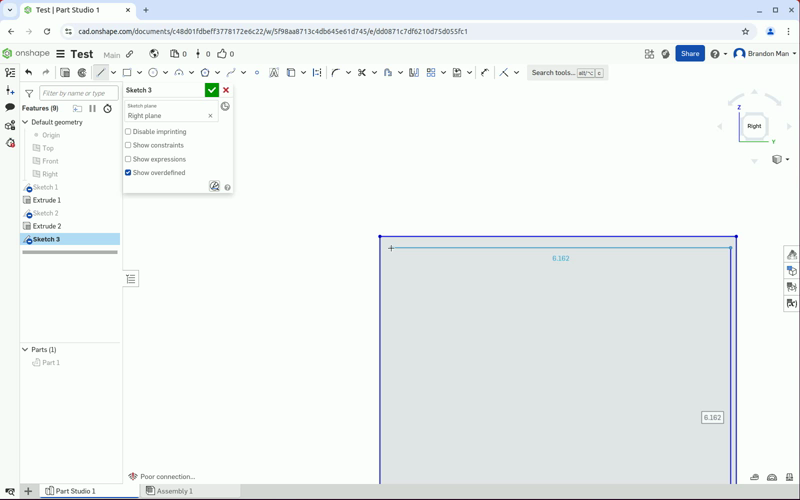
scroll(-6)
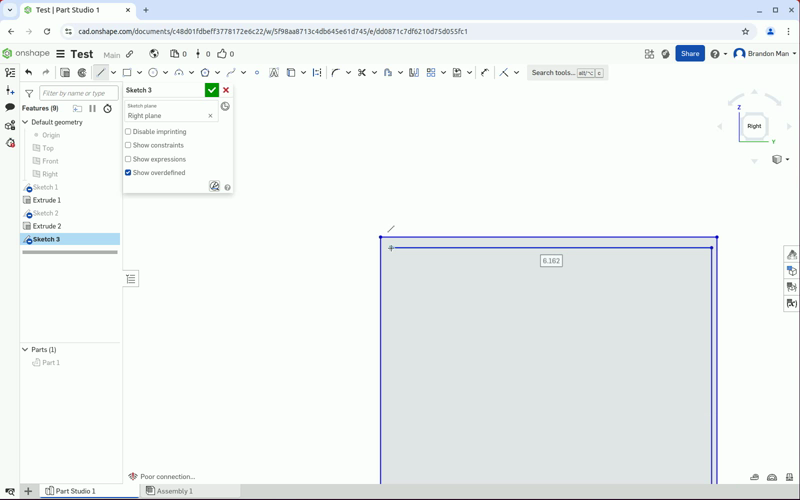
scroll(-6)
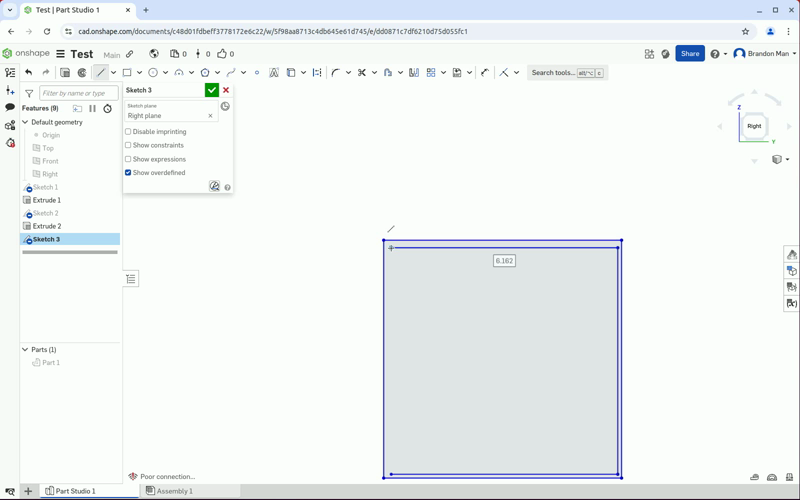
scroll(-6)
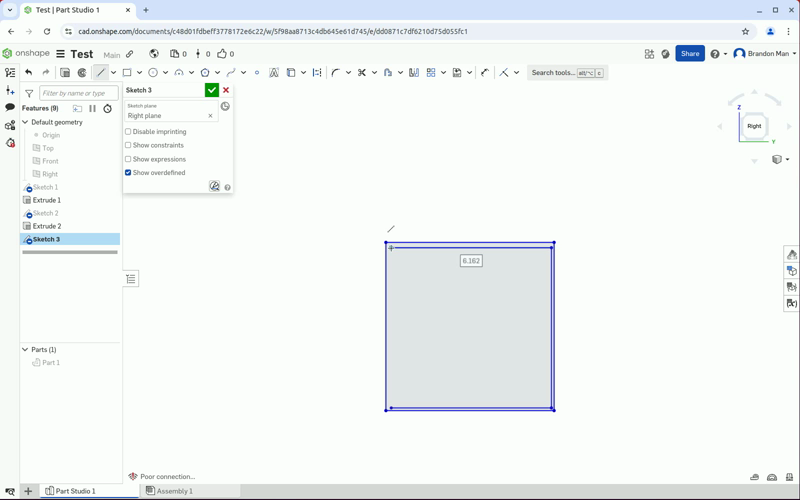
scroll(-6)
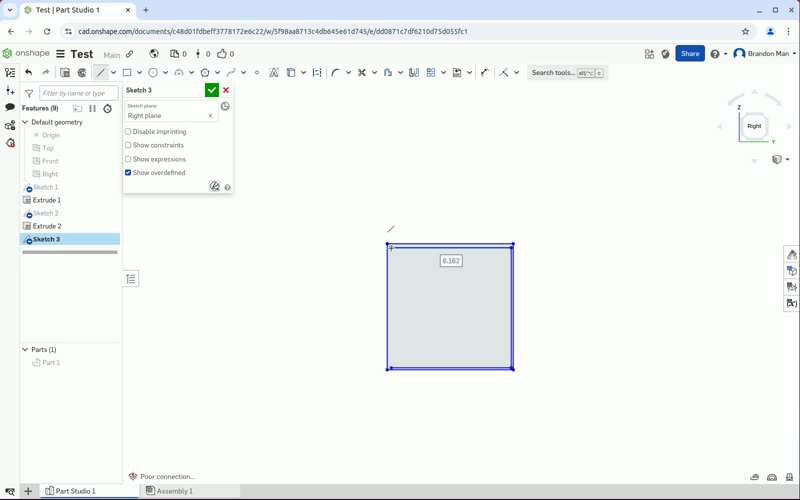
scroll(-6)
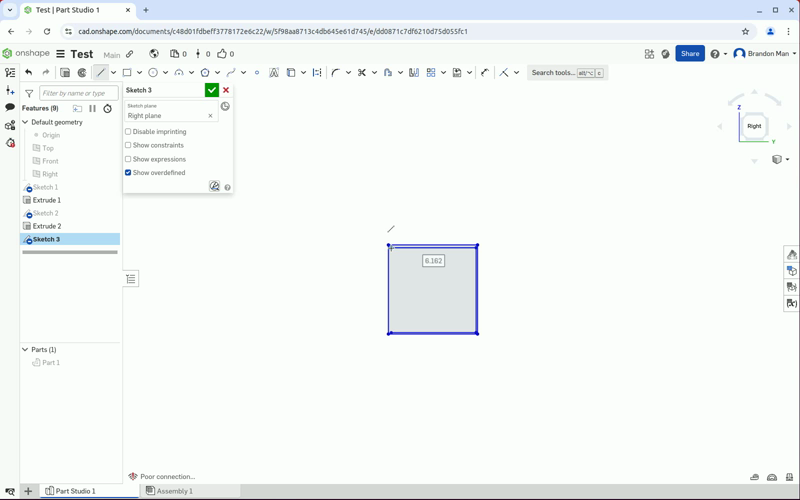
scroll(-6)
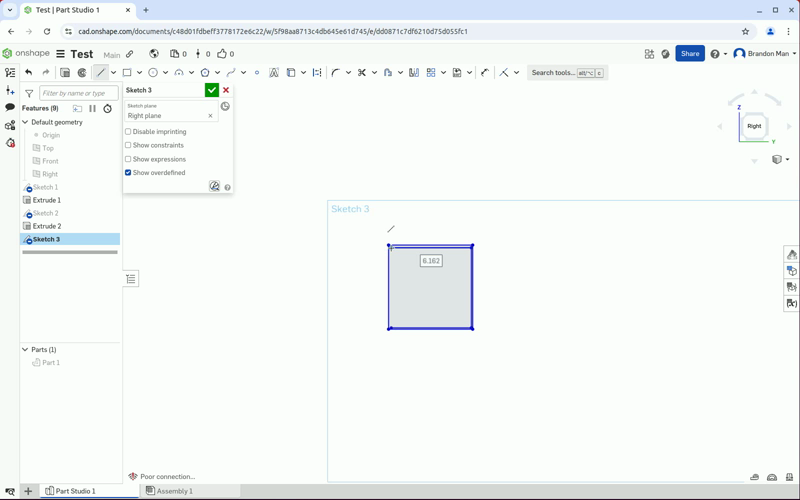
scroll(-6)
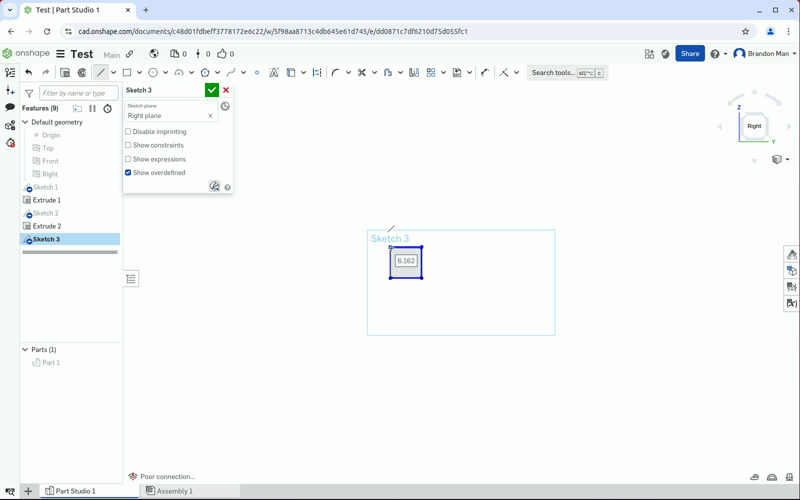
key_up(shift)
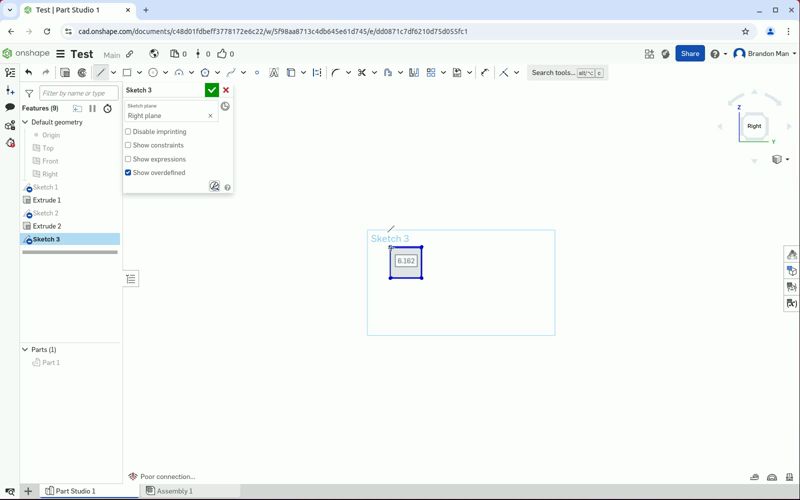
mouse_move(421, 247)
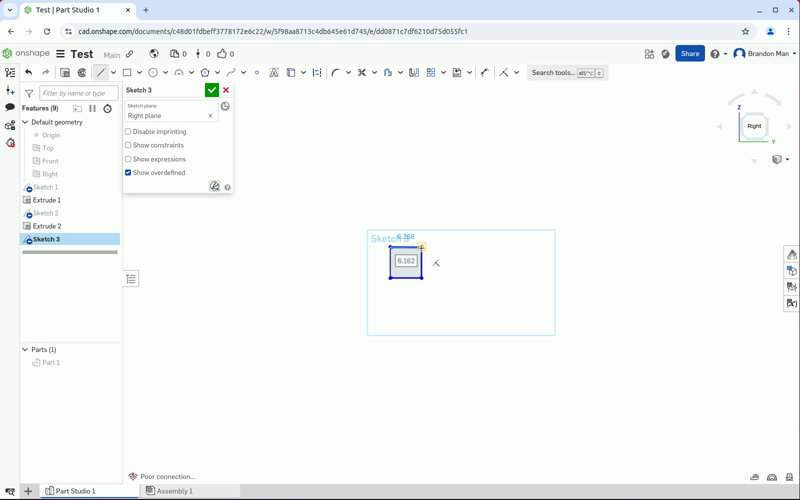
key_down(shift)
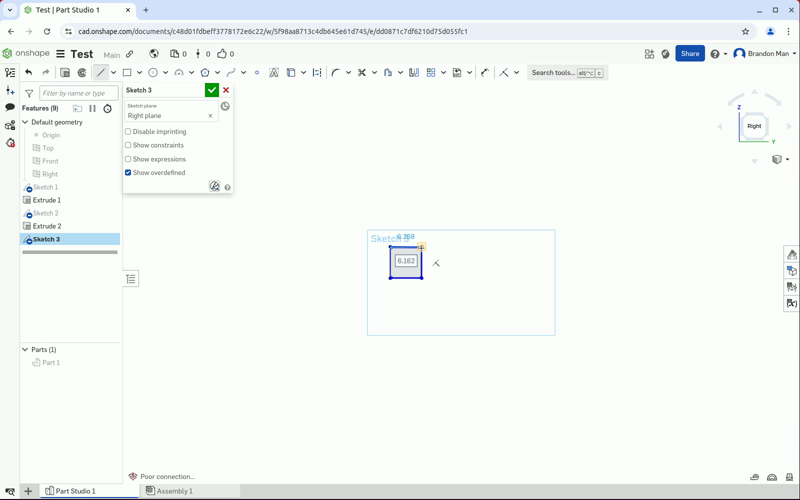
mouse_move(391, 277)
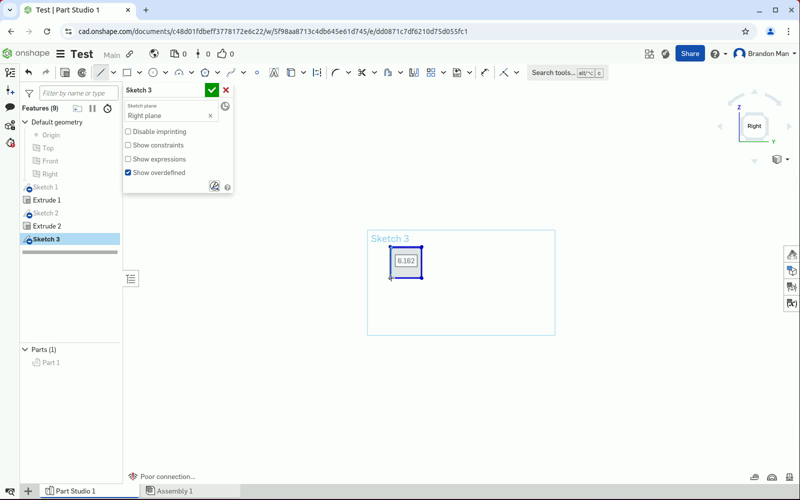
scroll(6)
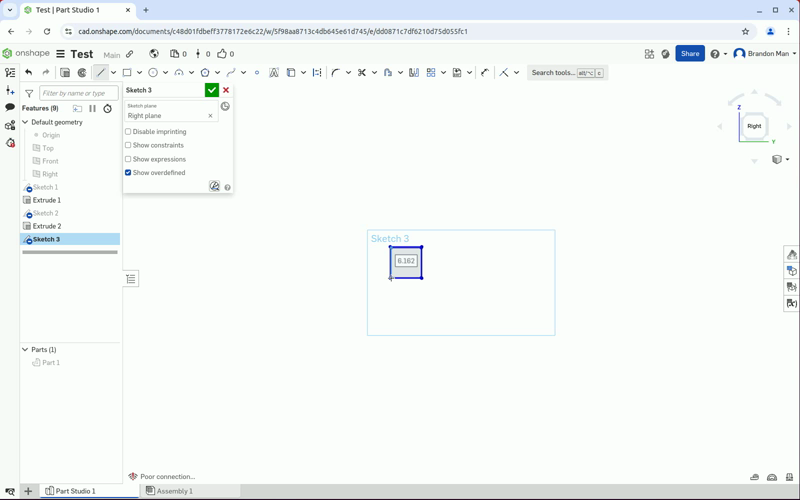
scroll(6)
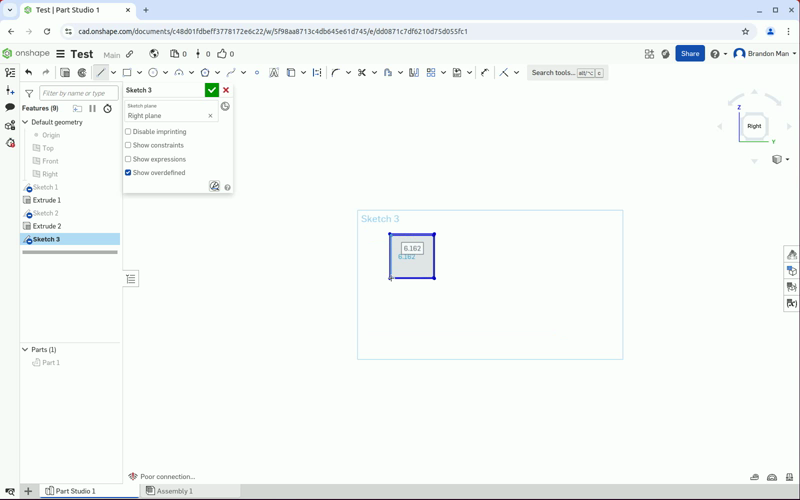
scroll(6)
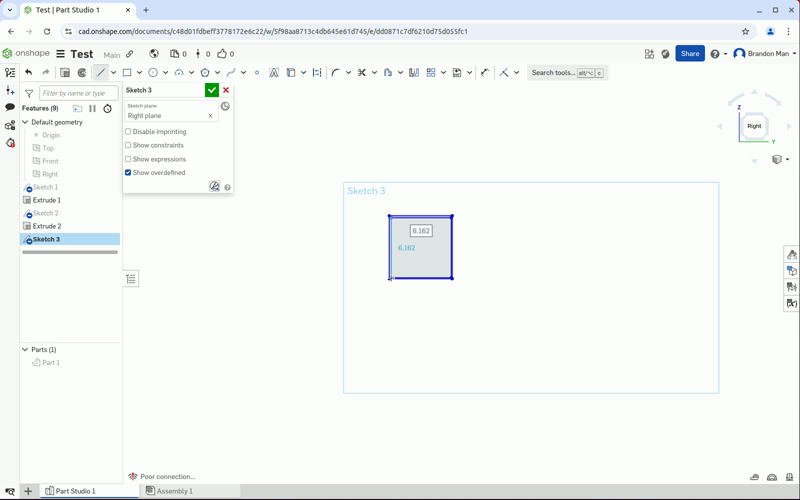
scroll(6)
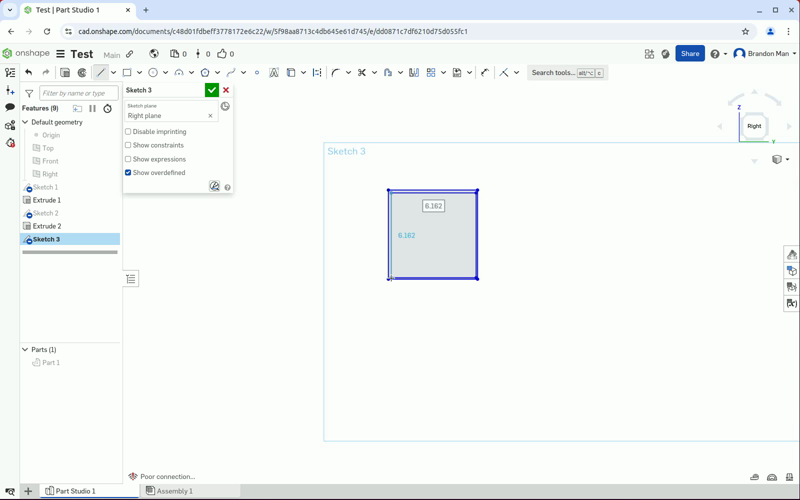
scroll(6)
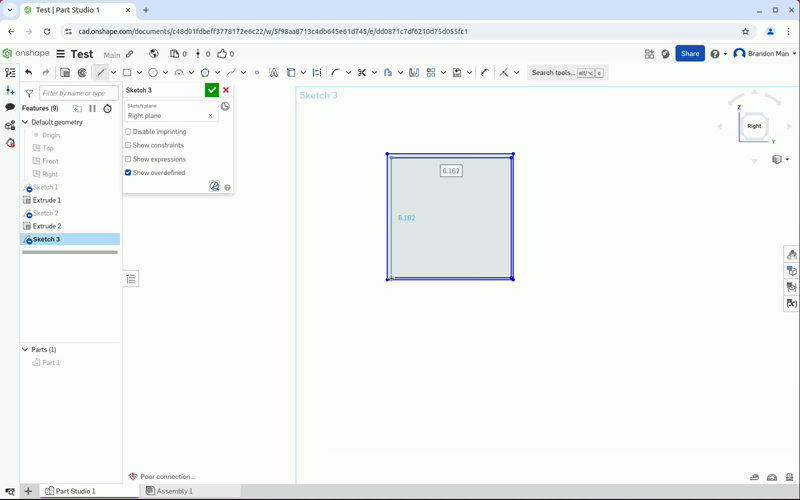
scroll(6)
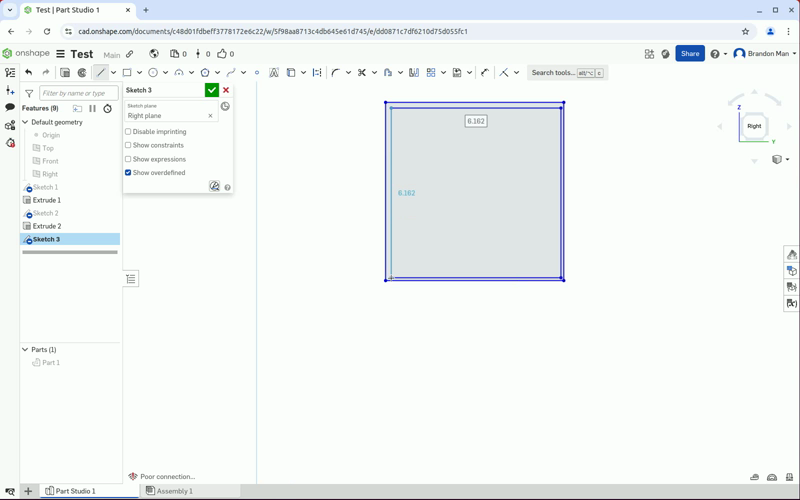
scroll(6)
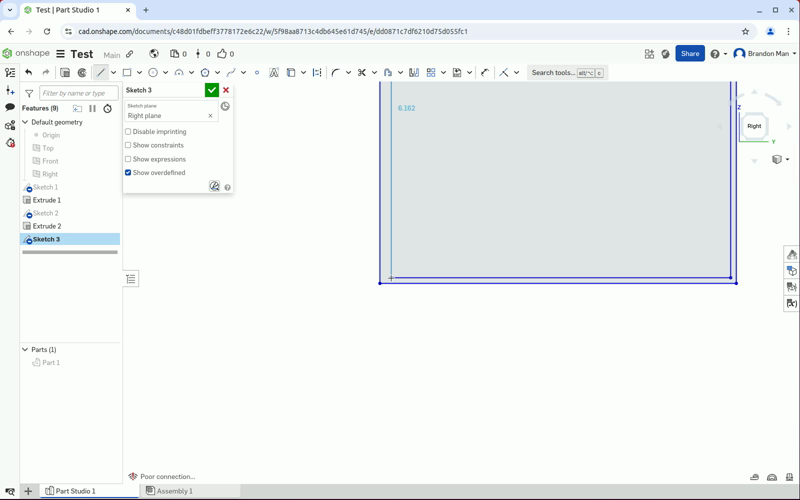
key_up(shift)
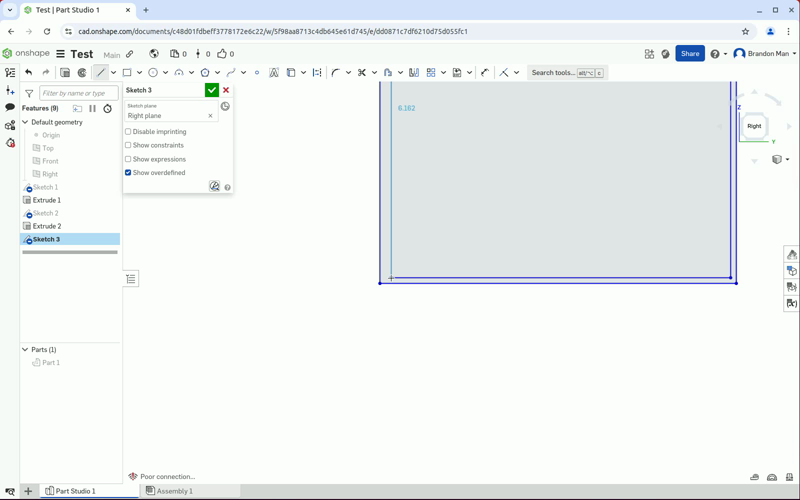
click(391, 277)
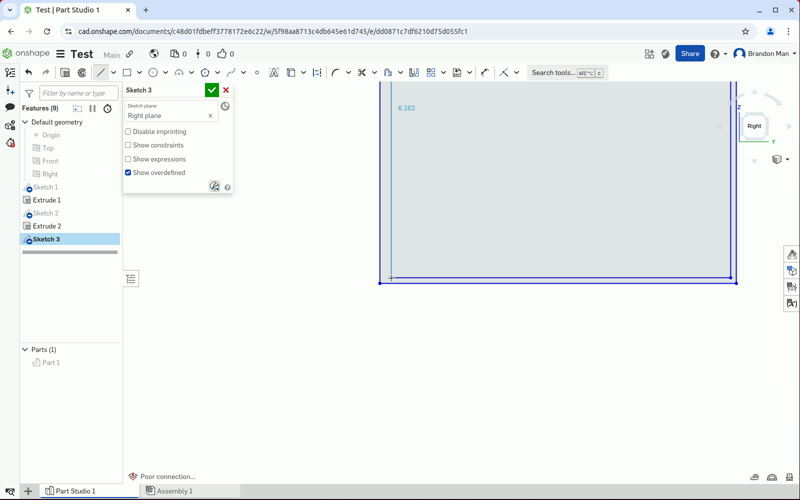
scroll(-6)
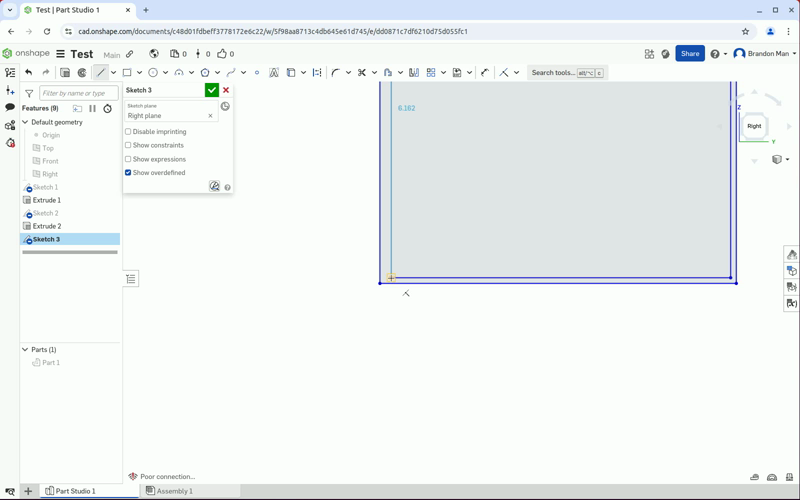
scroll(-6)
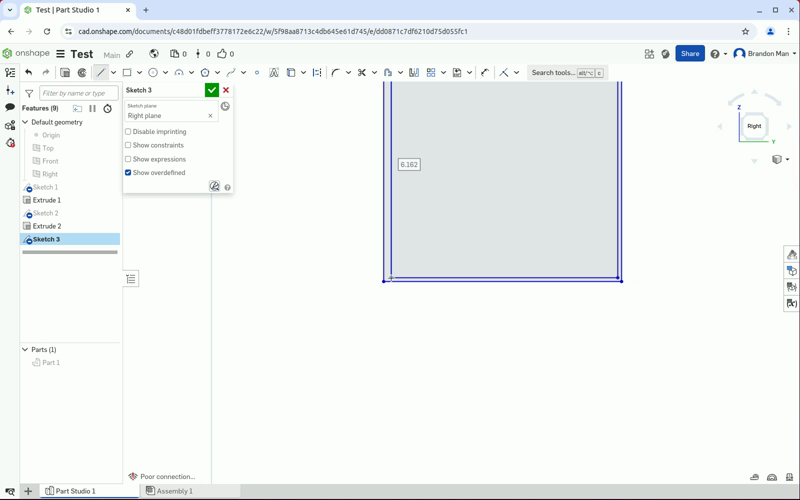
scroll(-6)
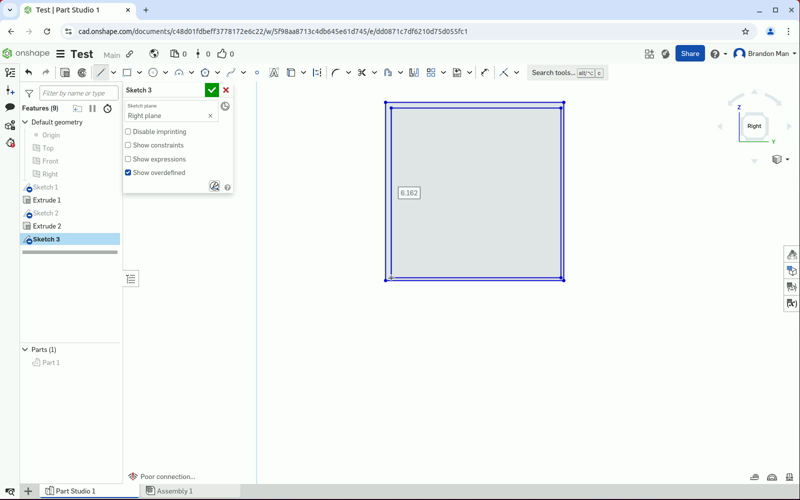
scroll(-6)
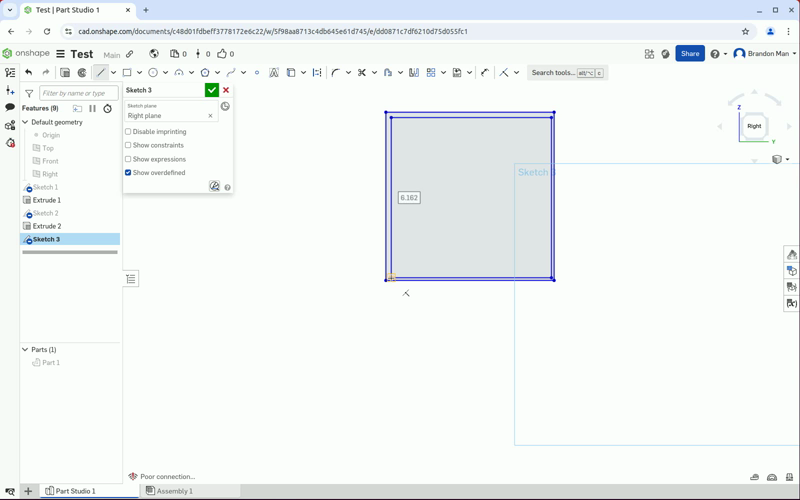
scroll(-6)
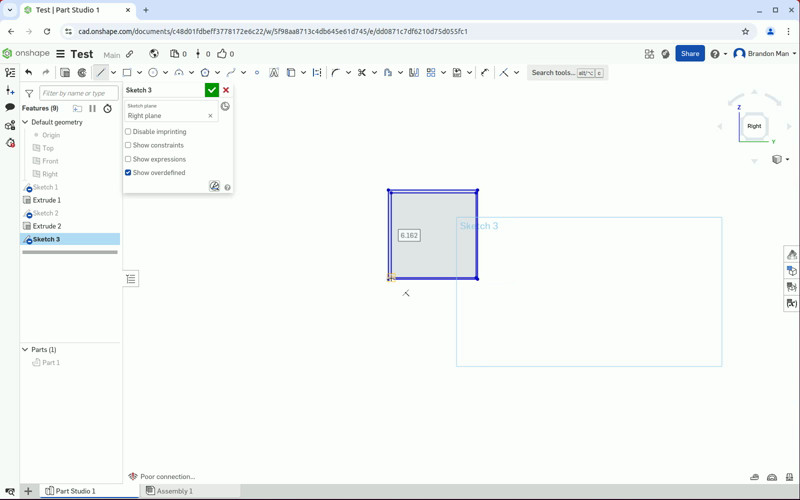
scroll(-6)
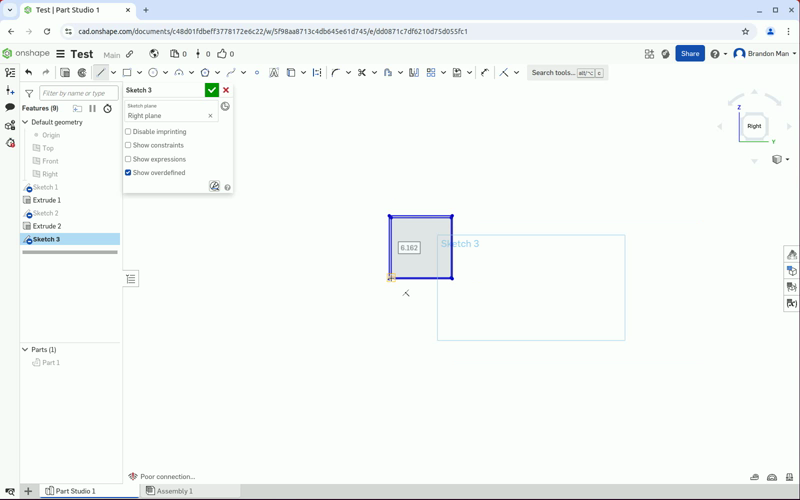
scroll(-6)
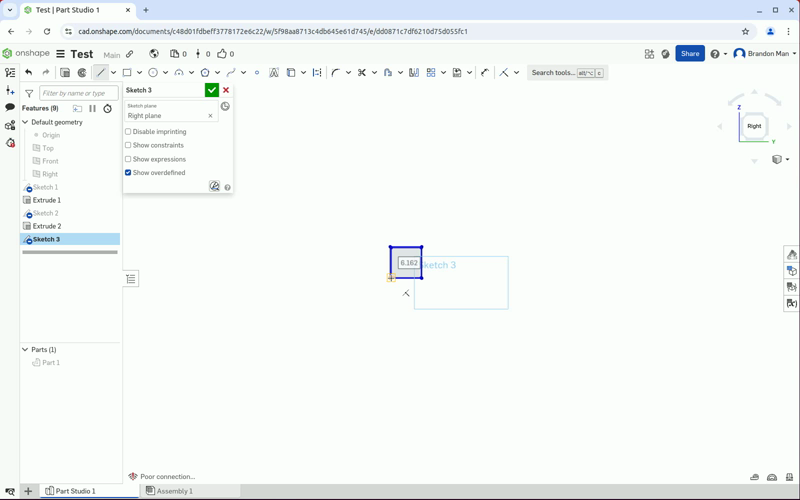
key(esc)
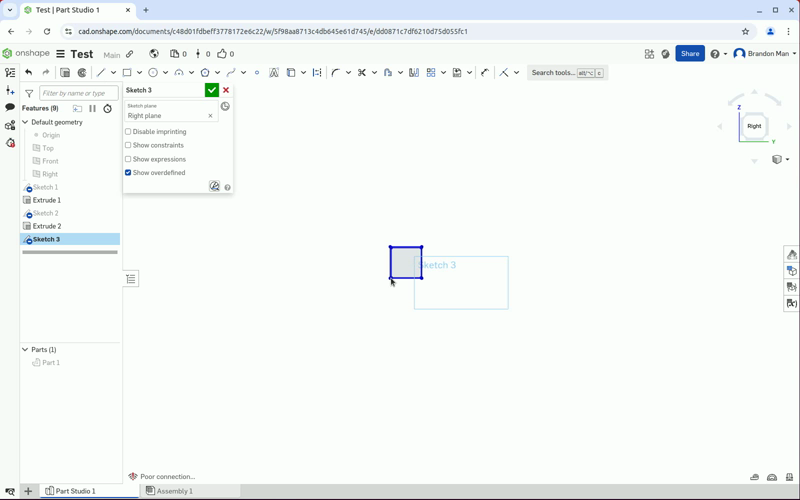
mouse_move(421, 270)
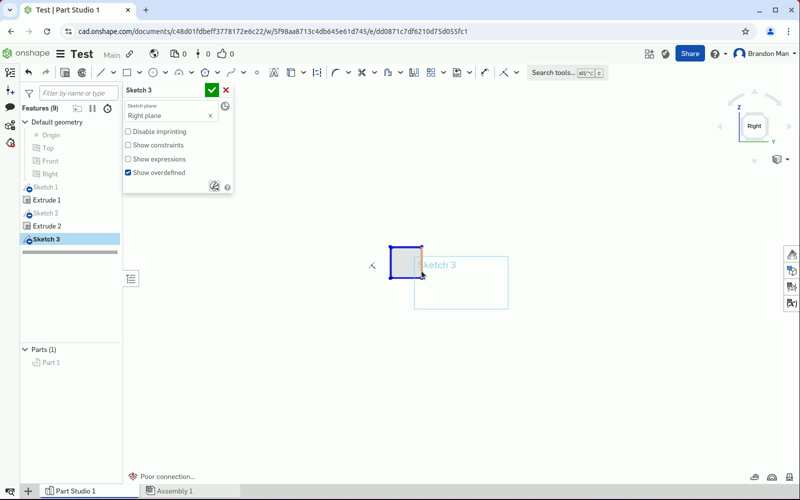
scroll(6)
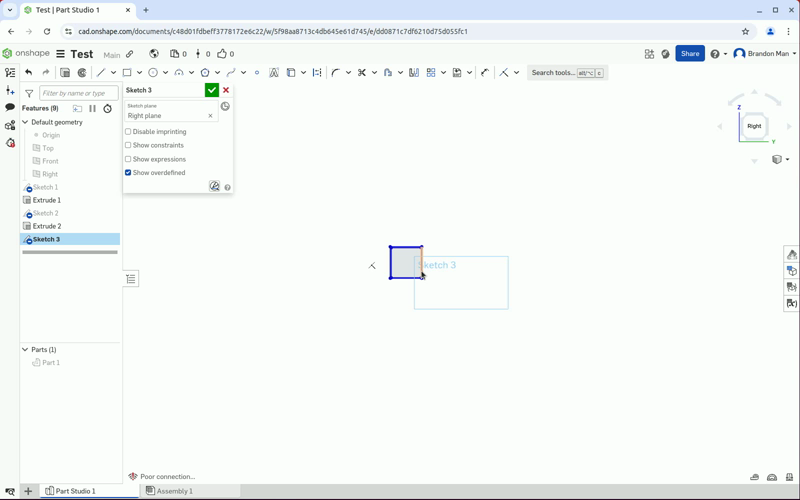
scroll(6)
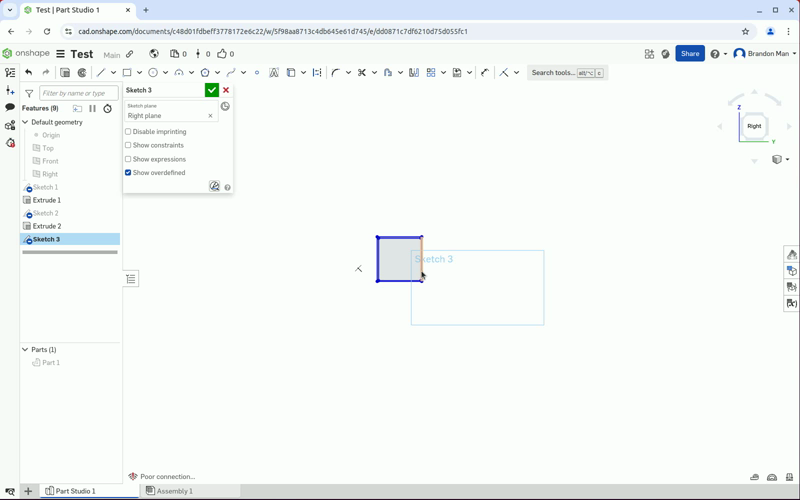
scroll(6)
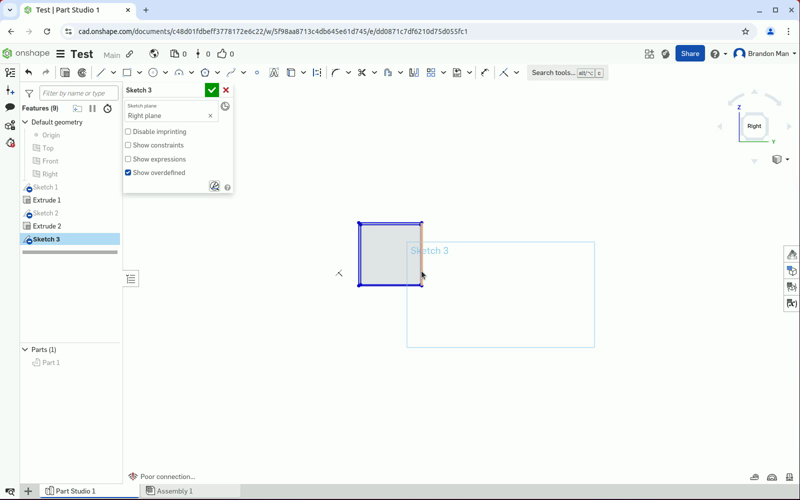
scroll(6)
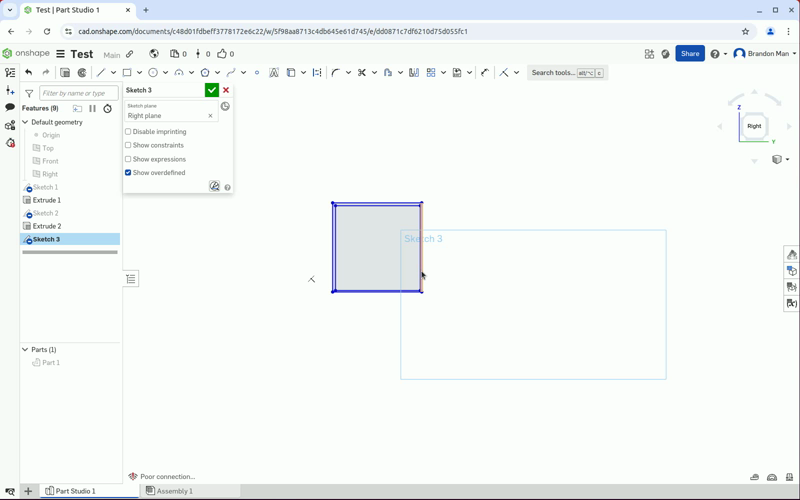
scroll(6)
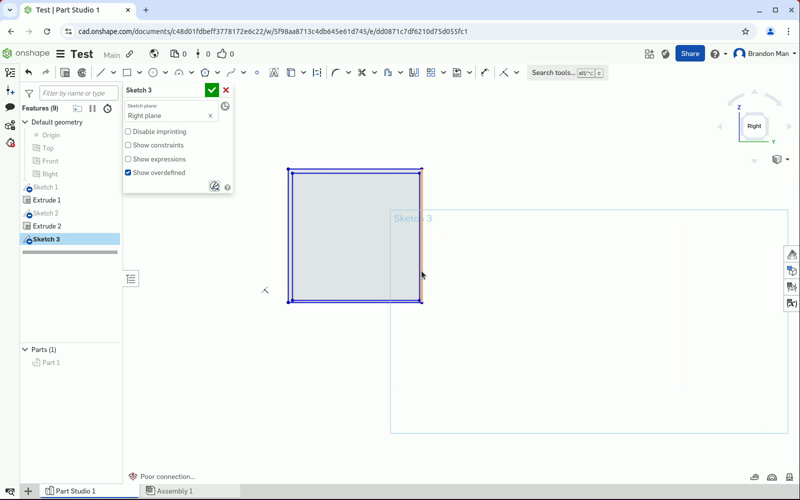
scroll(6)
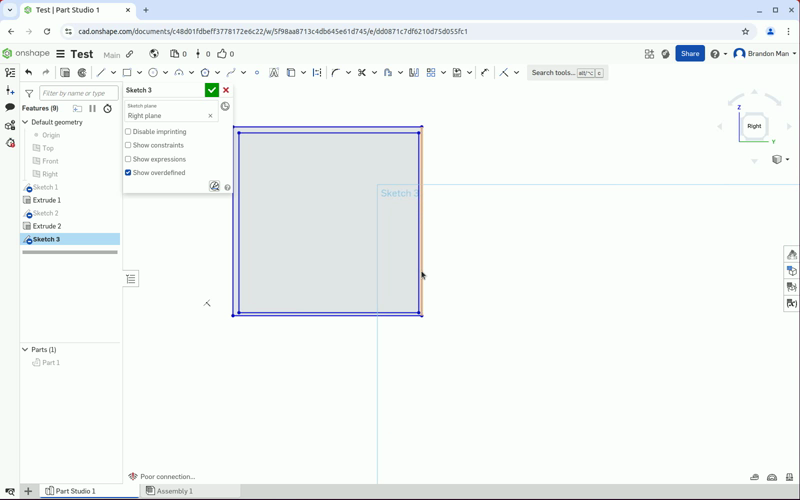
scroll(6)
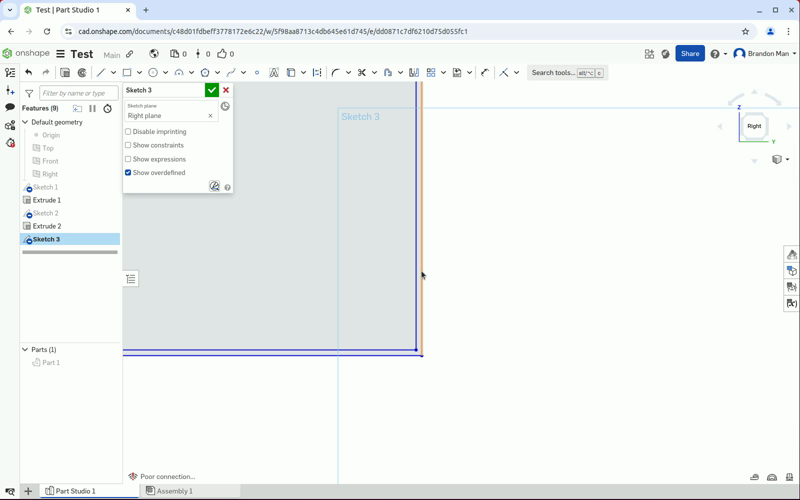
click(421, 270)
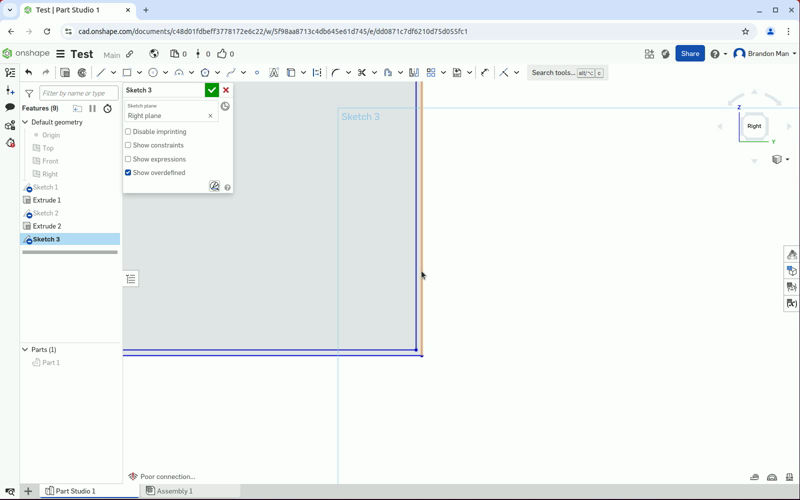
scroll(-6)
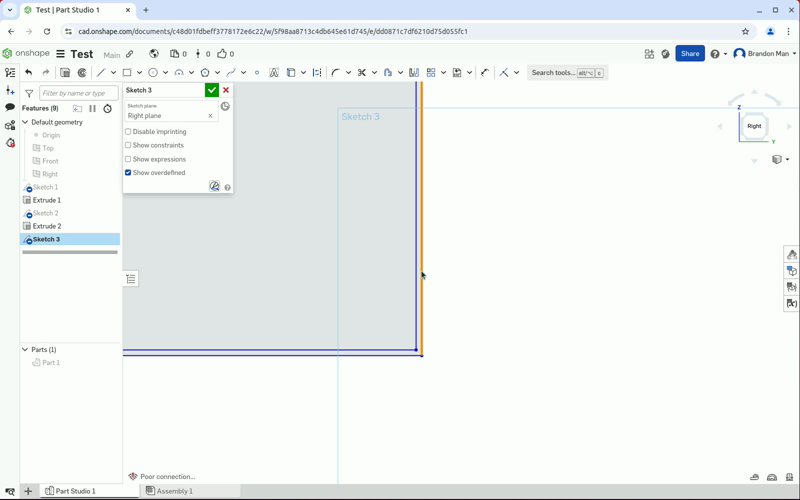
scroll(-6)
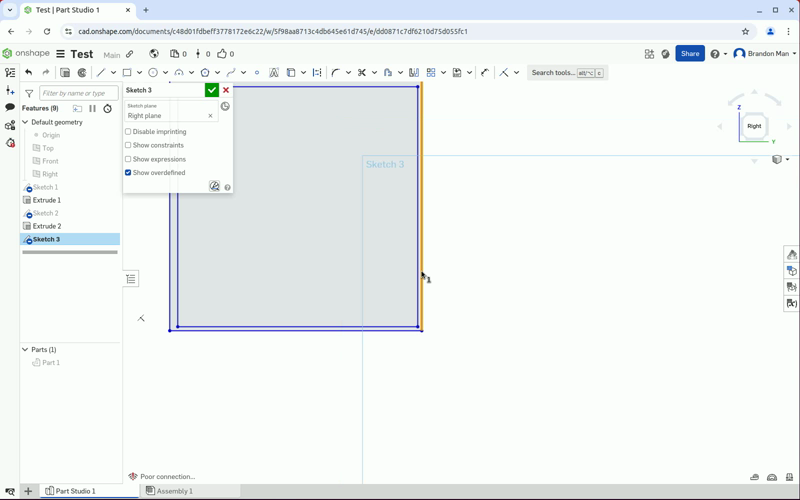
scroll(-6)
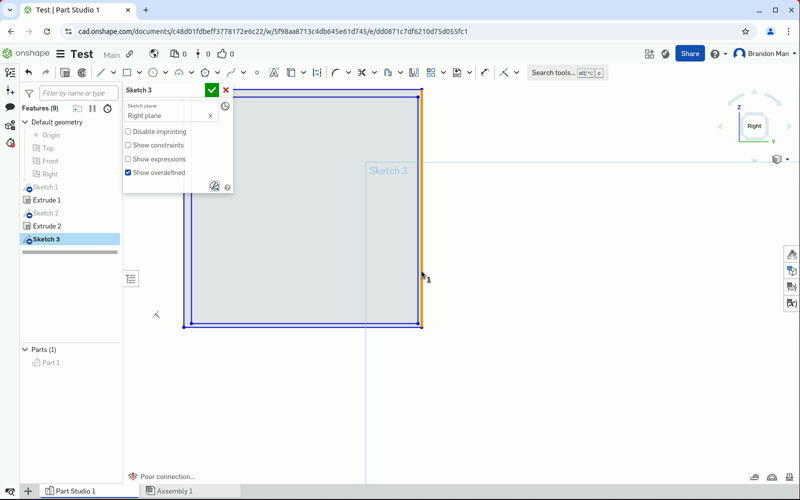
scroll(-6)
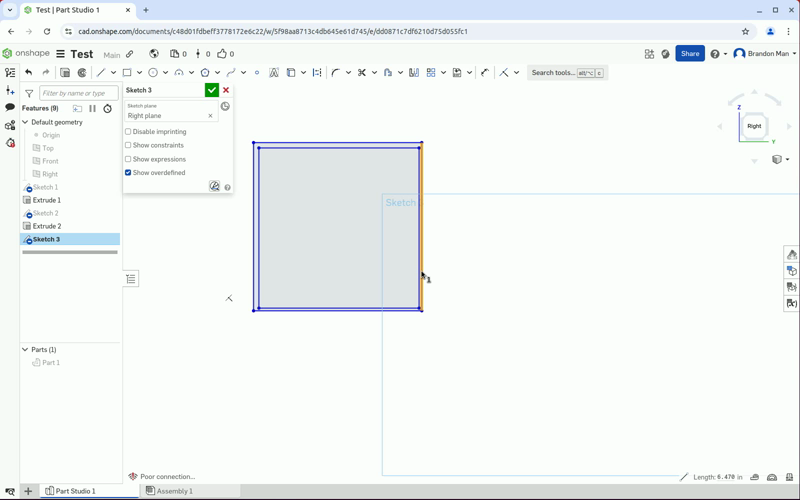
scroll(-6)
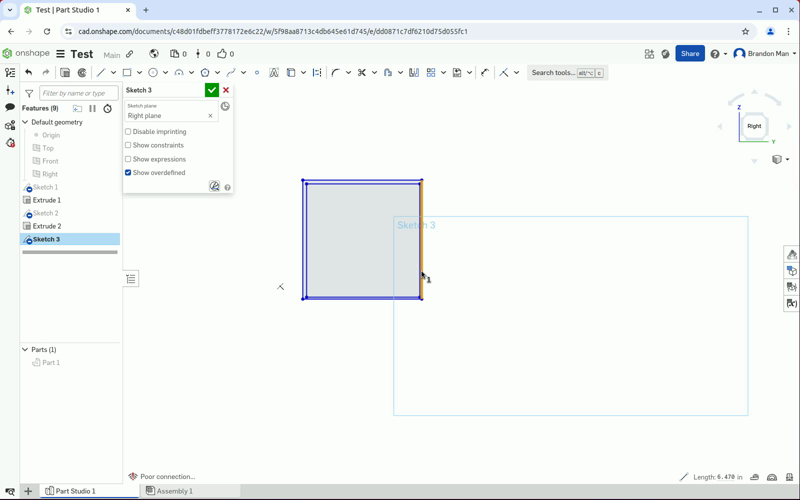
scroll(-6)
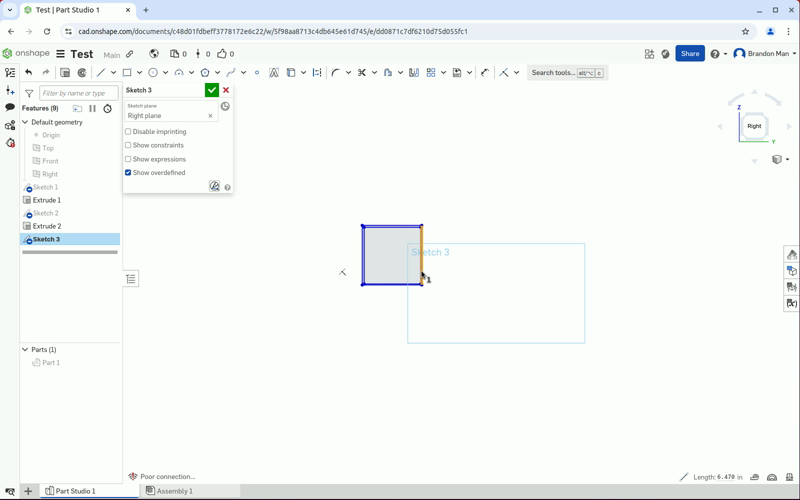
scroll(-6)
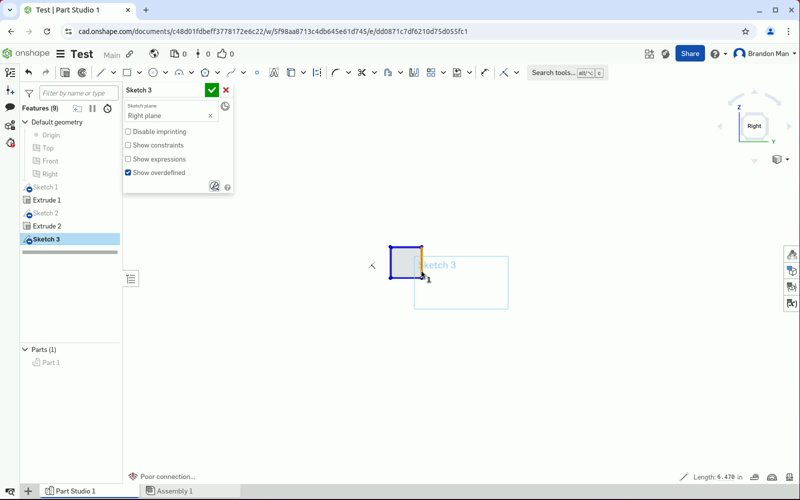
mouse_move(73, 352)
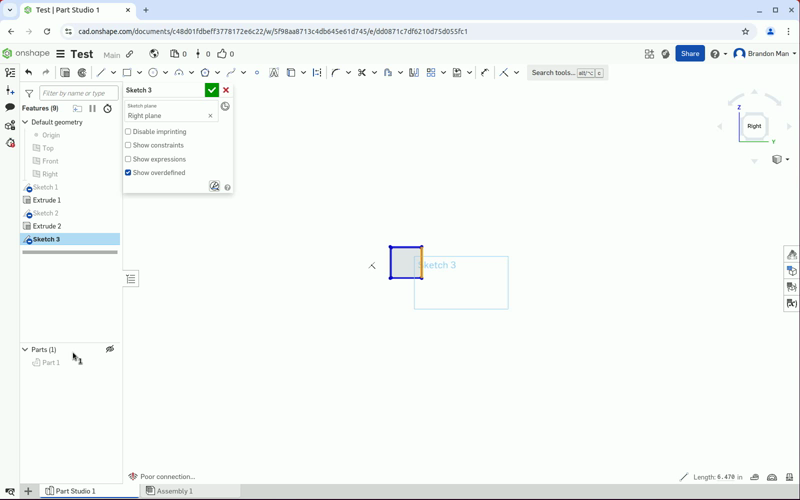
key(shift+y)
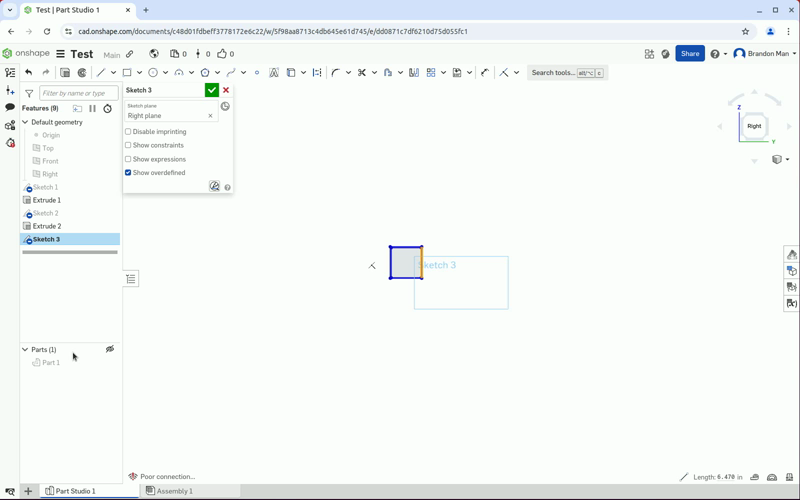
key(shift+e)
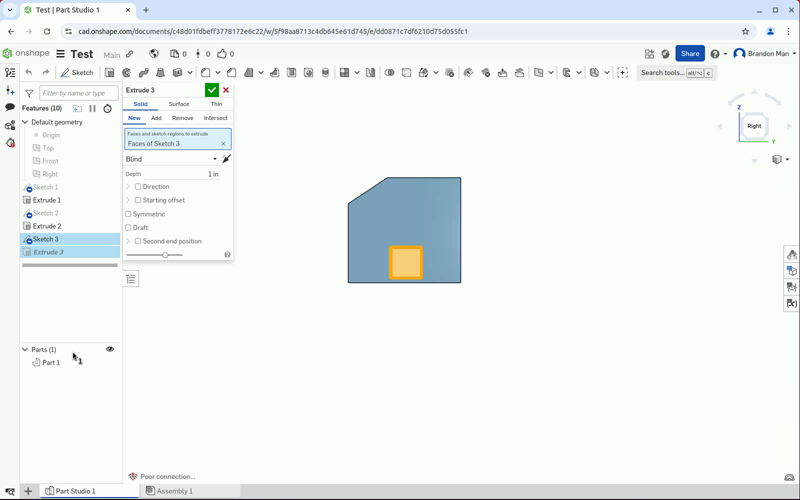
mouse_move(143, 106)
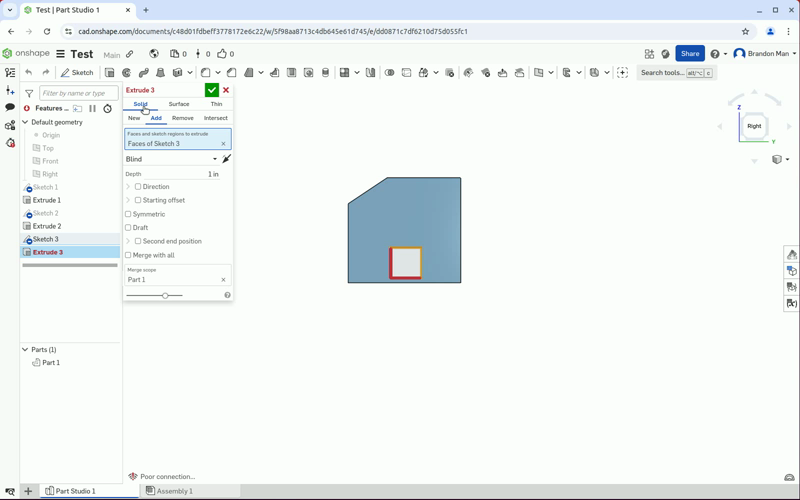
click(143, 106)
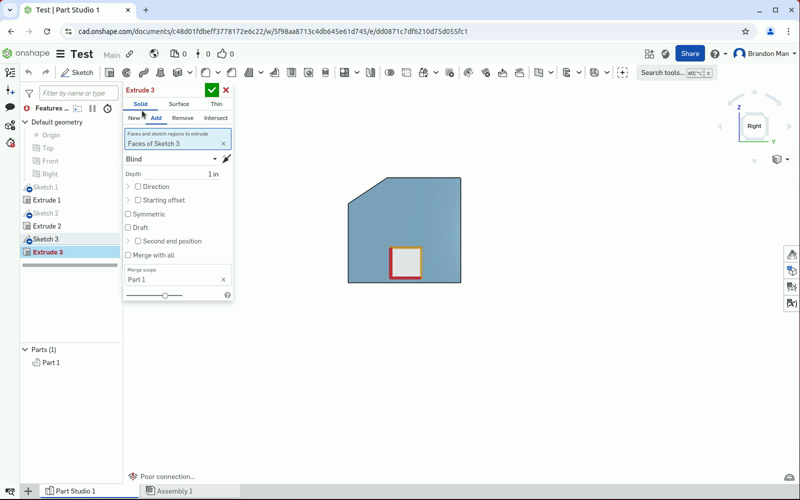
mouse_move(137, 120)
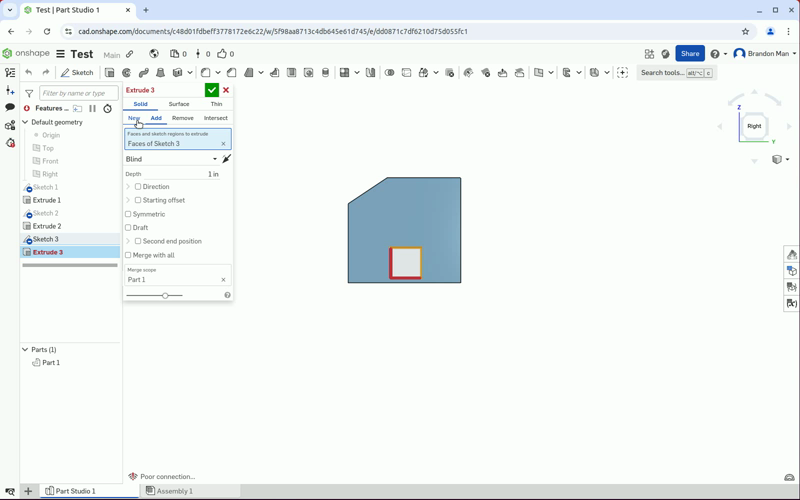
click(137, 120)
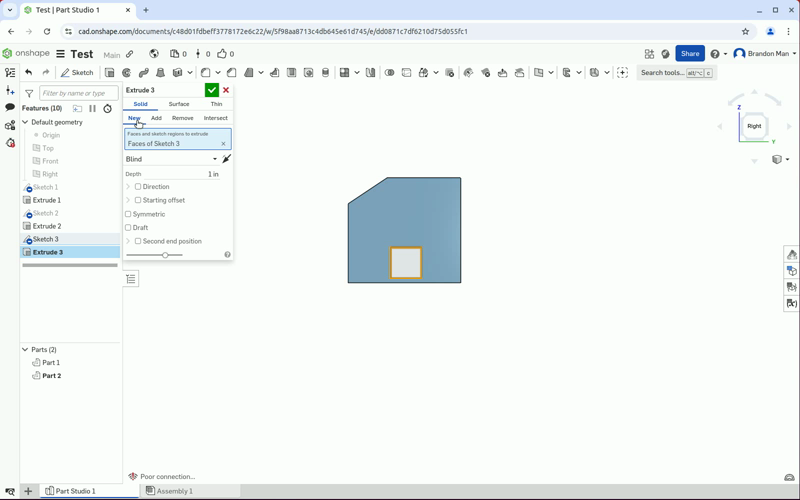
key(tab, 4)
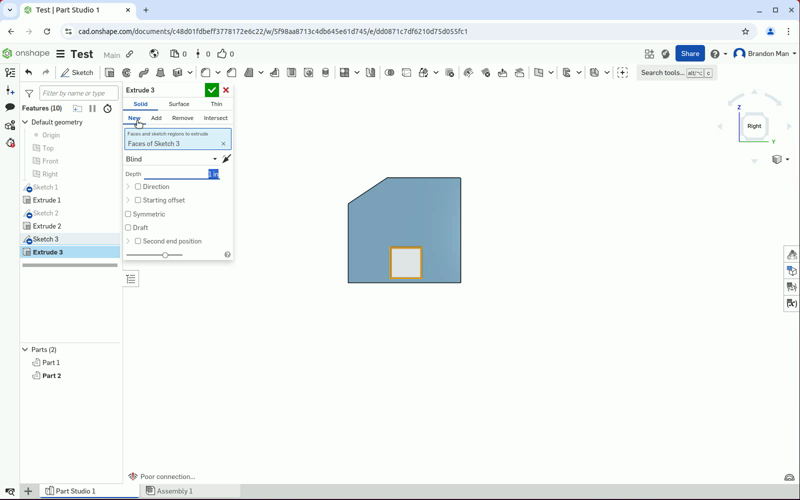
text(0.962)
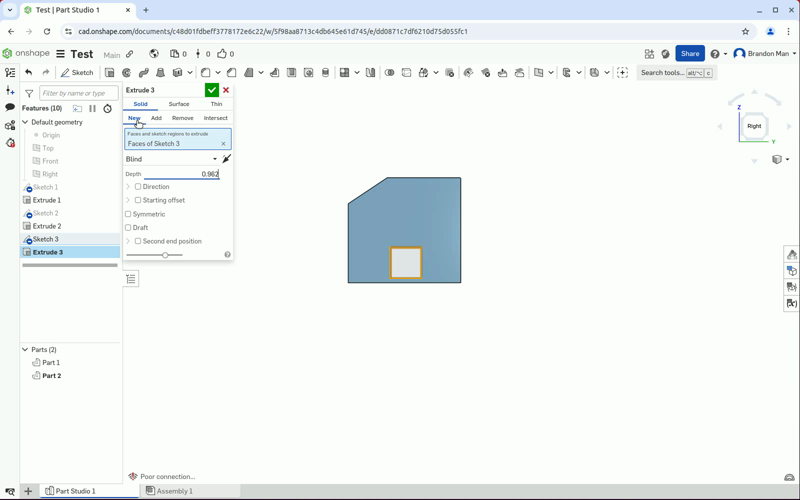
key(tab, 3)
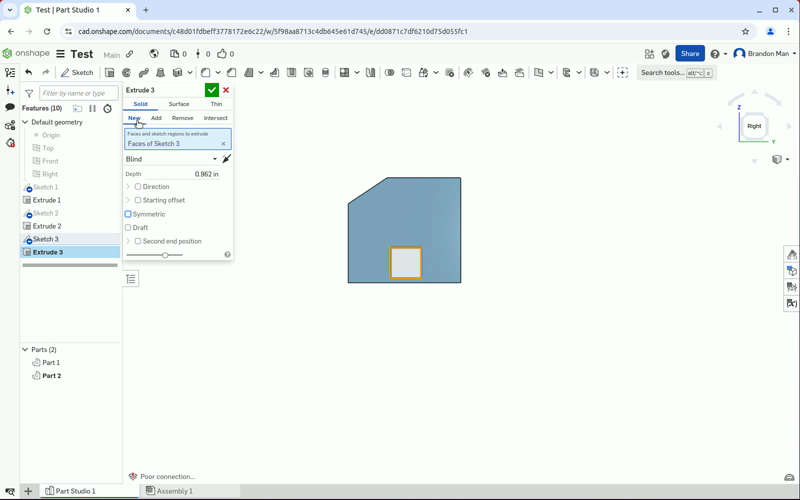
key(space)
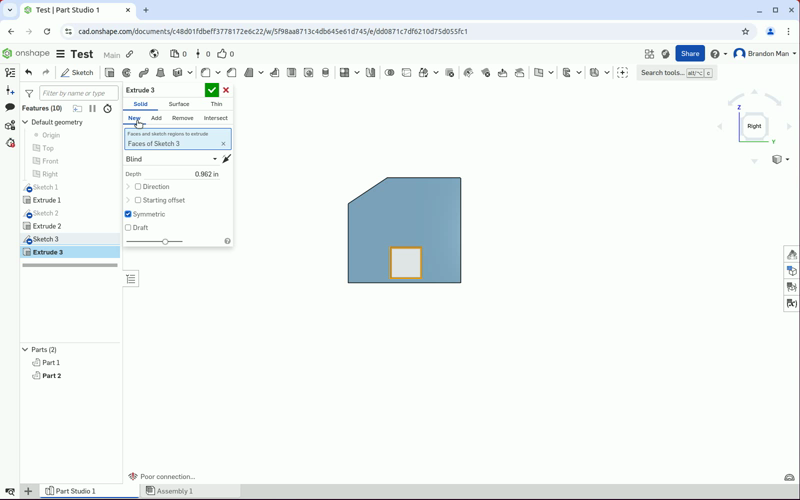
key(enter)
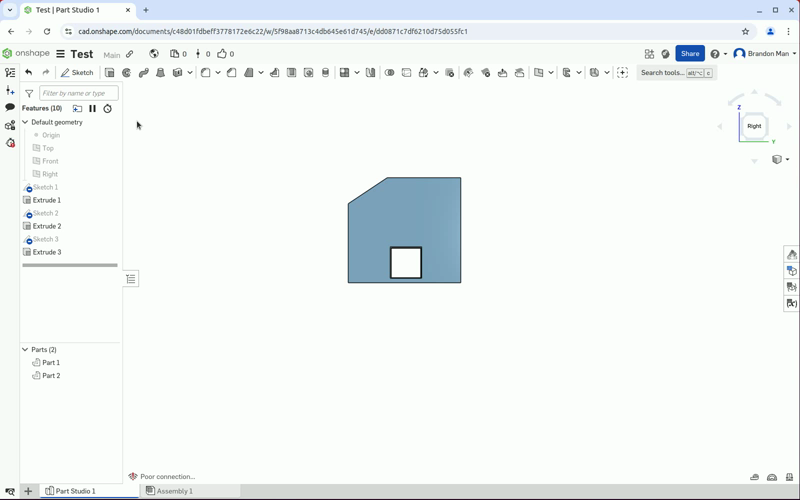
key(shift+h)
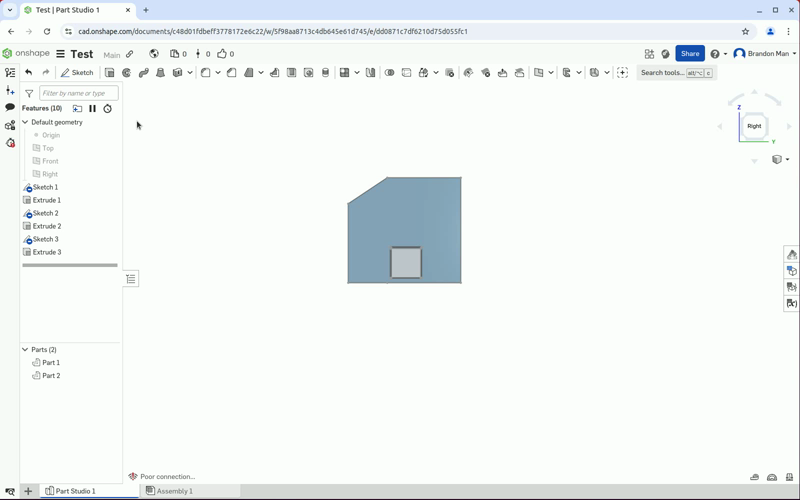
key(shift+h)
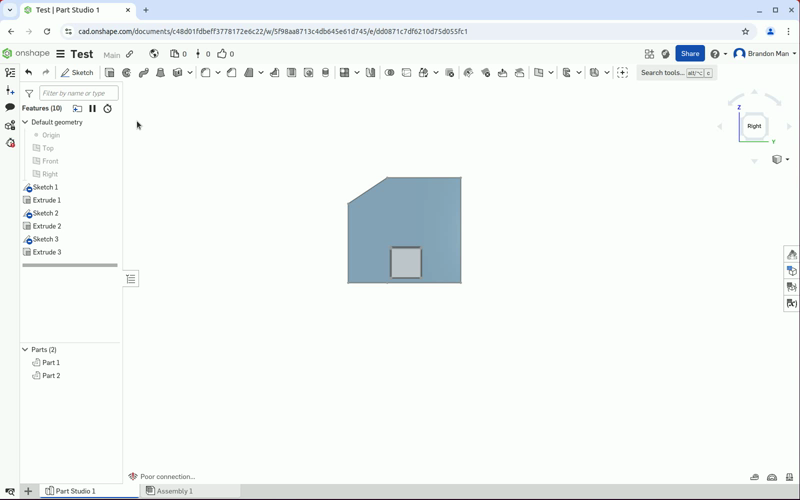
key(shift+7)
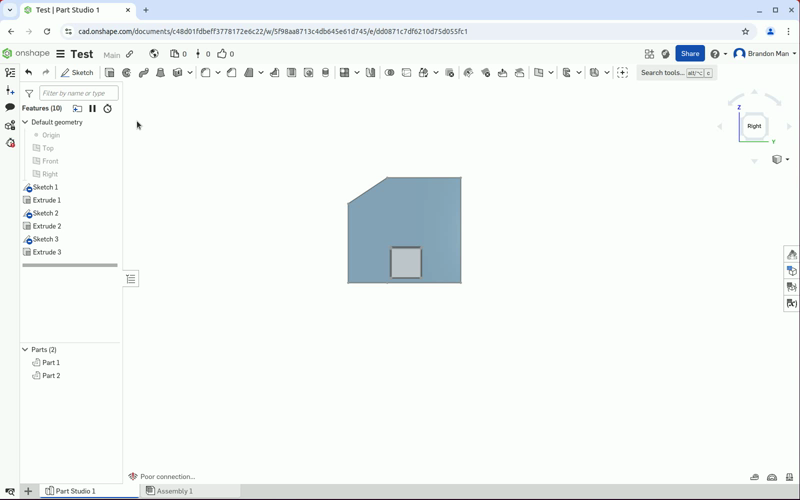
key(right, 2)
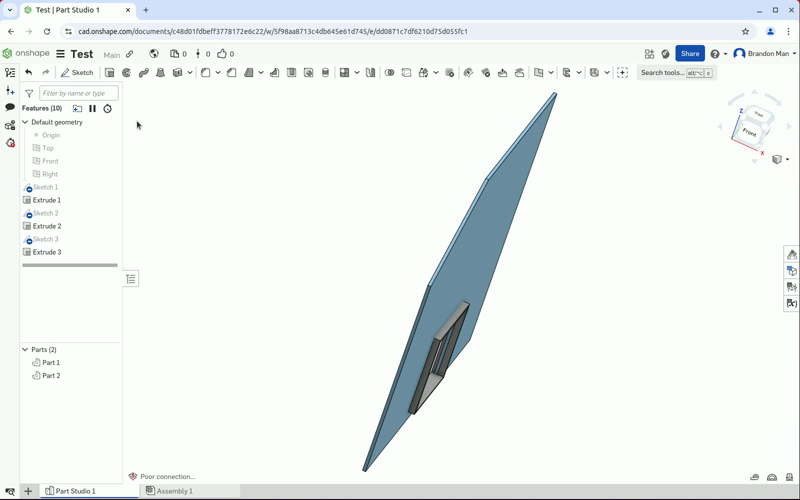
key(down, 2)
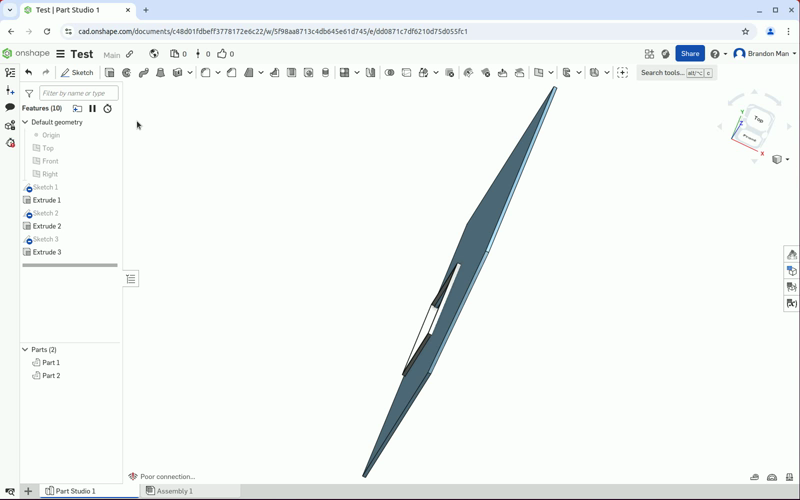
key(up, 2)
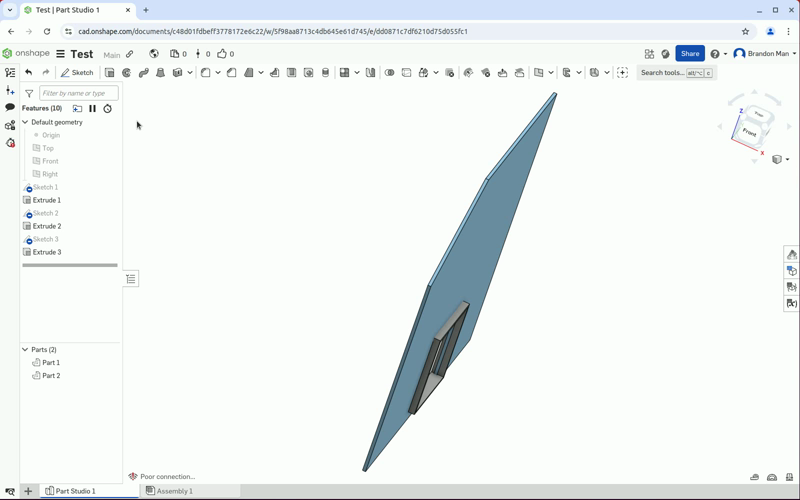
key(left, 2)
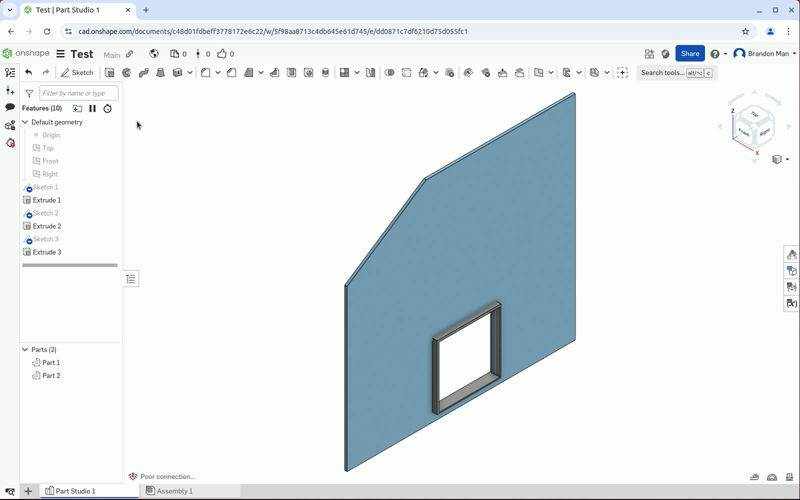
mouse_move(73, 189)
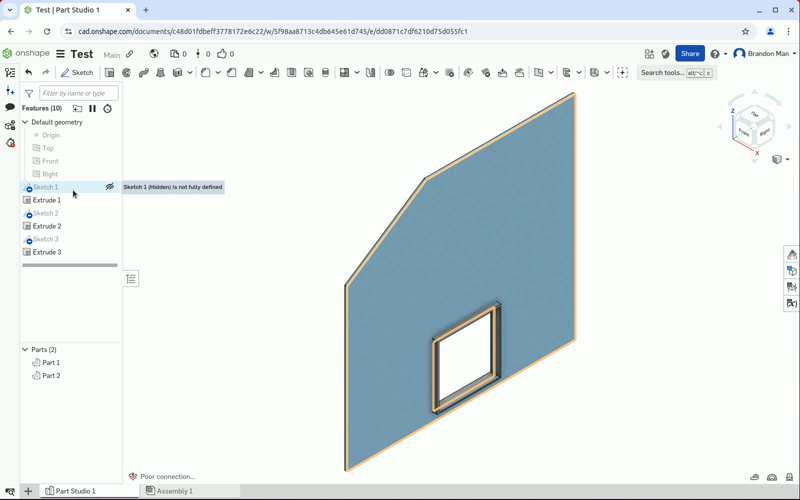
click(73, 189)